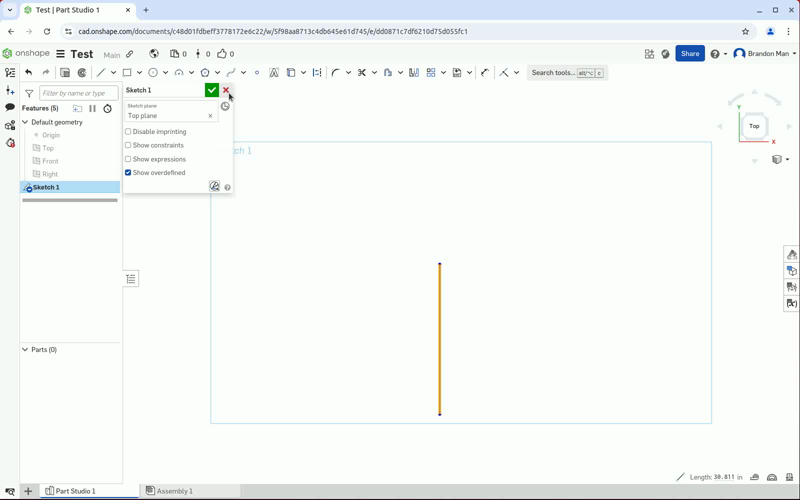
key(shift+h)
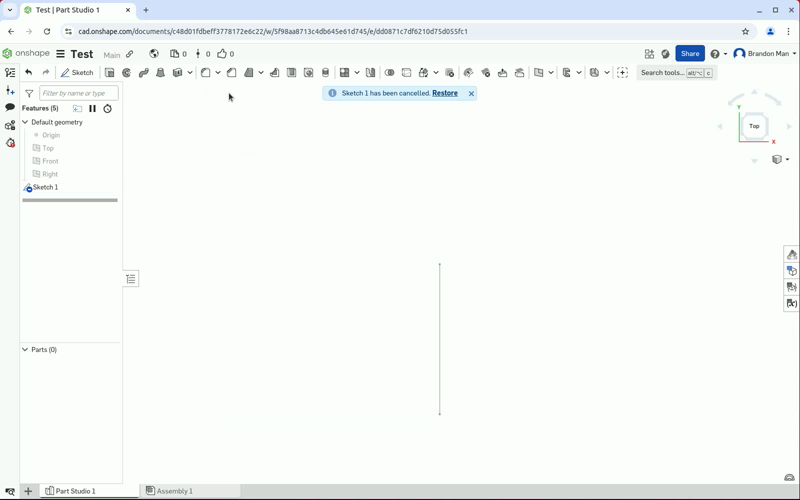
key(shift+s)
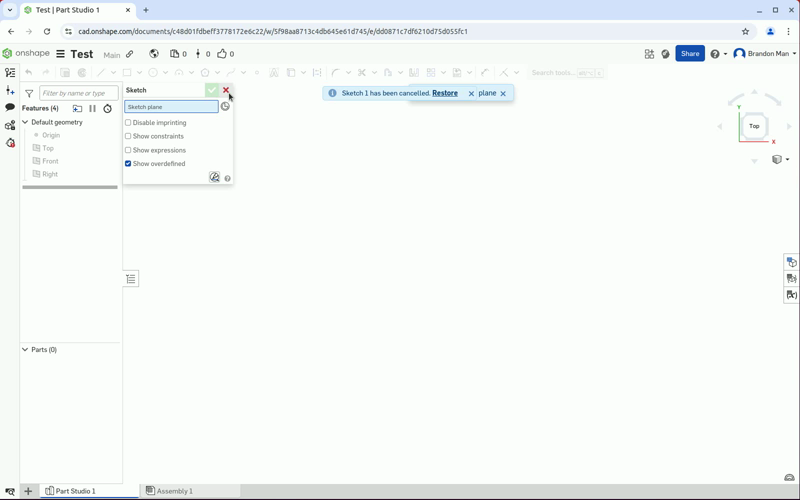
mouse_move(73, 150)
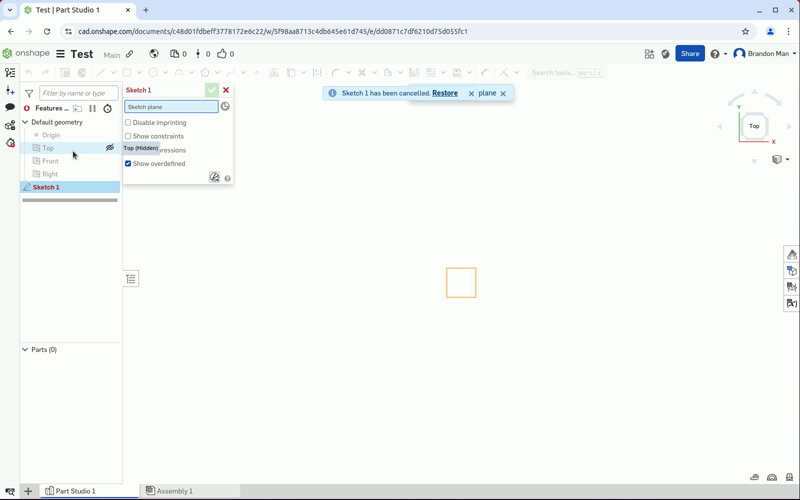
click(73, 150)
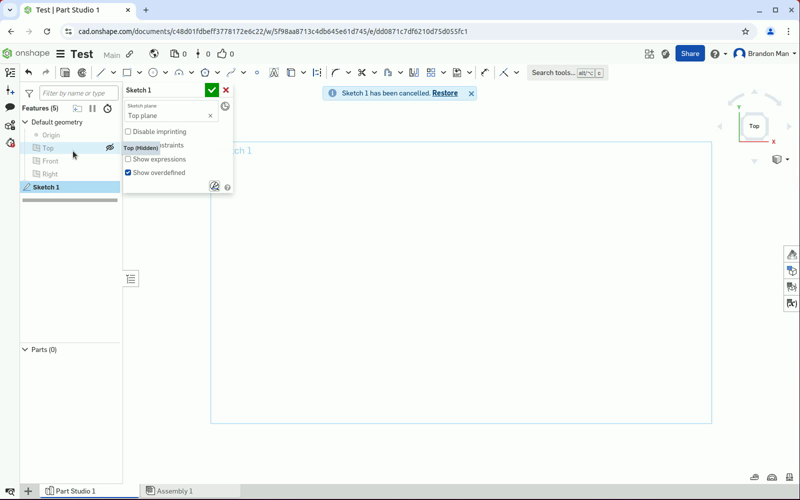
mouse_move(73, 352)
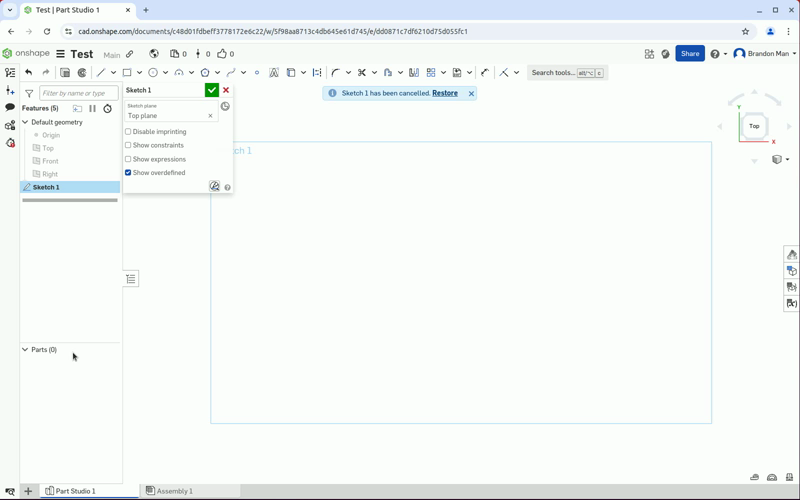
key(y)
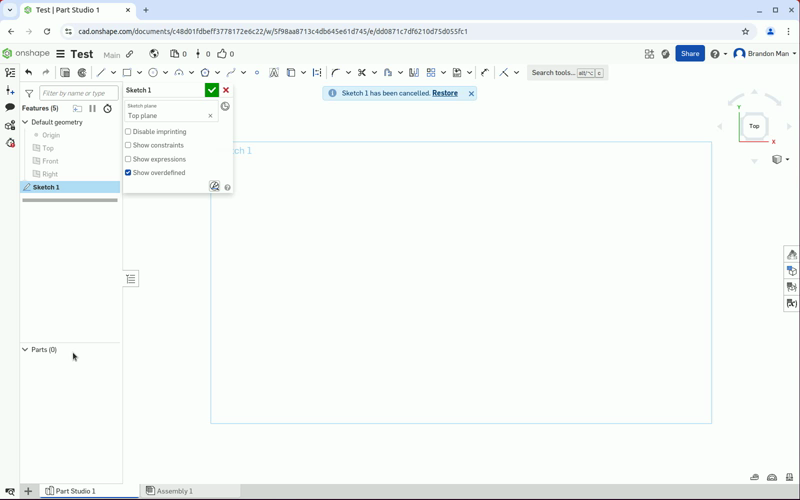
key(l)
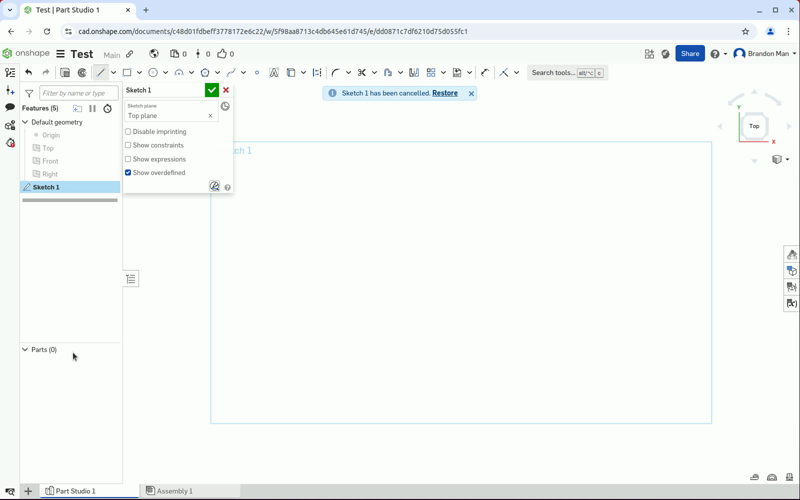
key_down(shift)
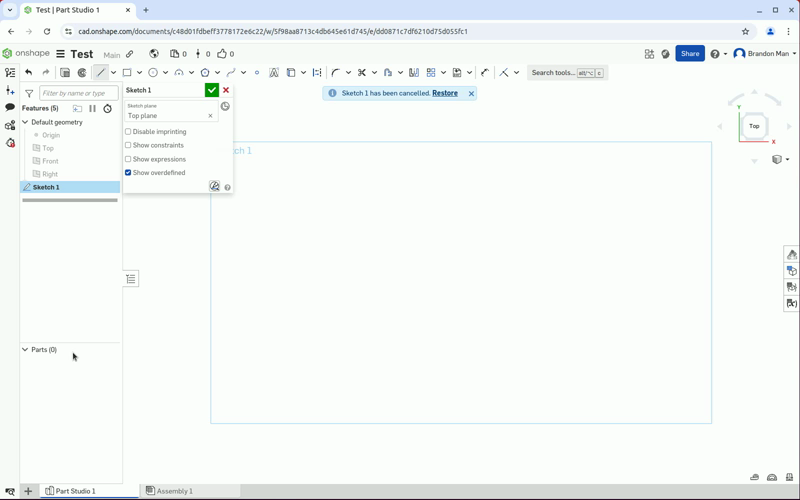
mouse_move(401, 325)
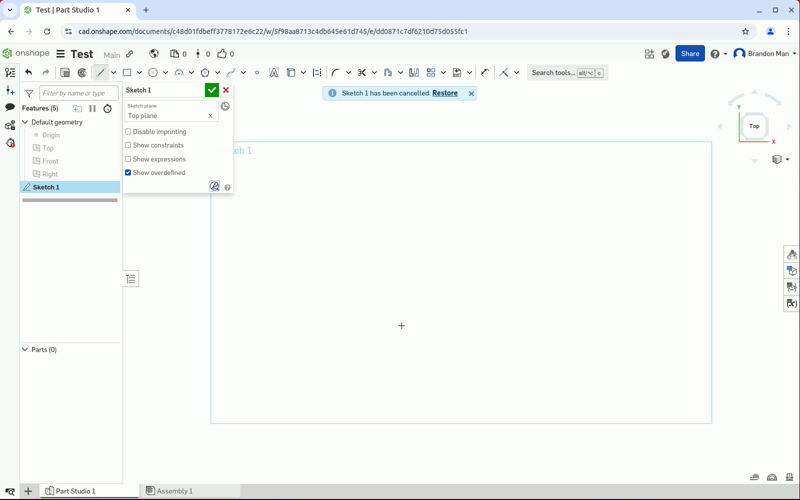
click(401, 325)
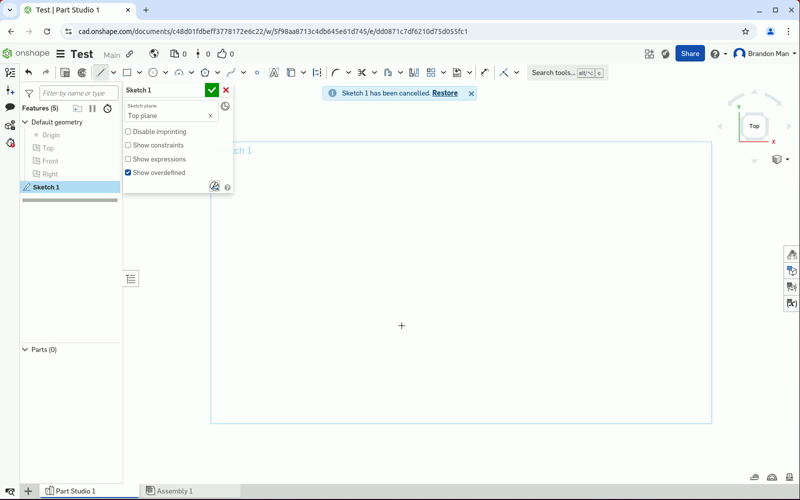
key_up(shift)
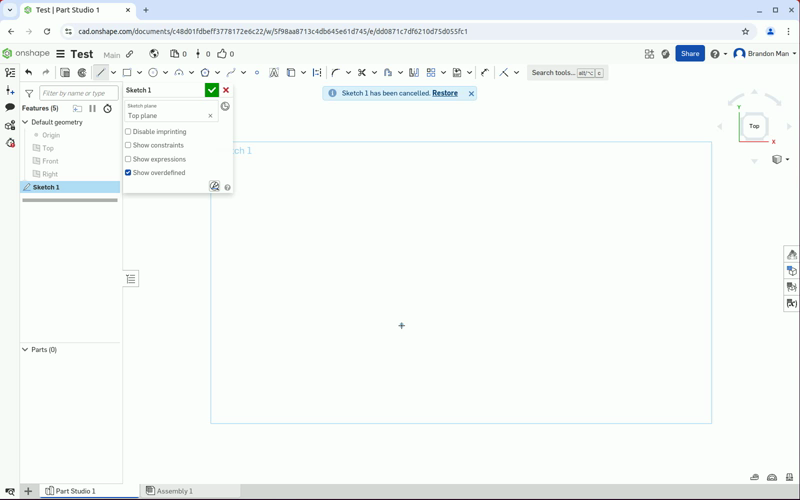
key_down(shift)
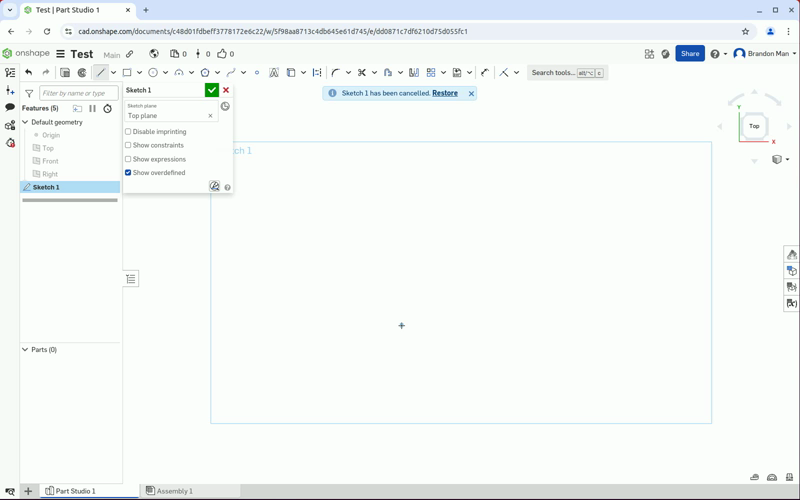
mouse_move(536, 309)
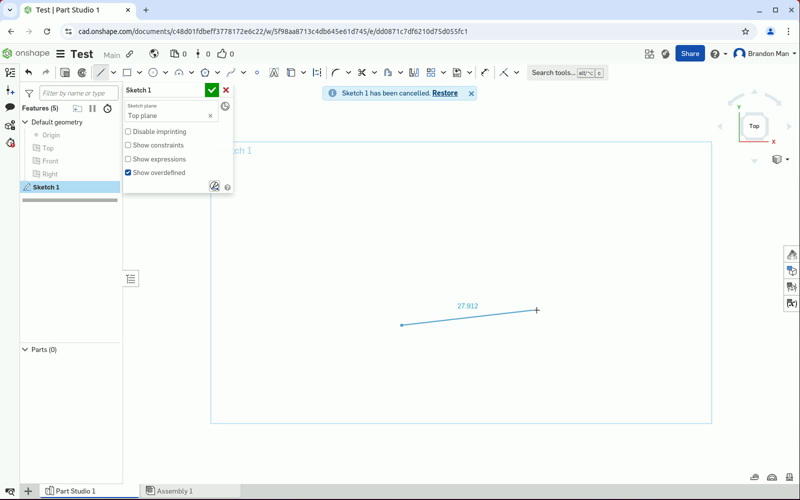
click(536, 309)
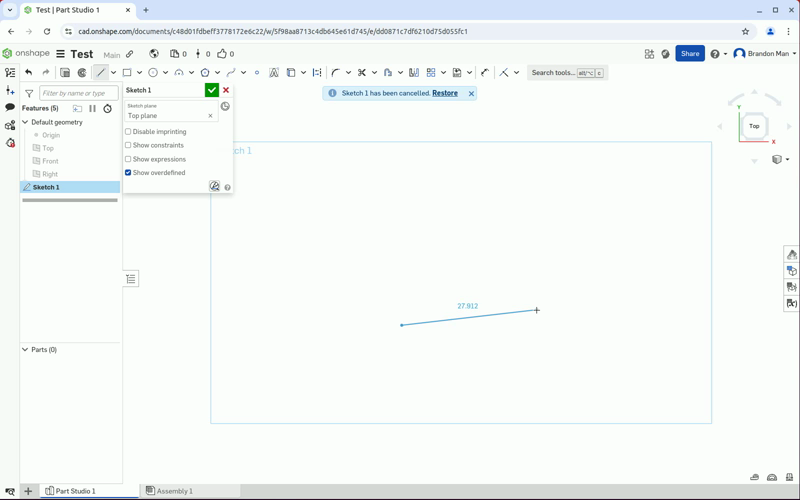
key_up(shift)
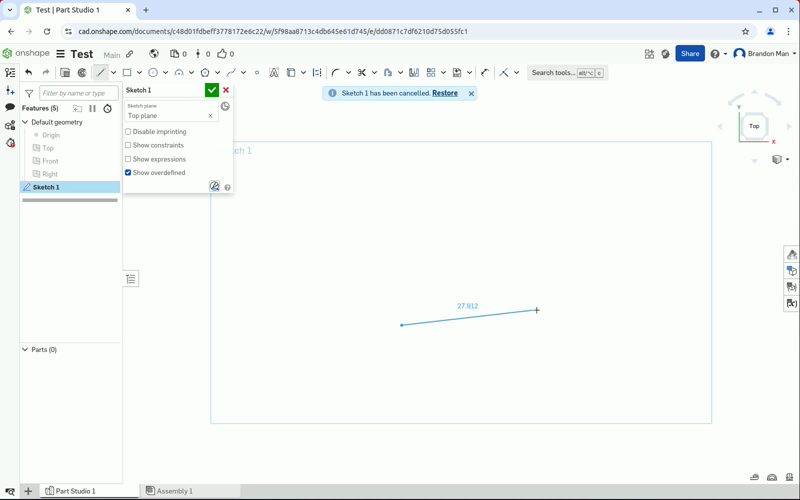
key(esc)
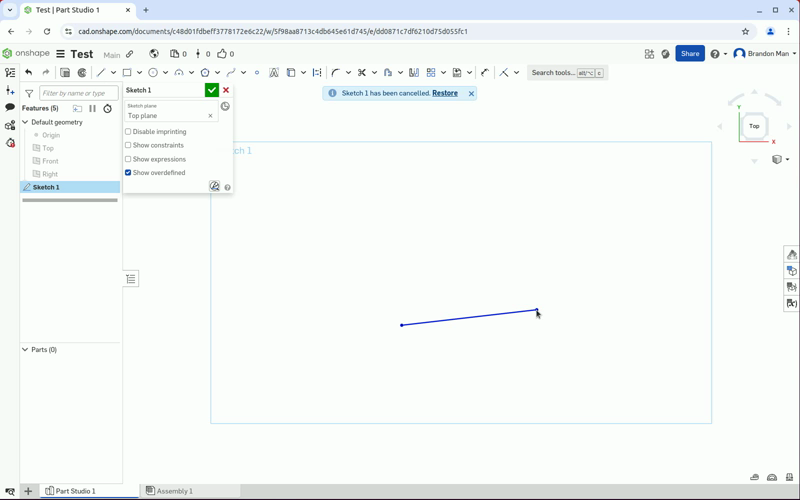
key(a)
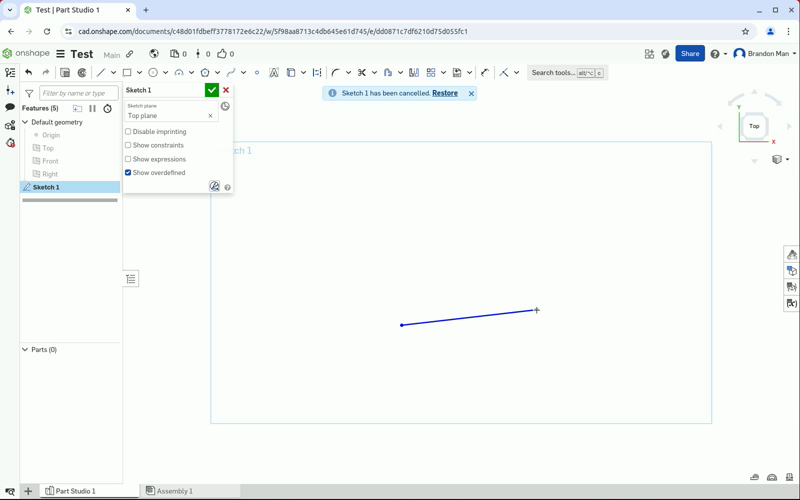
mouse_move(536, 309)
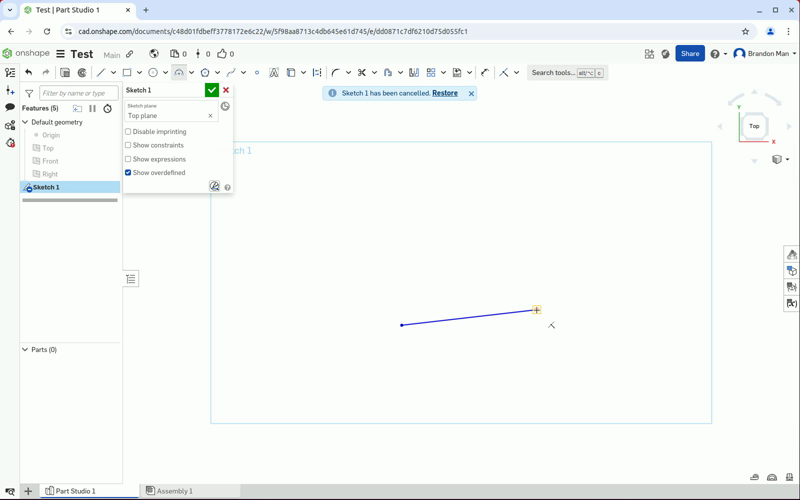
click(536, 309)
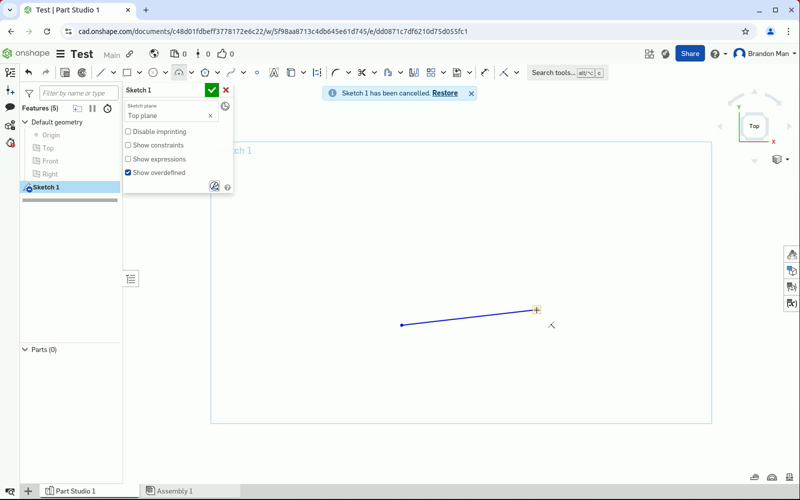
key_down(shift)
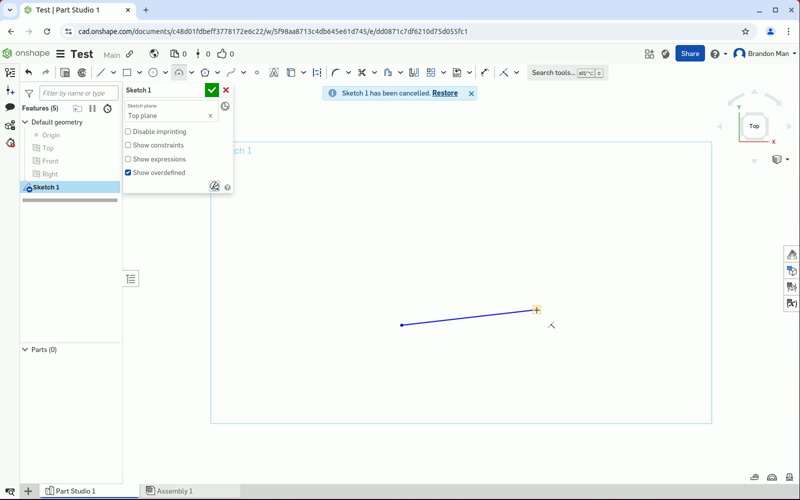
mouse_move(536, 257)
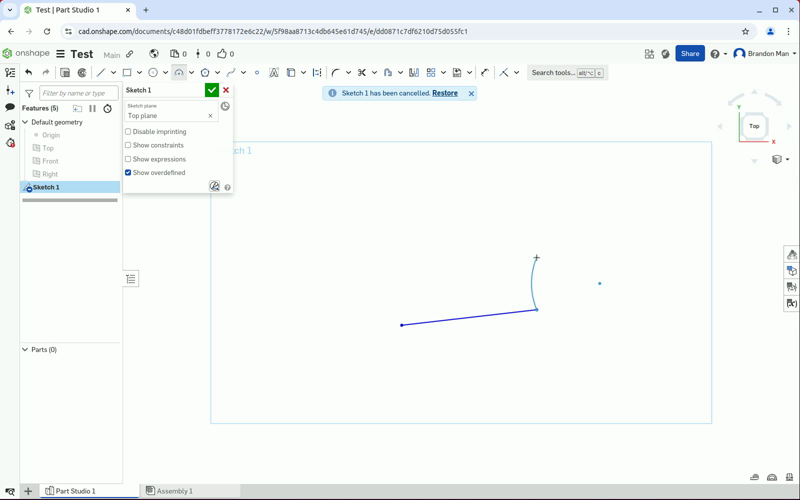
click(536, 257)
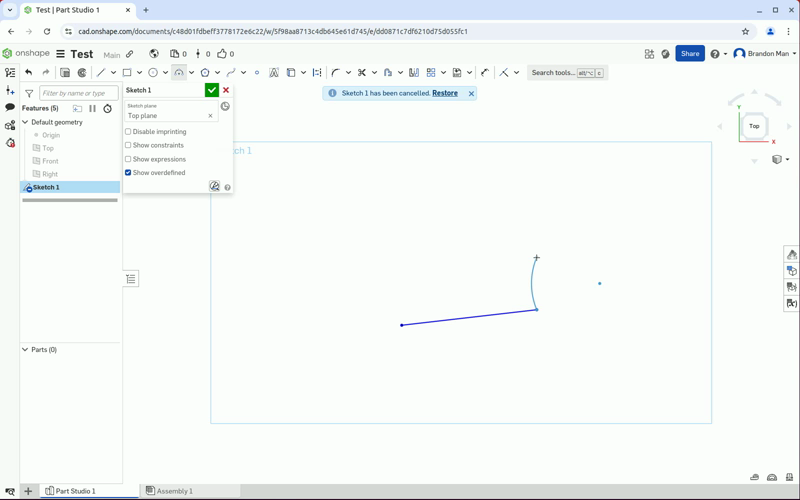
mouse_move(510, 283)
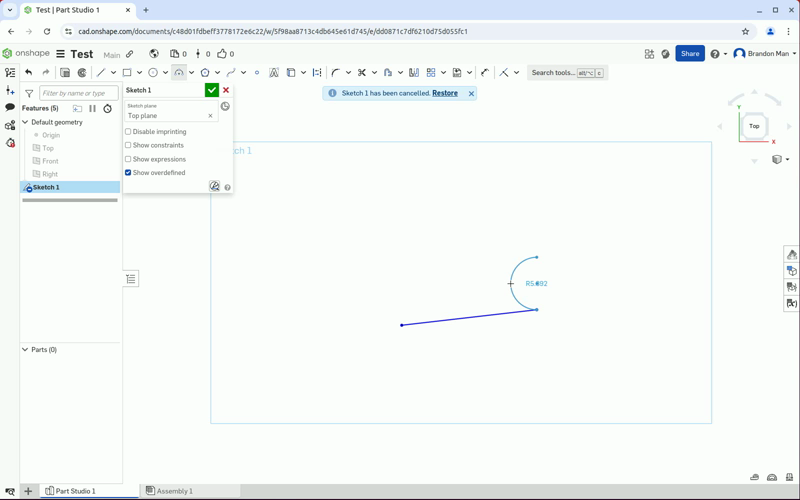
click(510, 283)
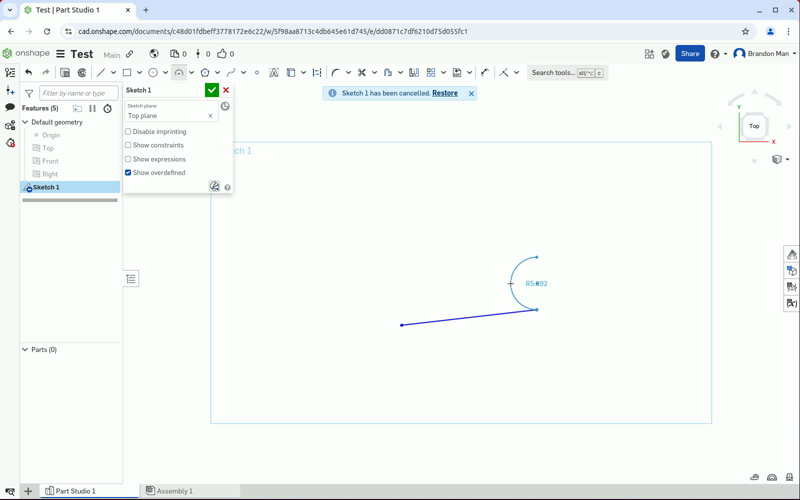
key_up(shift)
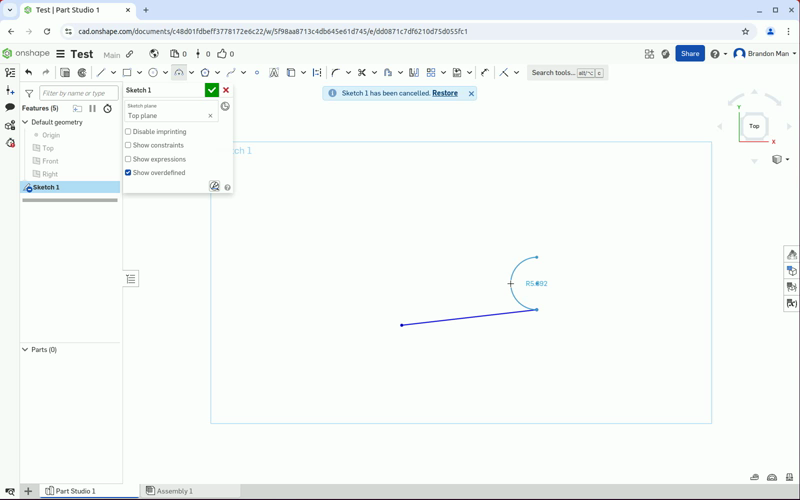
key(esc)
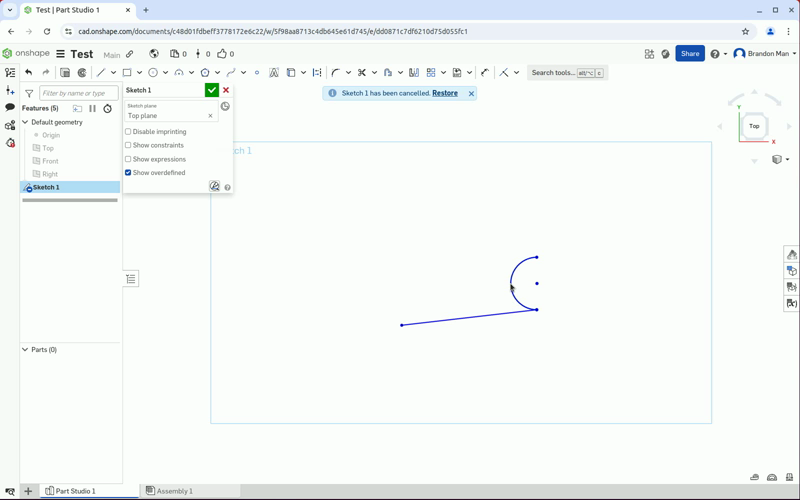
key(l)
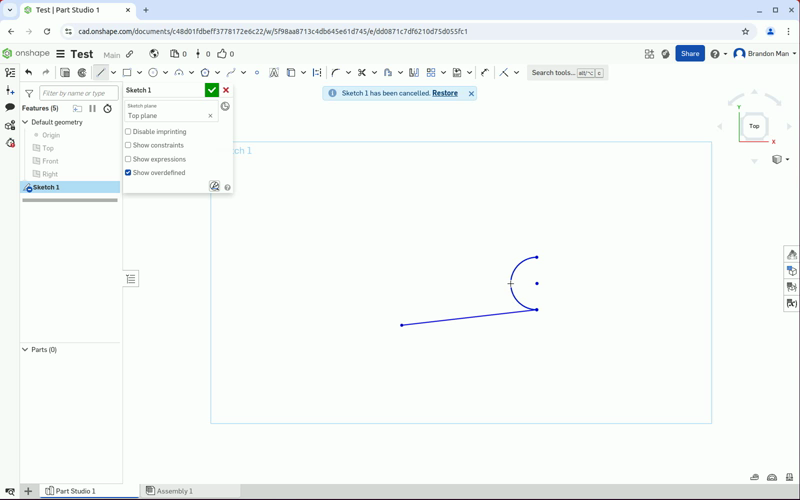
mouse_move(536, 257)
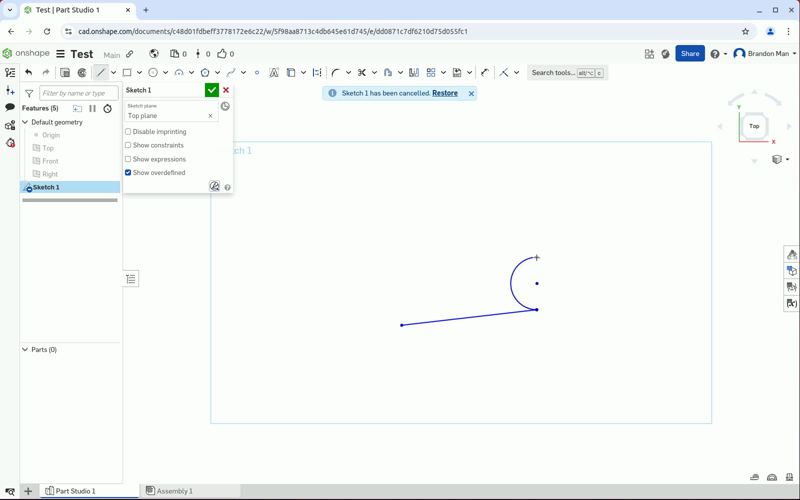
click(536, 257)
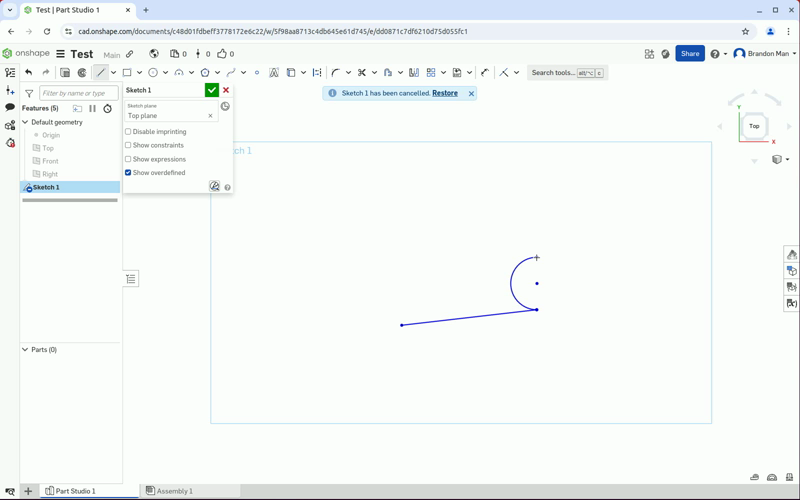
key_down(shift)
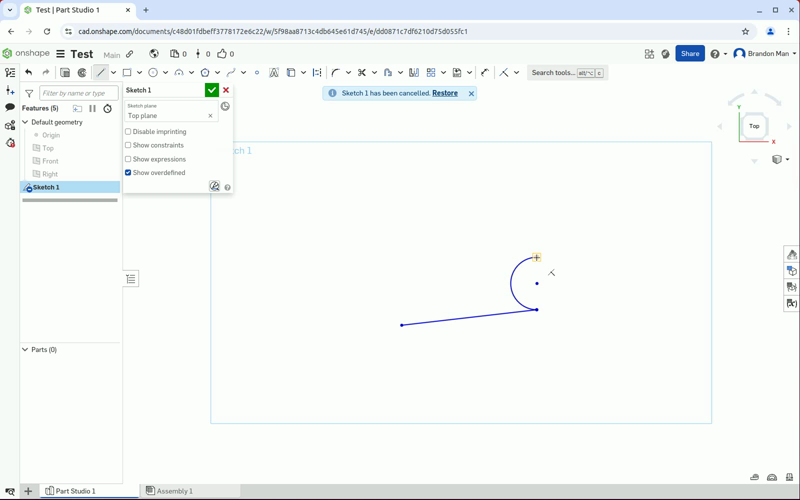
mouse_move(401, 241)
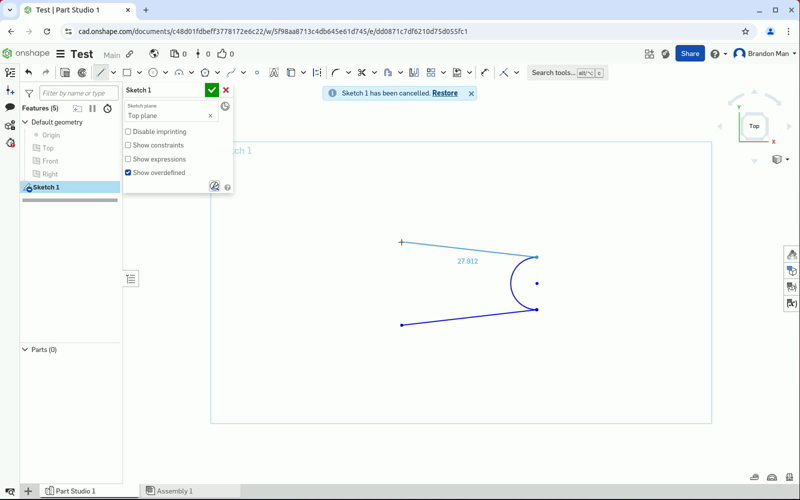
click(401, 241)
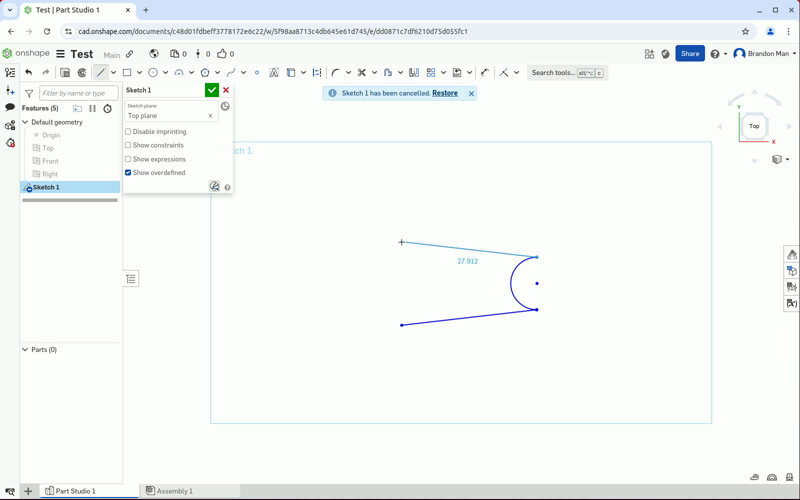
key_up(shift)
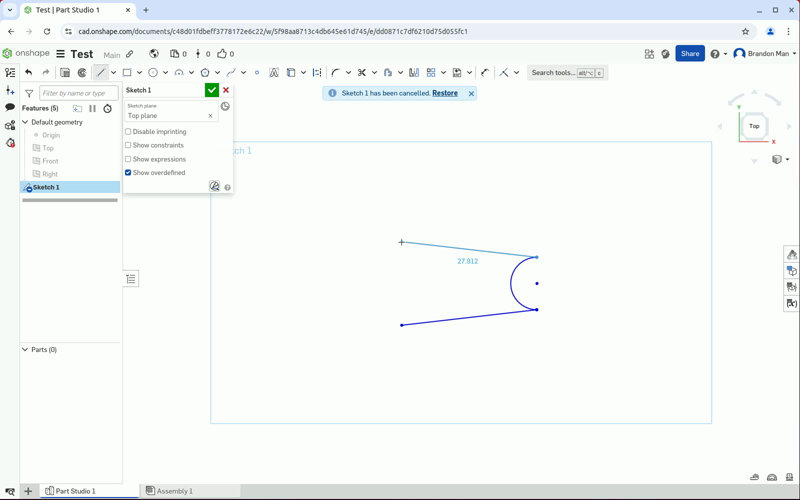
key(esc)
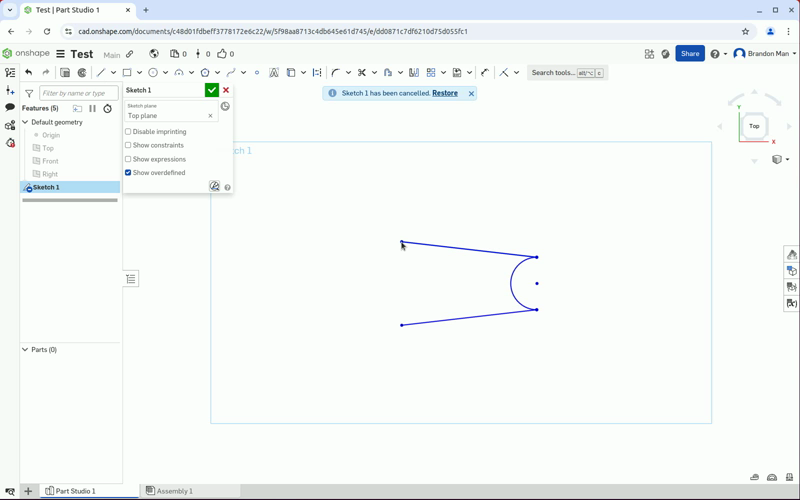
key(a)
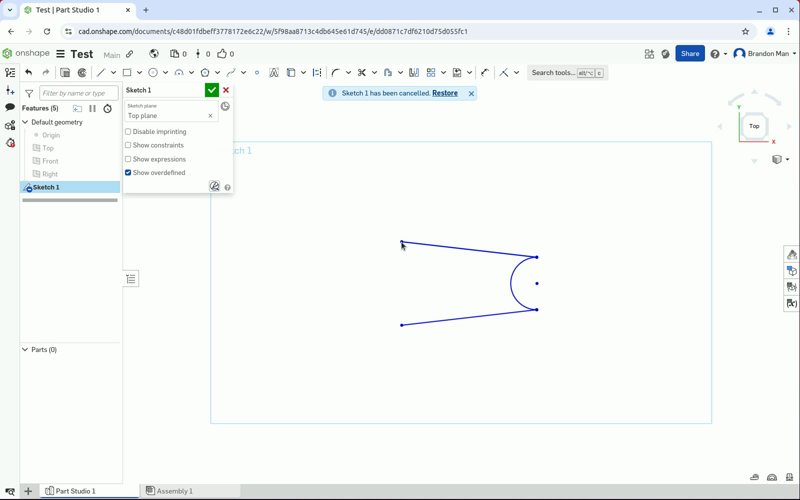
mouse_move(401, 241)
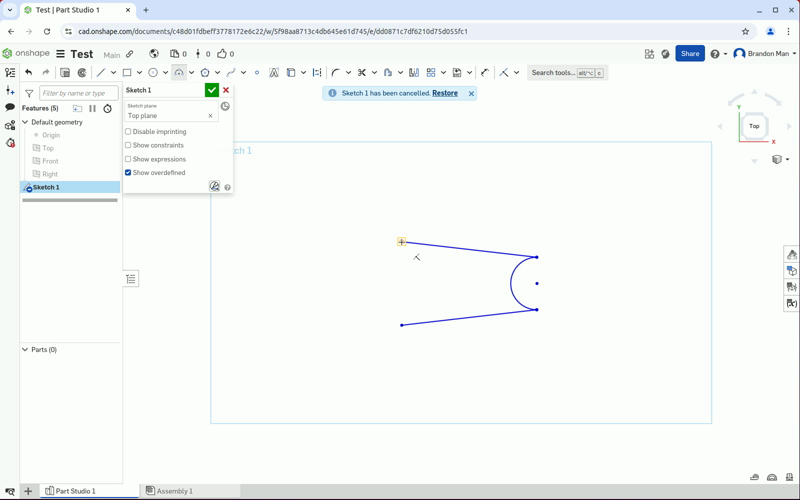
click(401, 241)
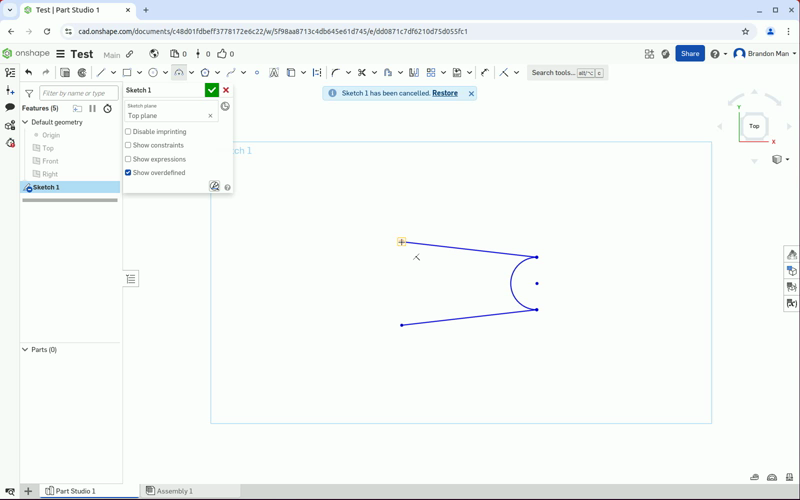
mouse_move(401, 325)
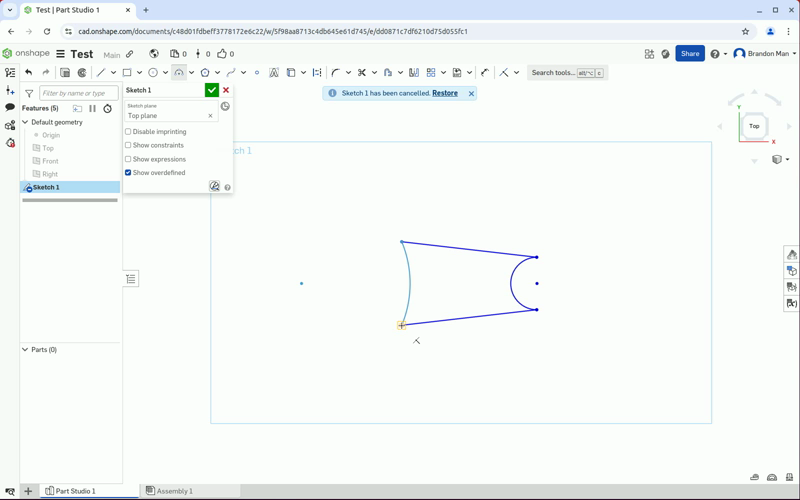
click(401, 325)
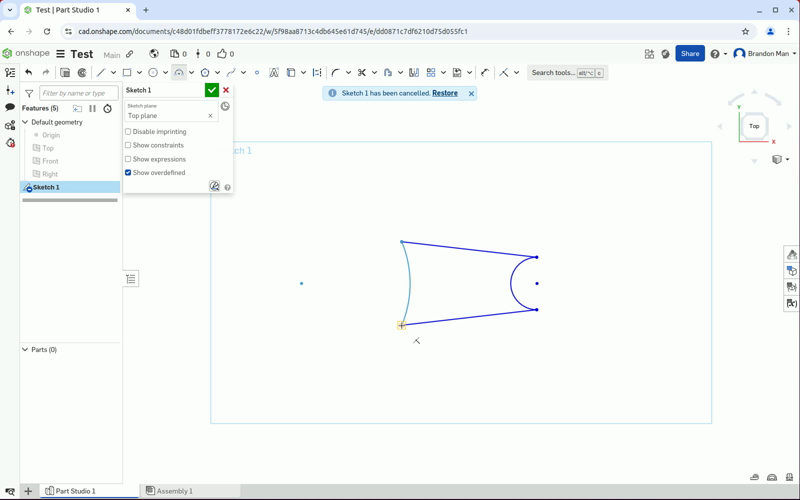
key_down(shift)
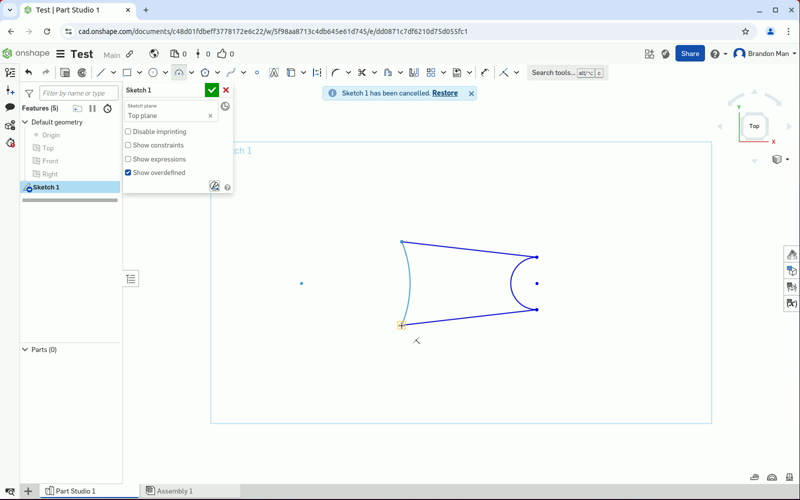
mouse_move(435, 283)
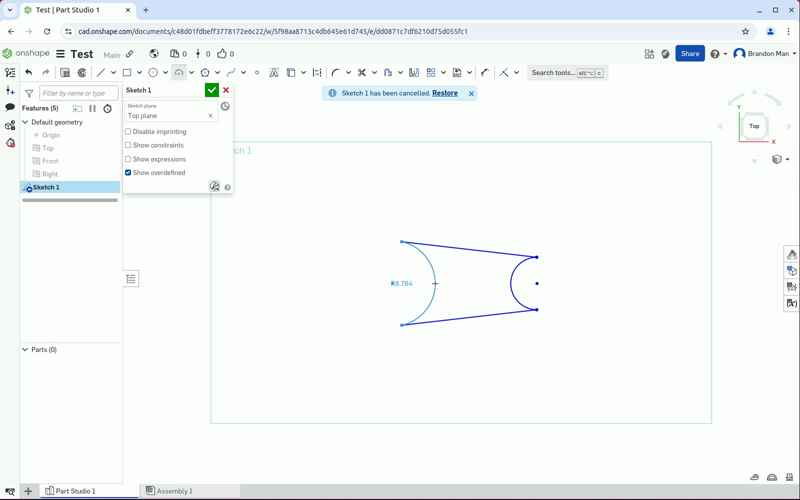
click(435, 283)
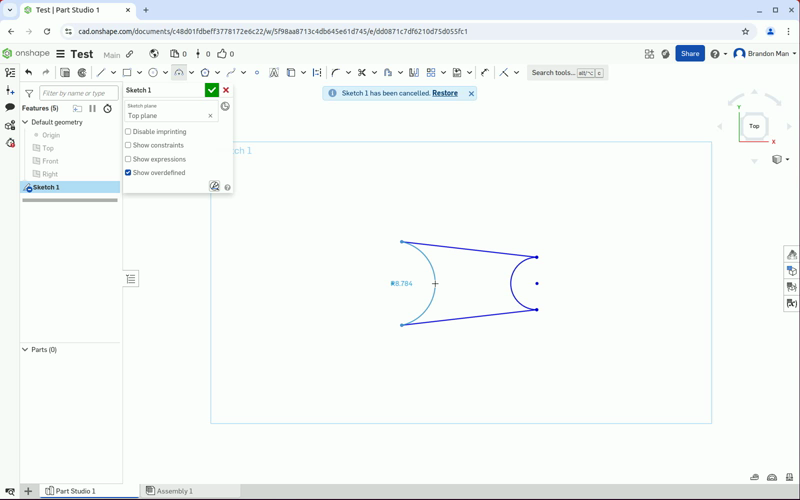
key_up(shift)
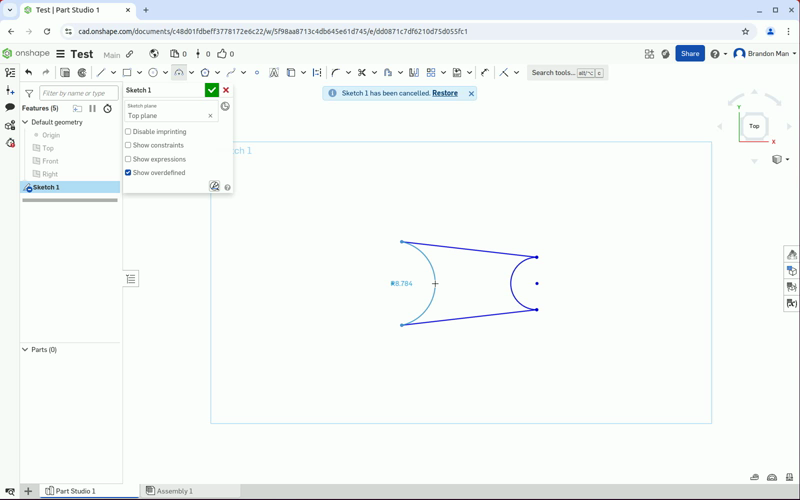
key(esc)
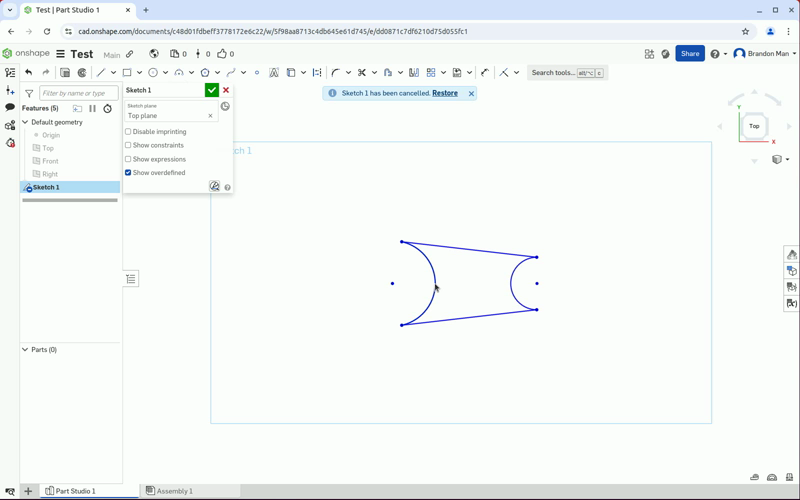
mouse_move(467, 264)
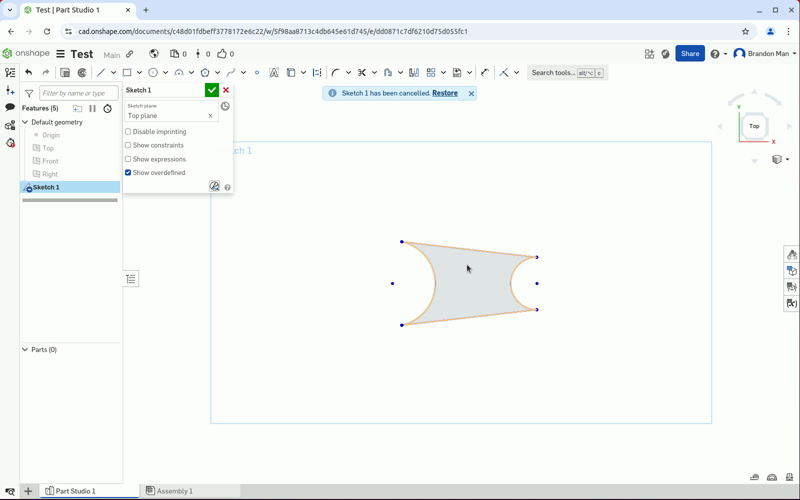
scroll(6)
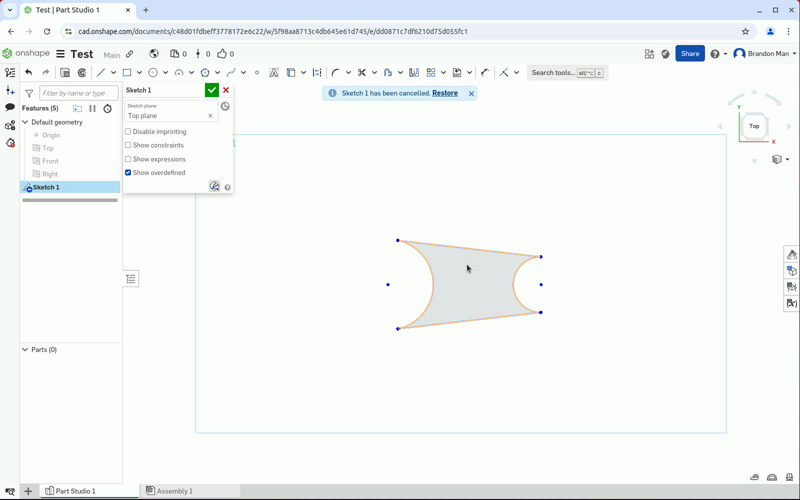
scroll(6)
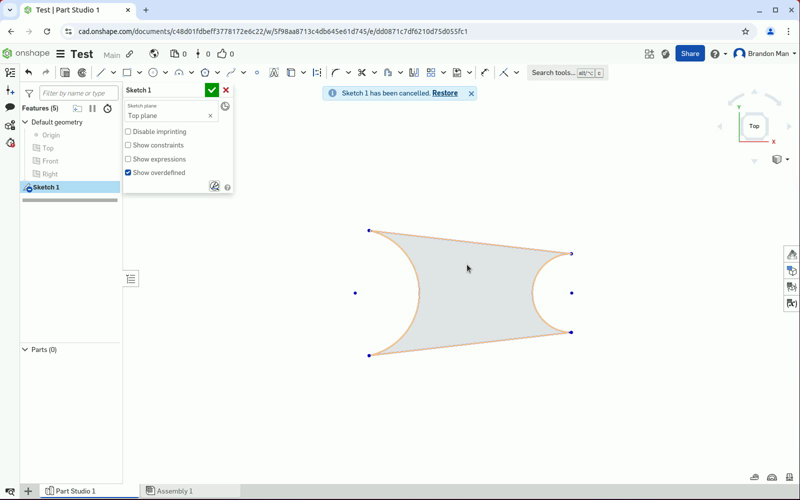
scroll(6)
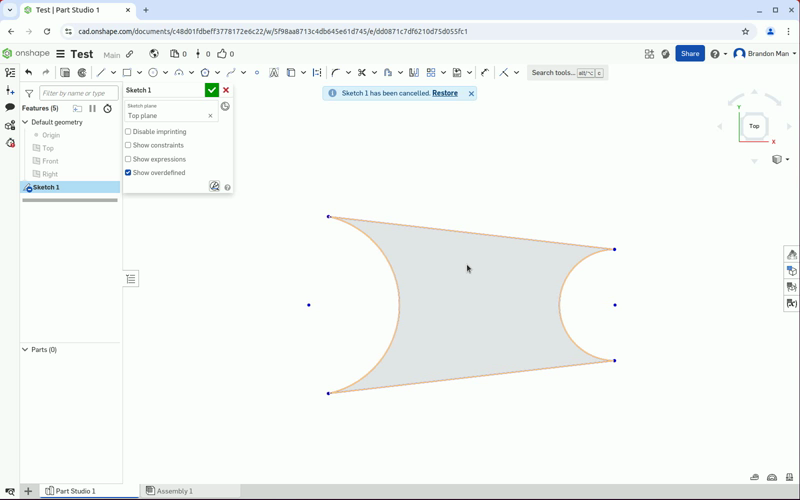
scroll(6)
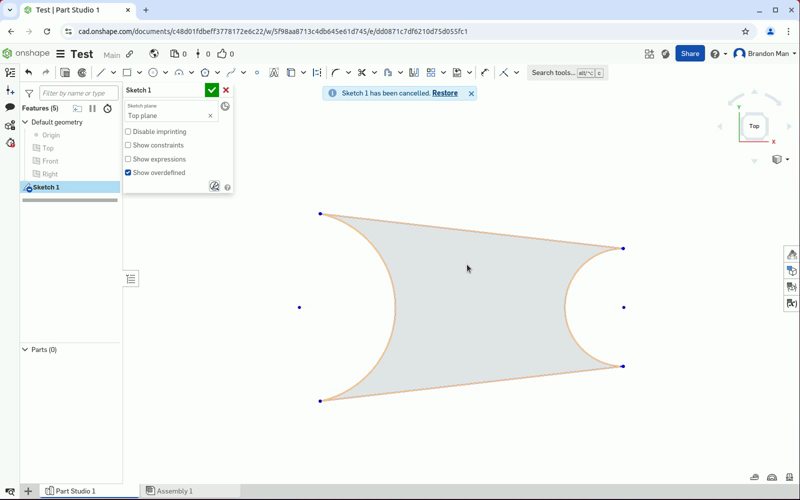
scroll(6)
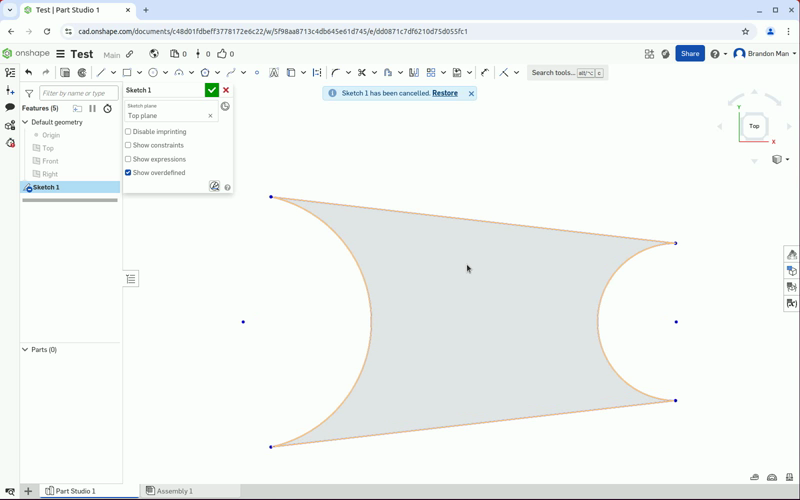
scroll(6)
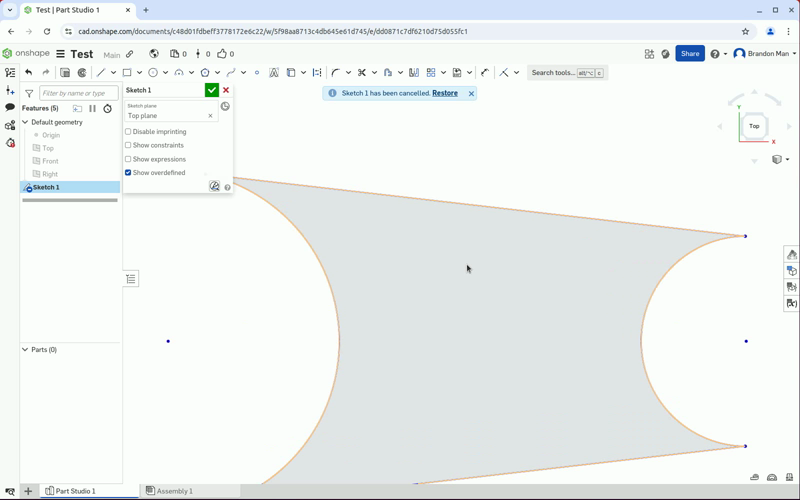
scroll(6)
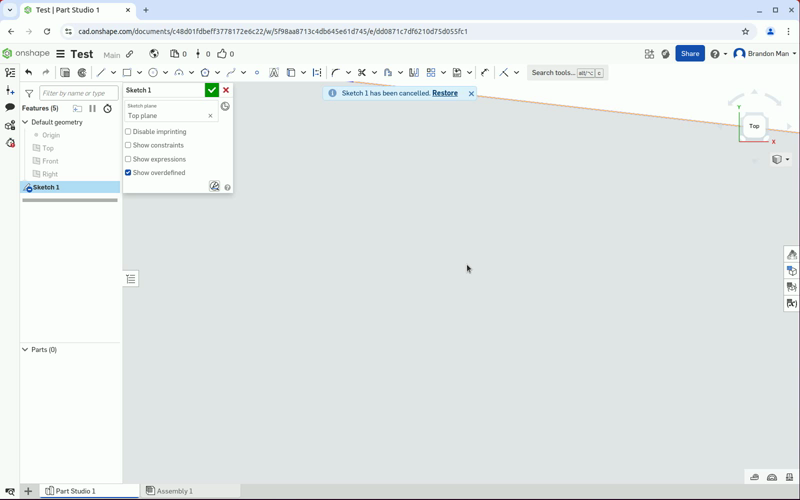
click(467, 264)
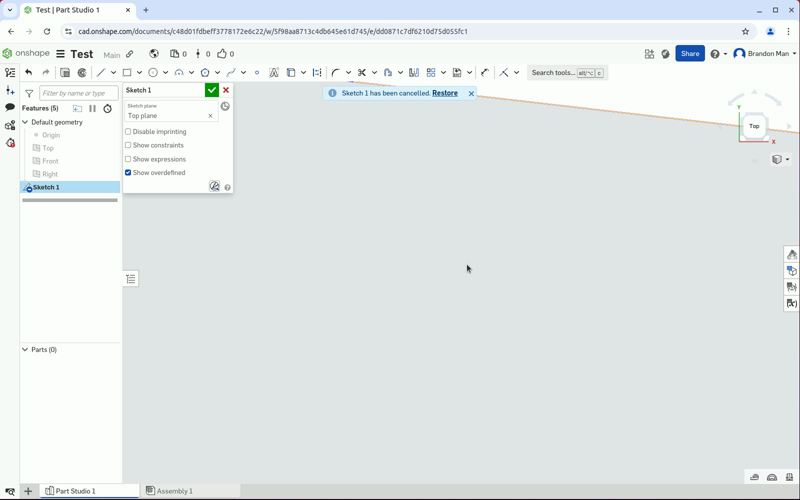
scroll(-6)
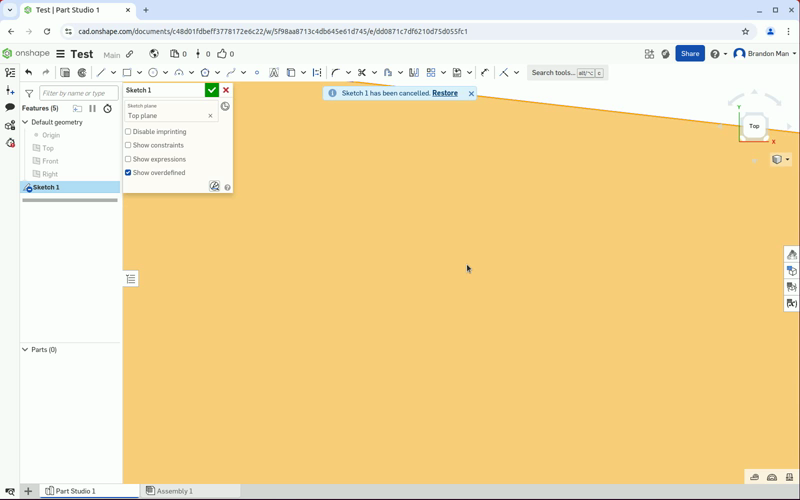
scroll(-6)
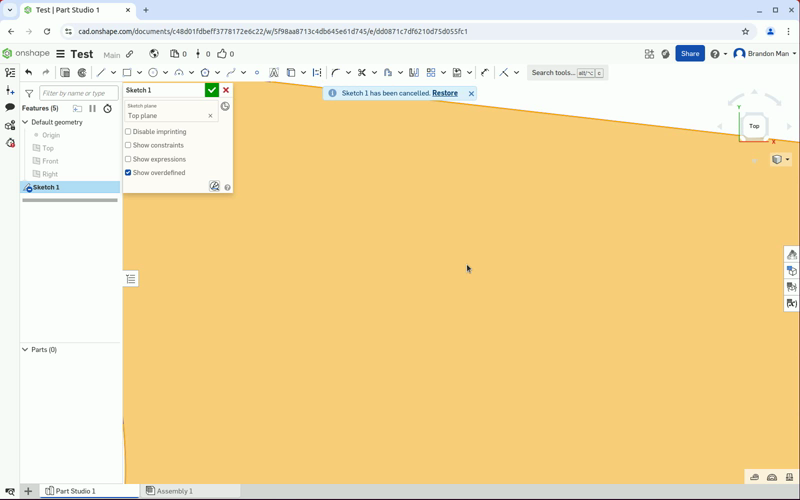
scroll(-6)
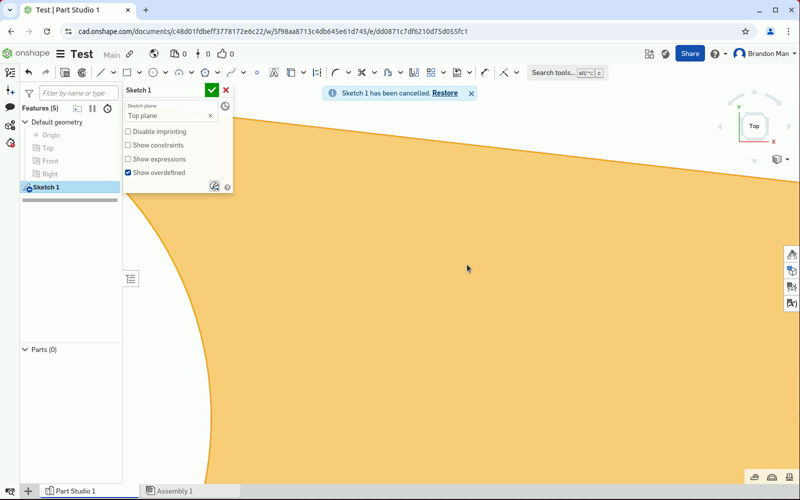
scroll(-6)
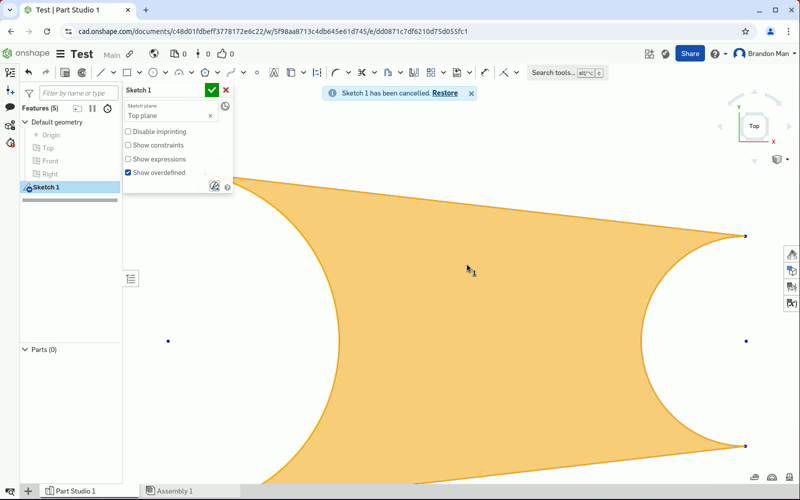
scroll(-6)
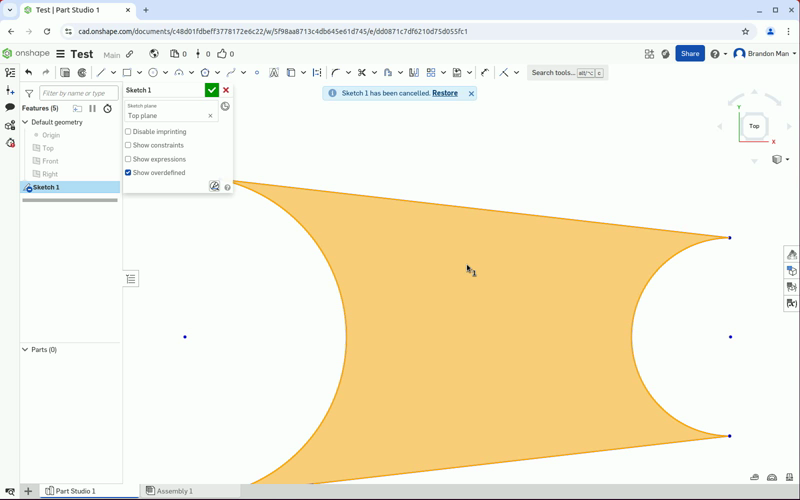
scroll(-6)
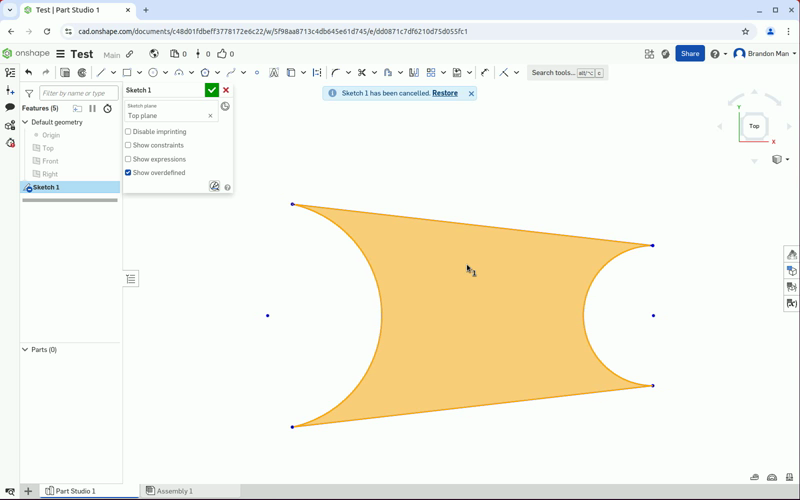
scroll(-6)
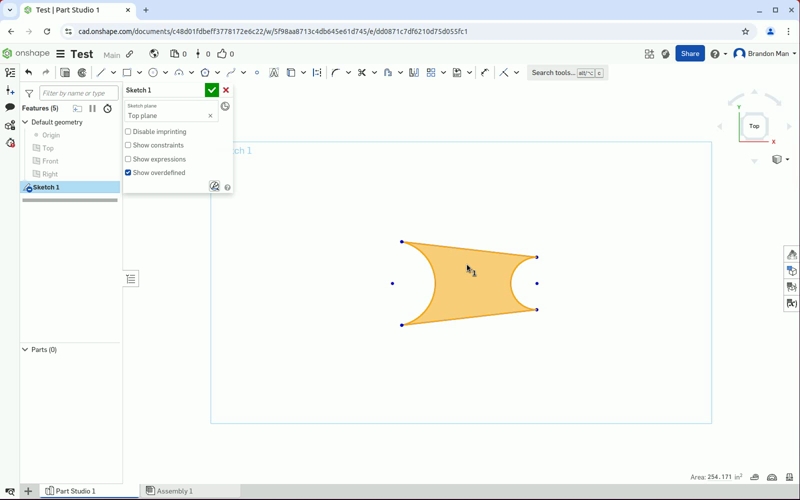
mouse_move(73, 352)
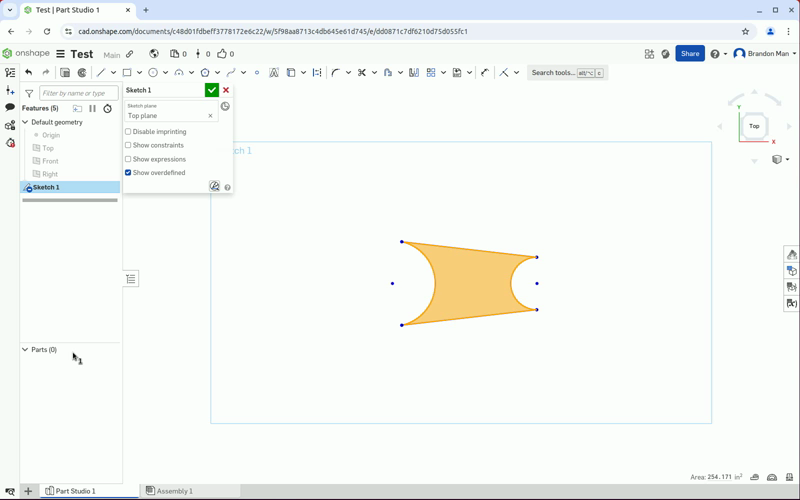
key(shift+y)
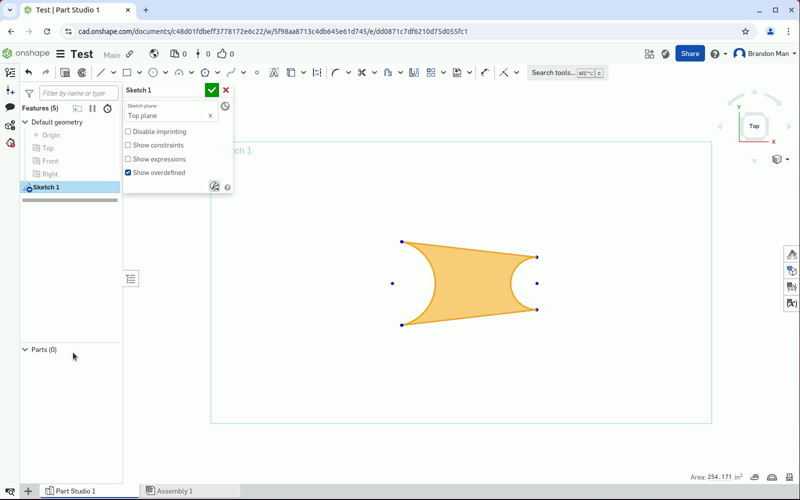
key(shift+e)
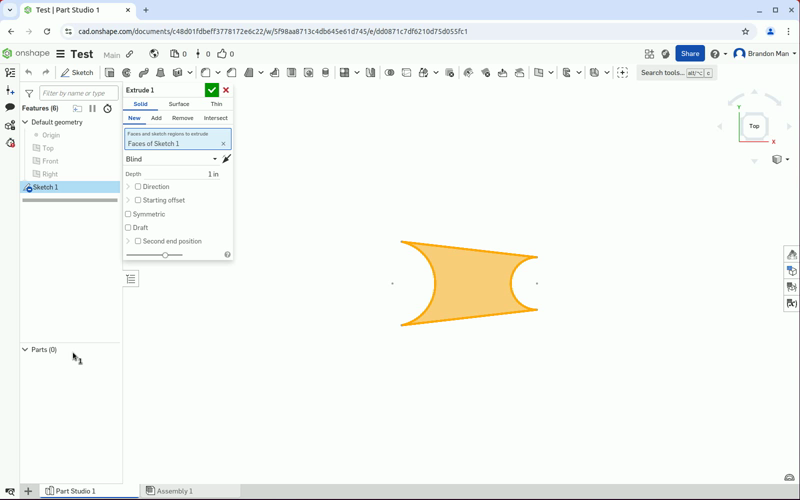
mouse_move(143, 106)
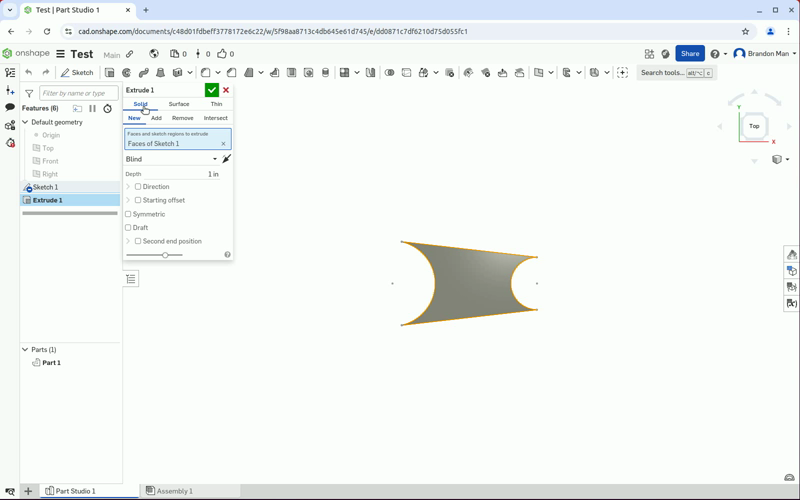
click(143, 106)
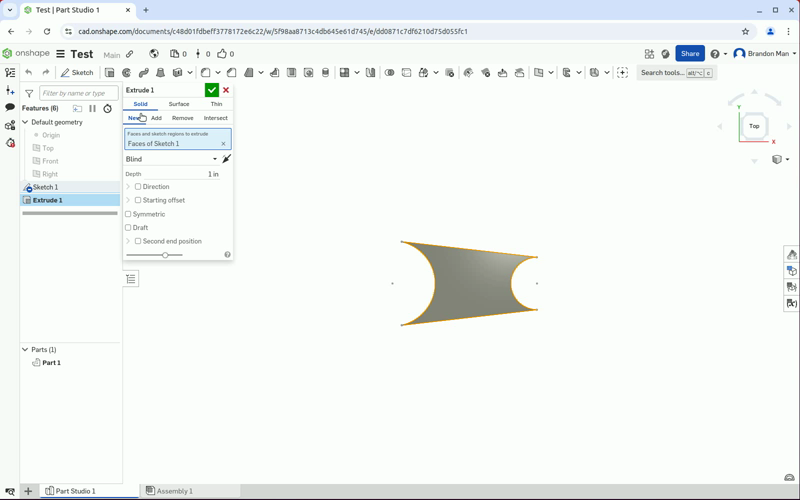
mouse_move(137, 120)
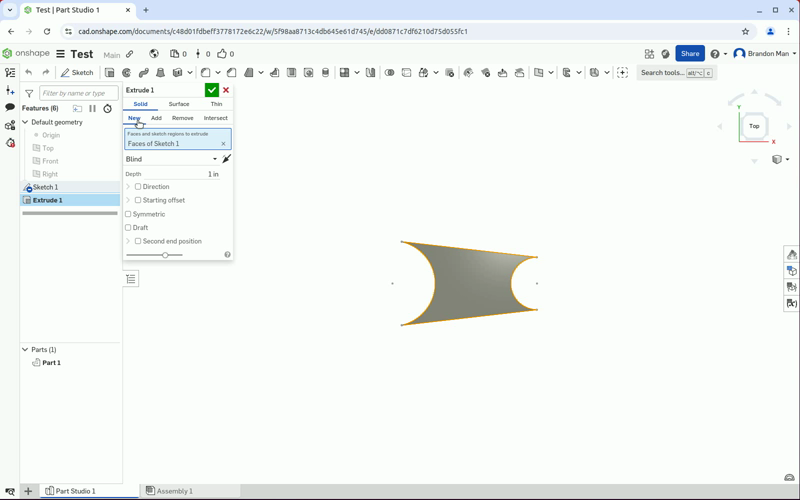
click(137, 120)
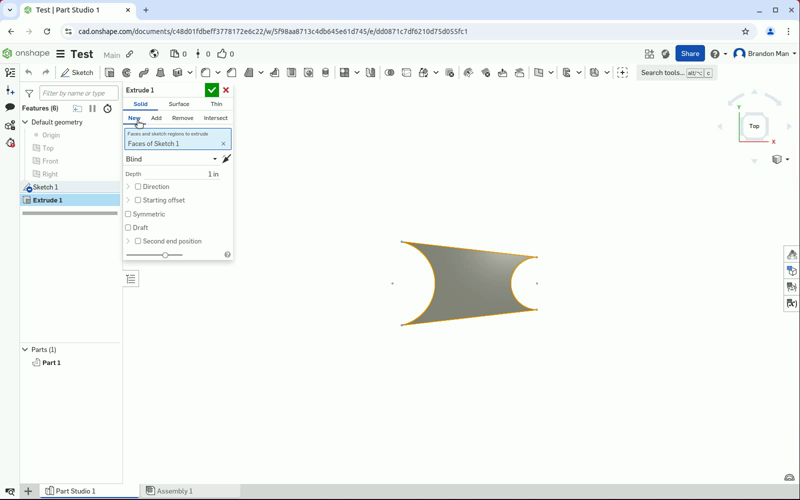
key(tab, 4)
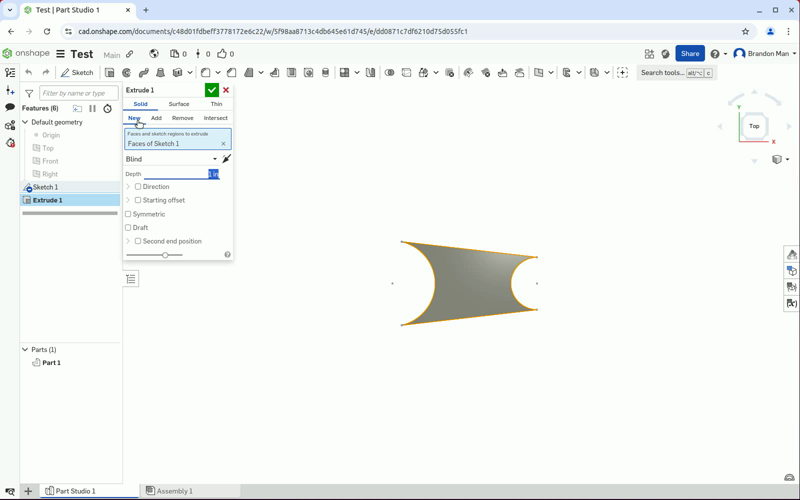
text(17.813)
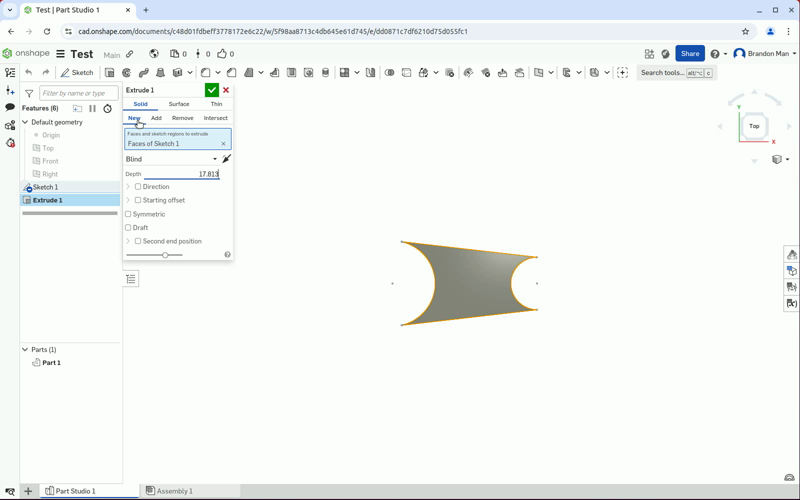
key(enter)
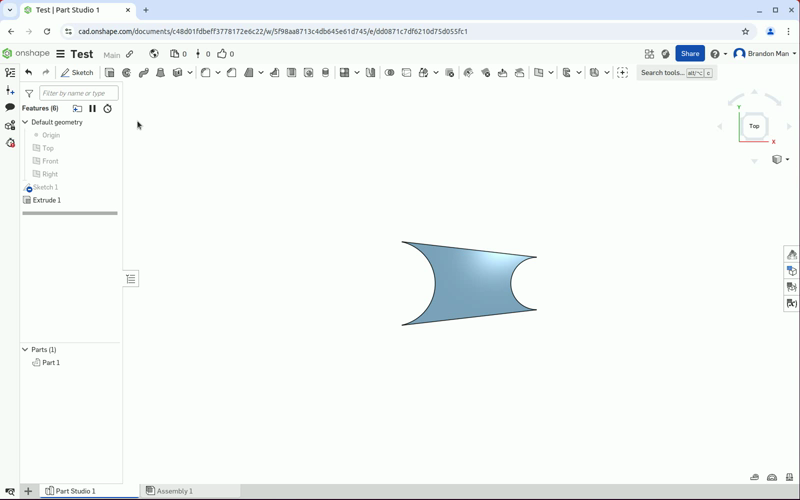
key(shift+h)
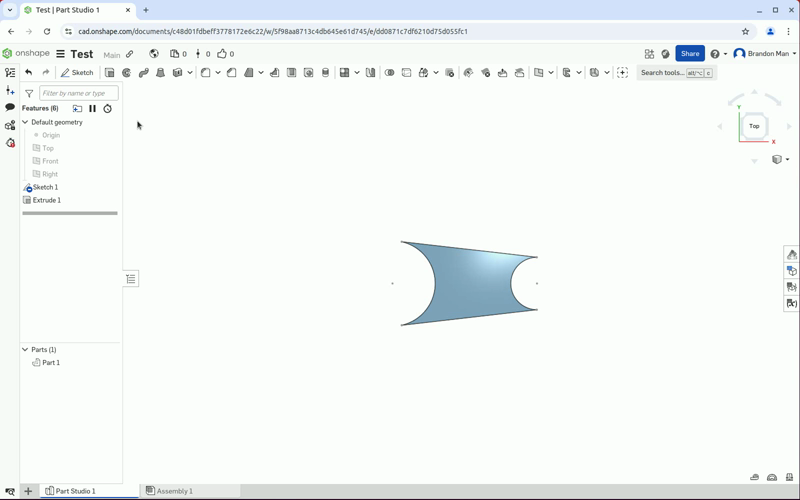
key(shift+h)
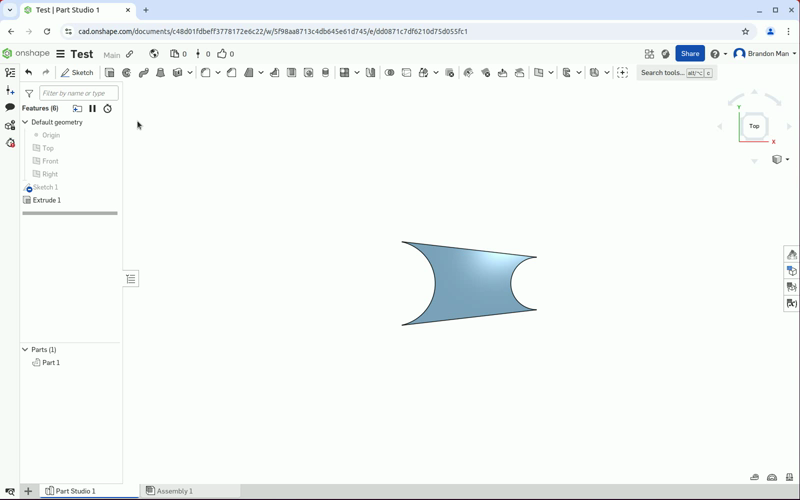
mouse_move(73, 189)
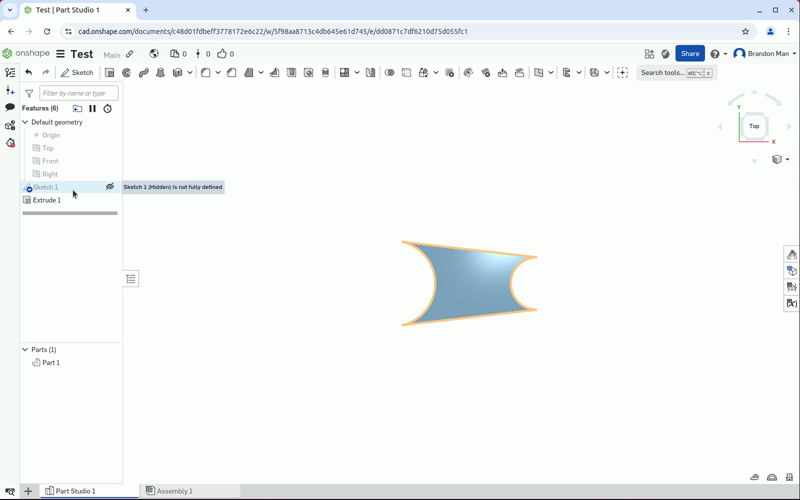
click(73, 189)
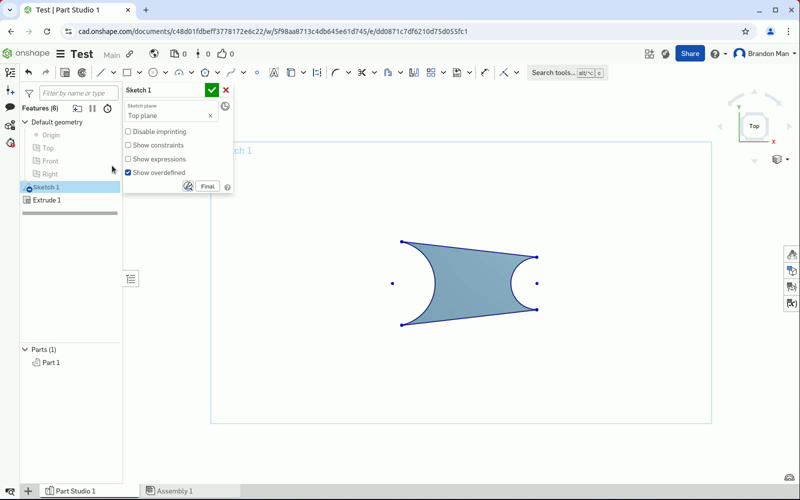
mouse_move(229, 92)
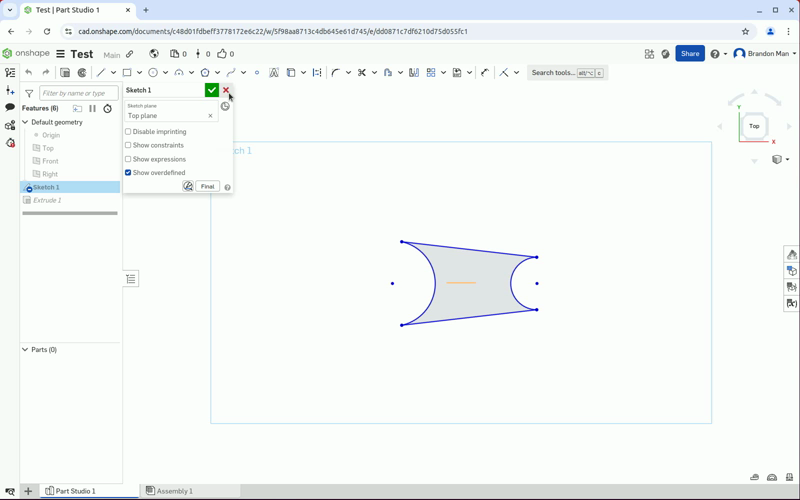
click(229, 92)
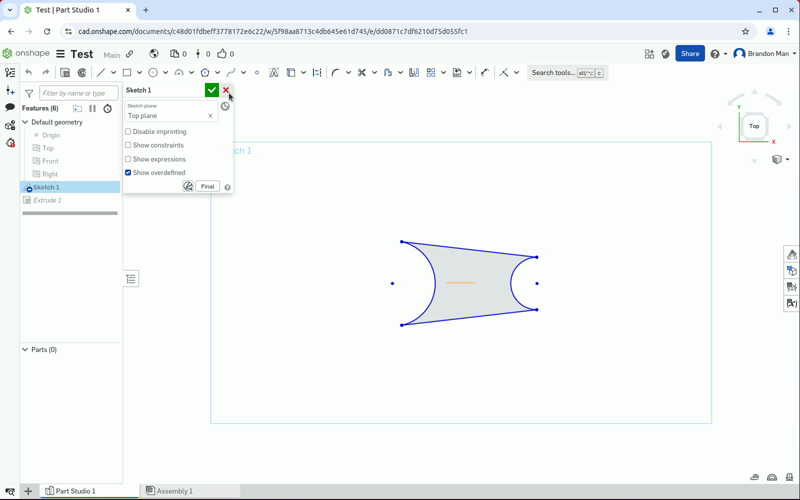
key(shift+s)
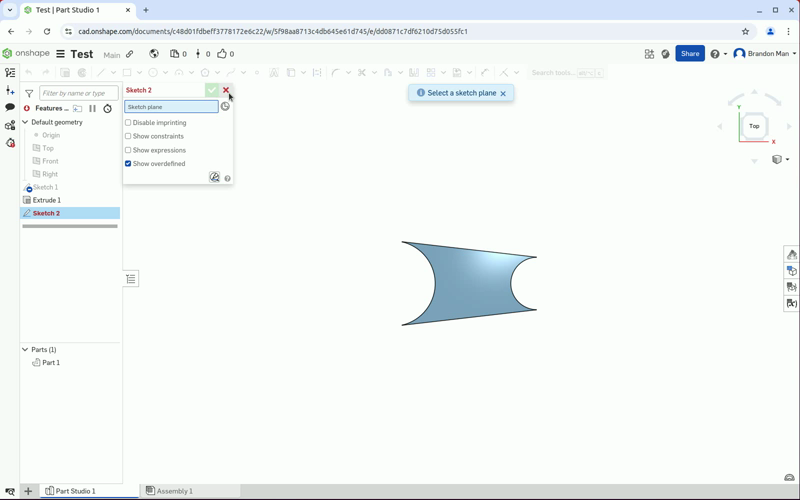
mouse_move(73, 150)
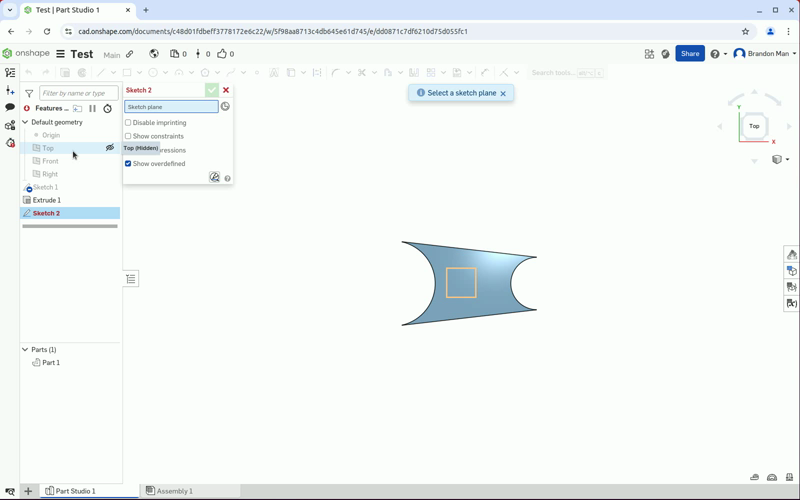
click(73, 150)
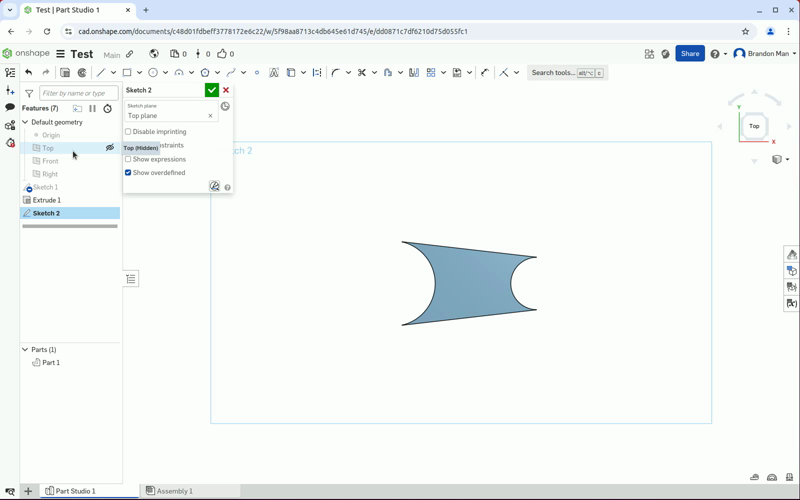
mouse_move(73, 352)
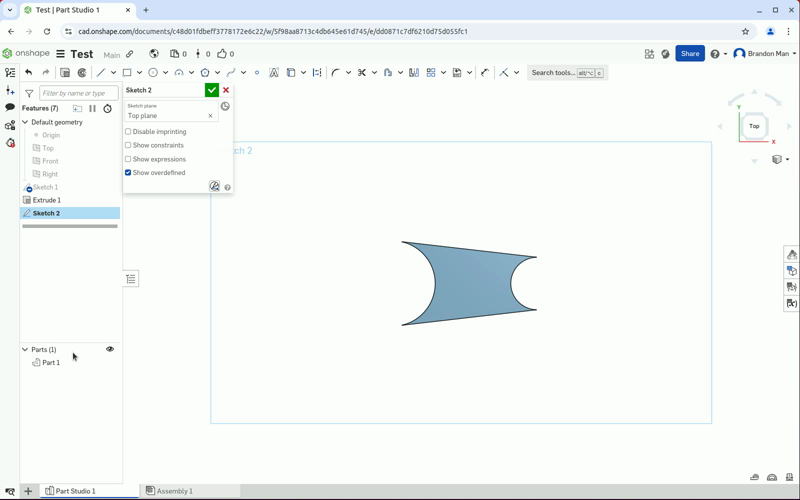
key(y)
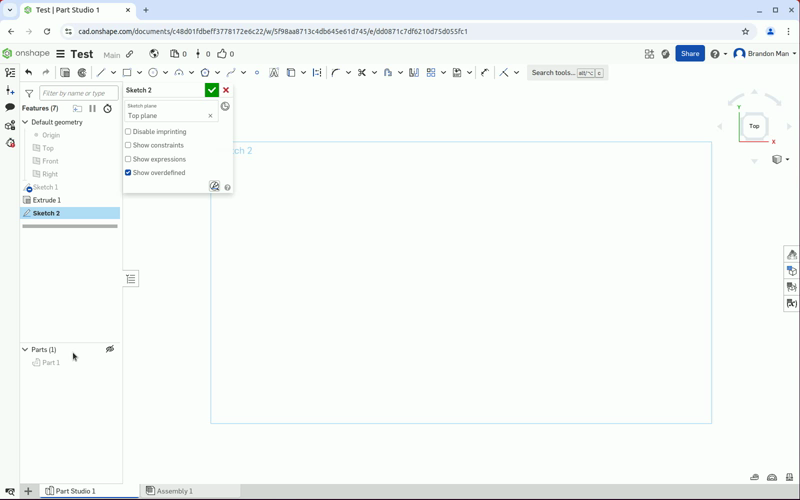
key(l)
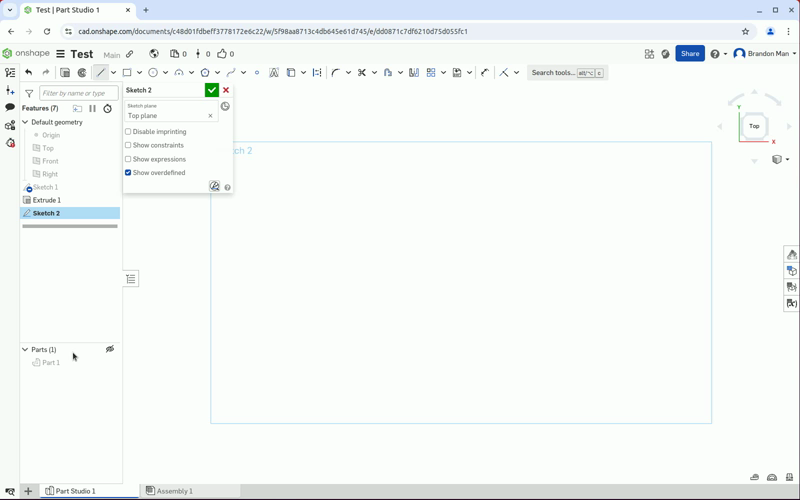
key_down(shift)
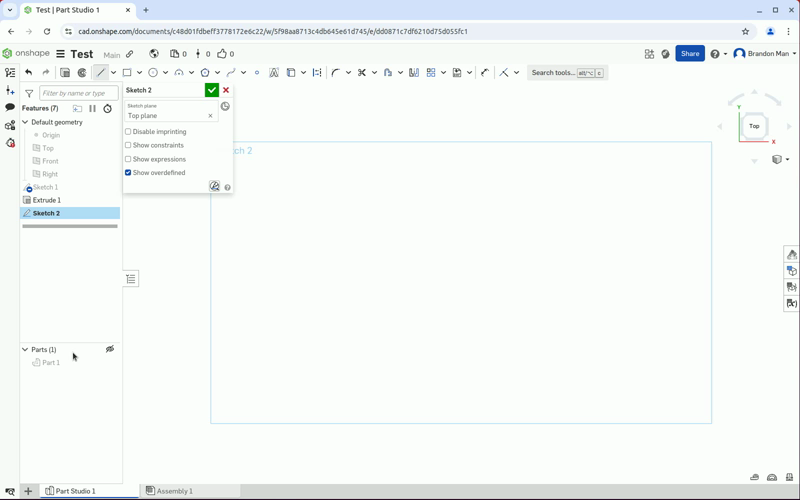
mouse_move(391, 326)
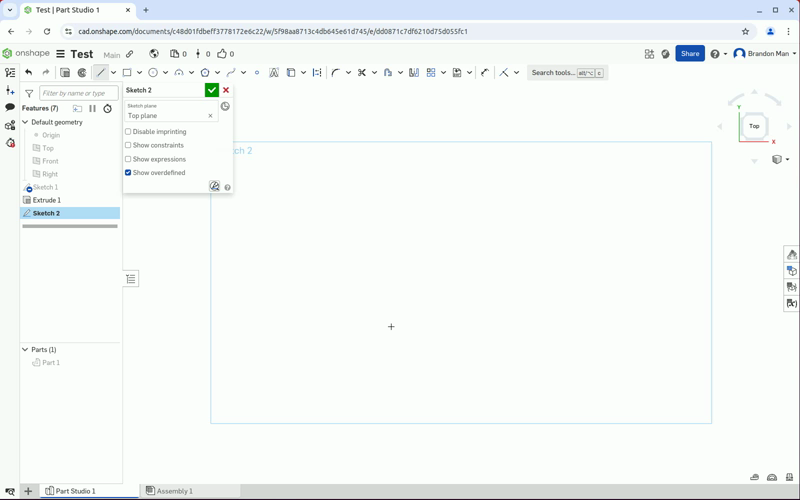
click(391, 326)
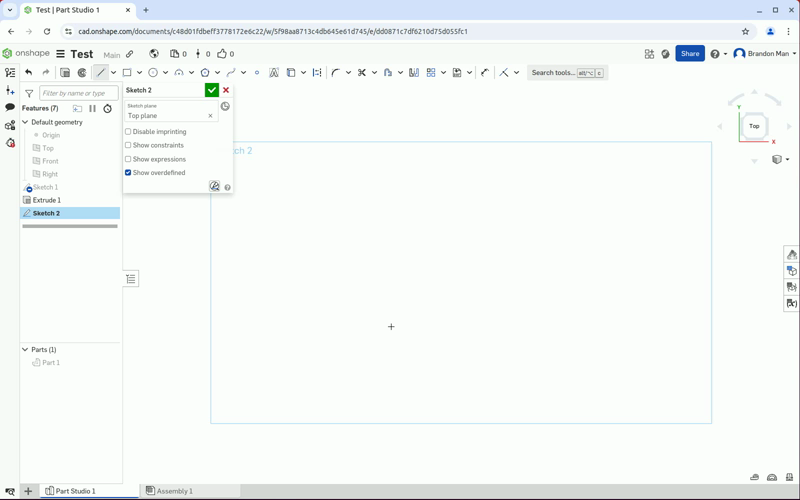
key_up(shift)
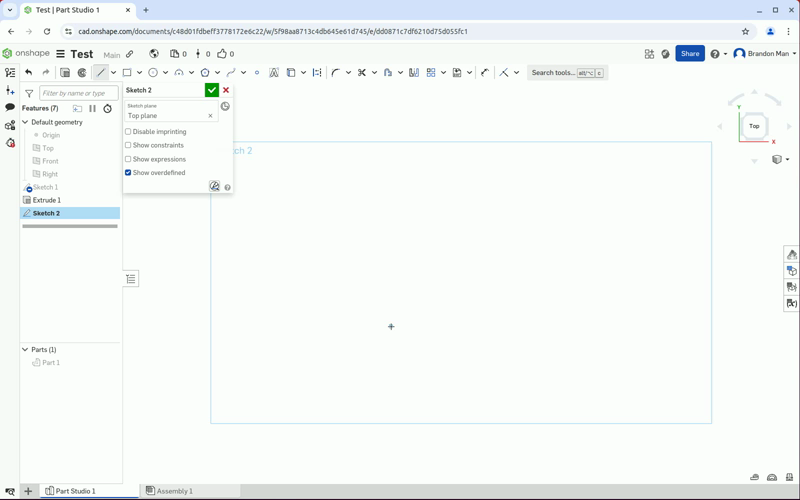
key_down(shift)
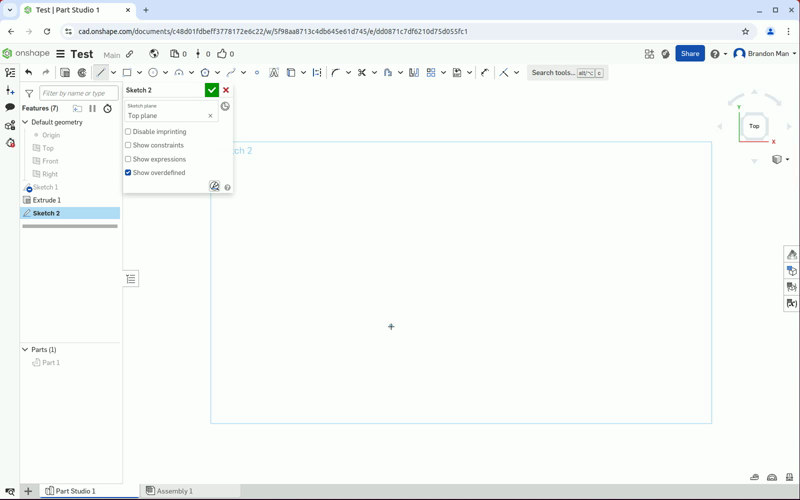
mouse_move(421, 326)
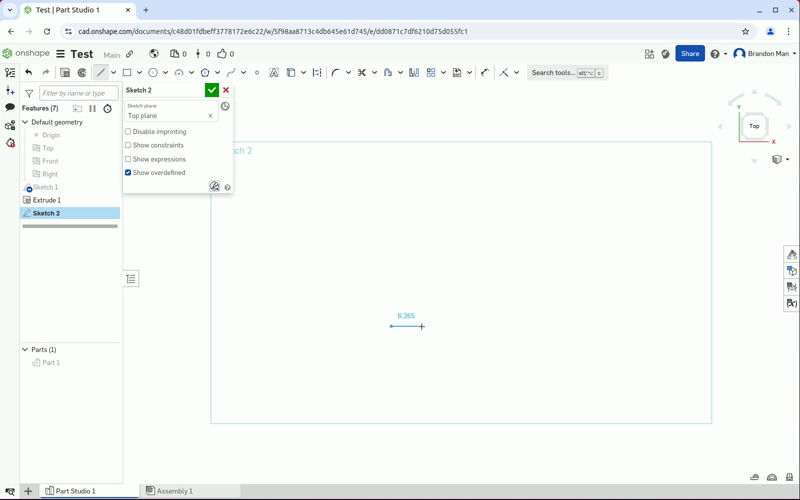
mouse_move(401, 325)
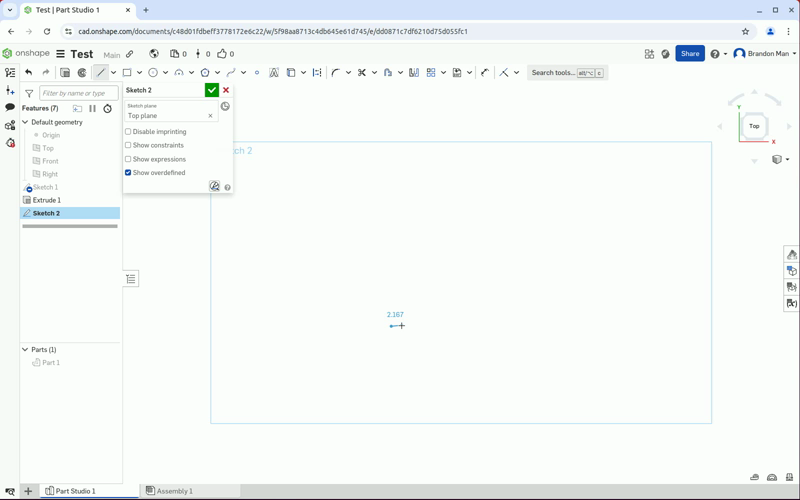
click(401, 325)
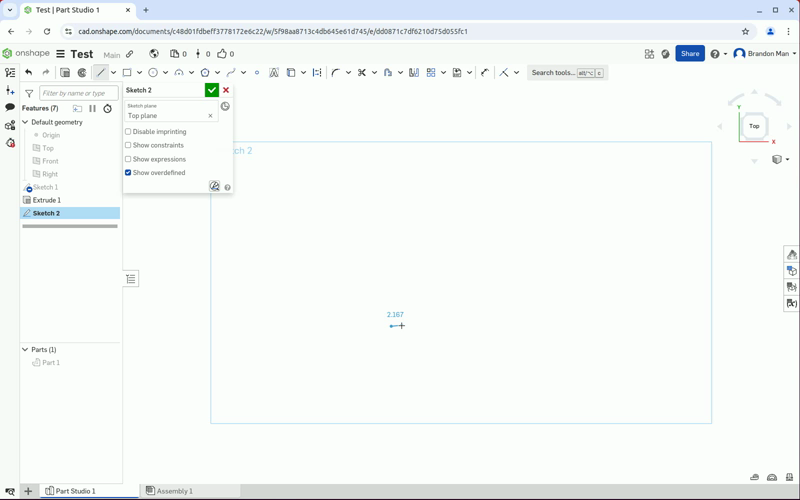
key_up(shift)
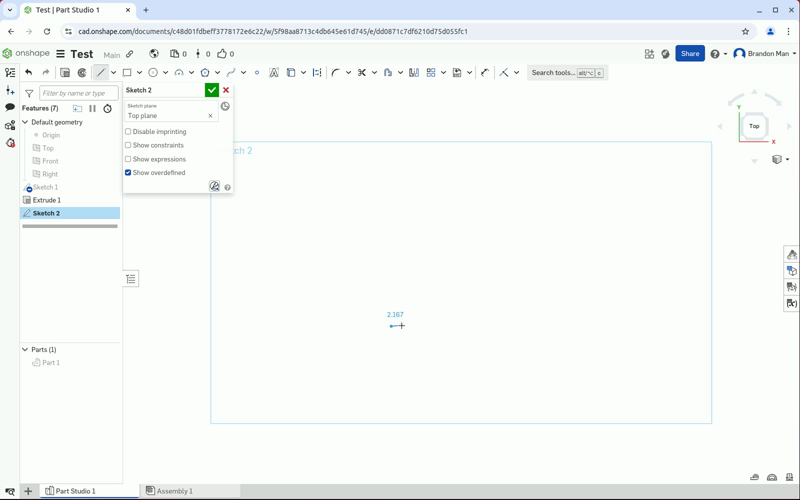
key(esc)
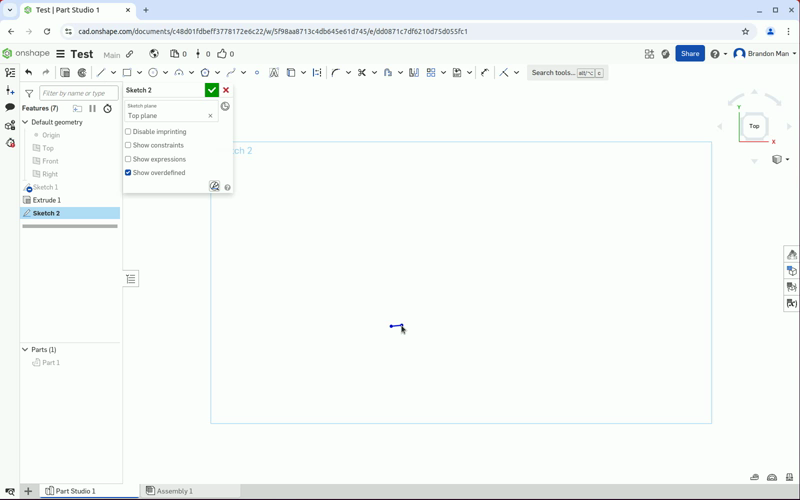
key(a)
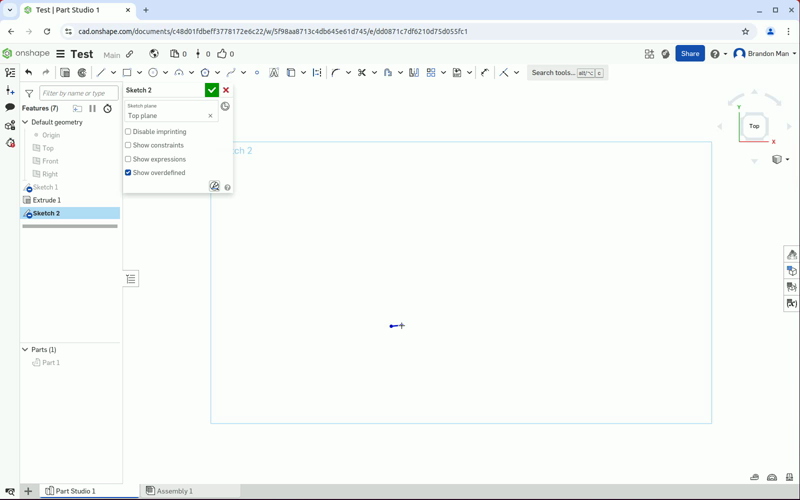
mouse_move(401, 325)
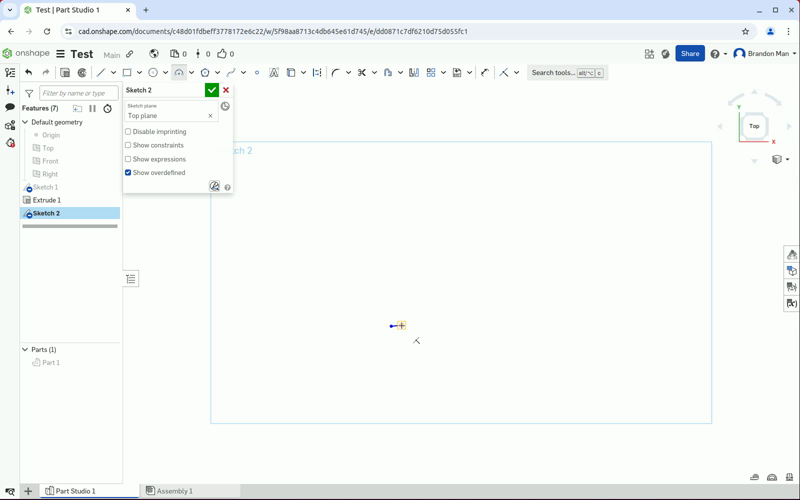
click(401, 325)
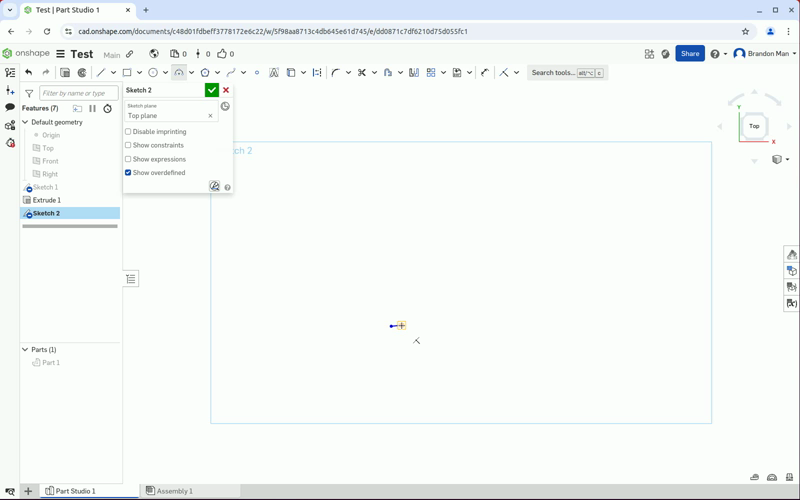
key_down(shift)
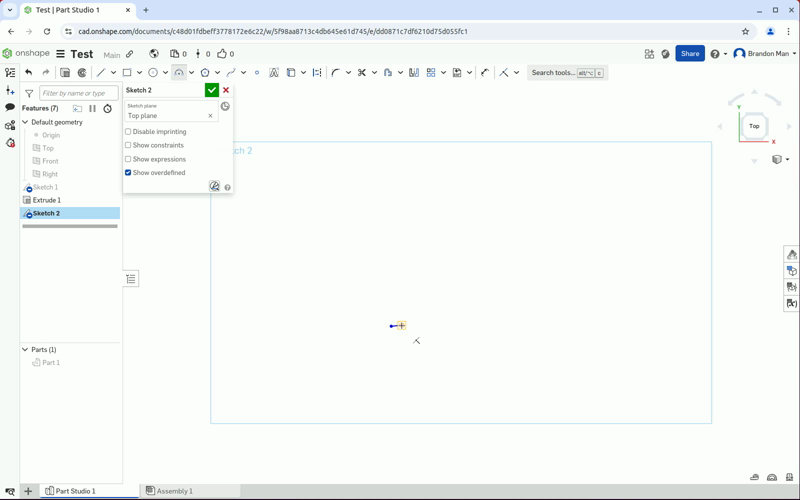
mouse_move(401, 240)
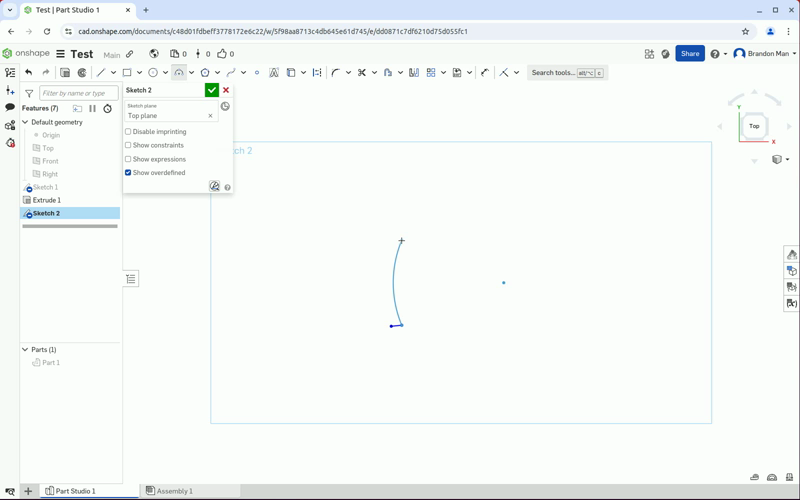
click(401, 240)
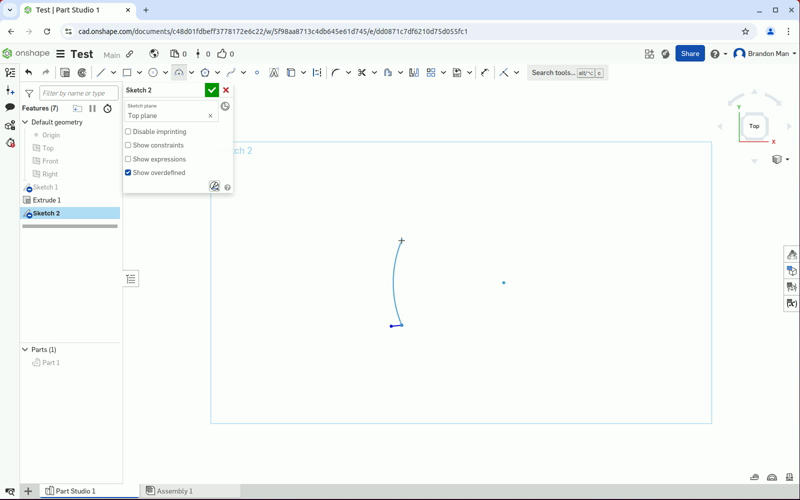
mouse_move(435, 282)
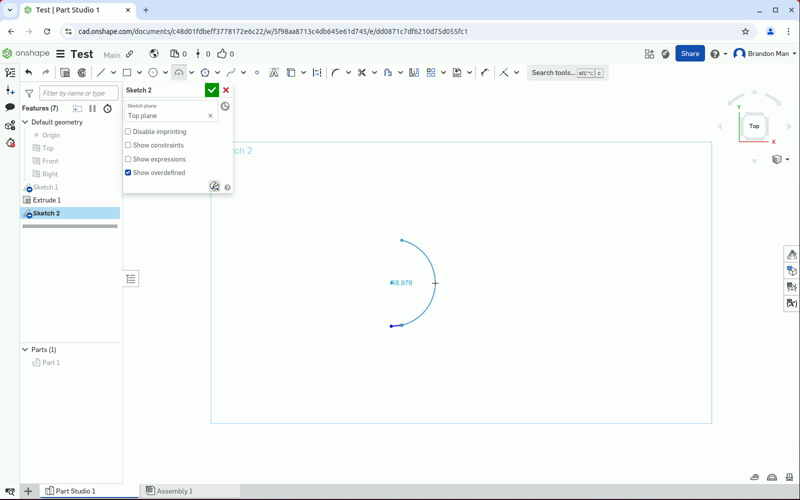
click(435, 282)
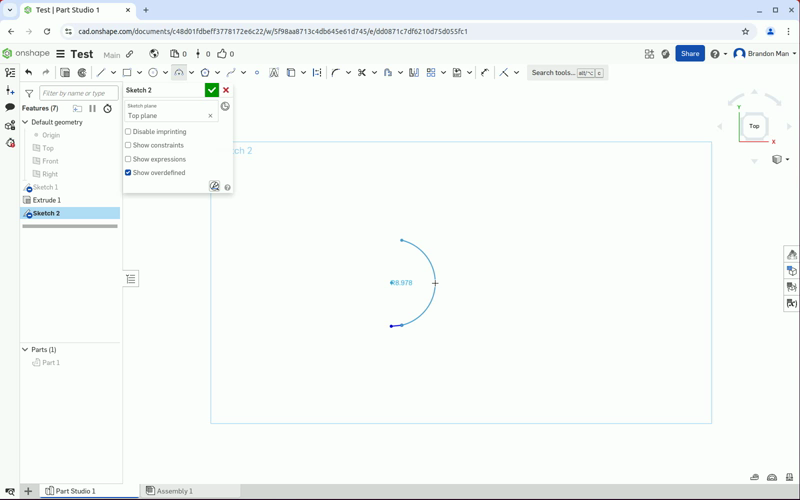
key_up(shift)
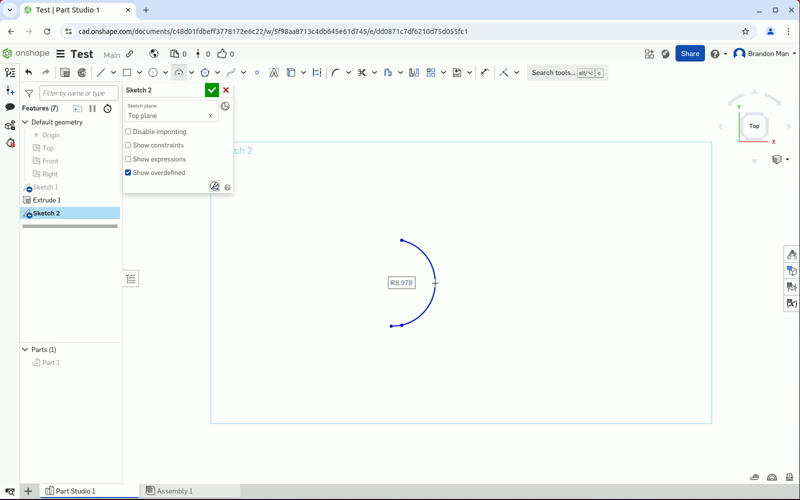
key(esc)
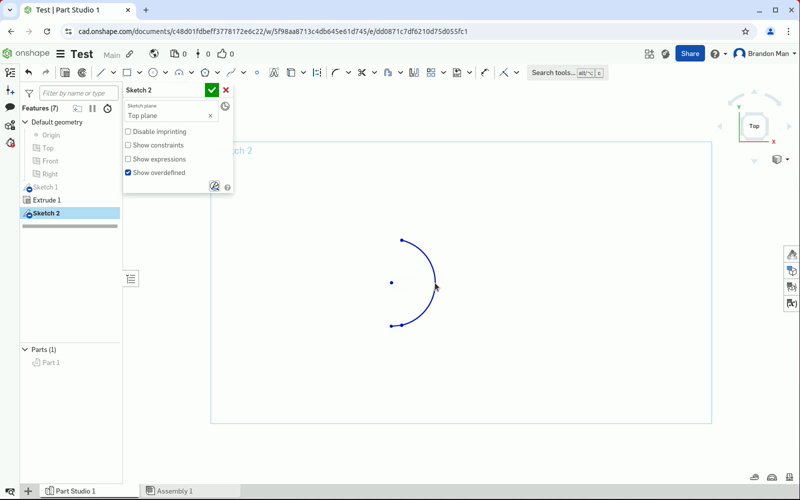
key(l)
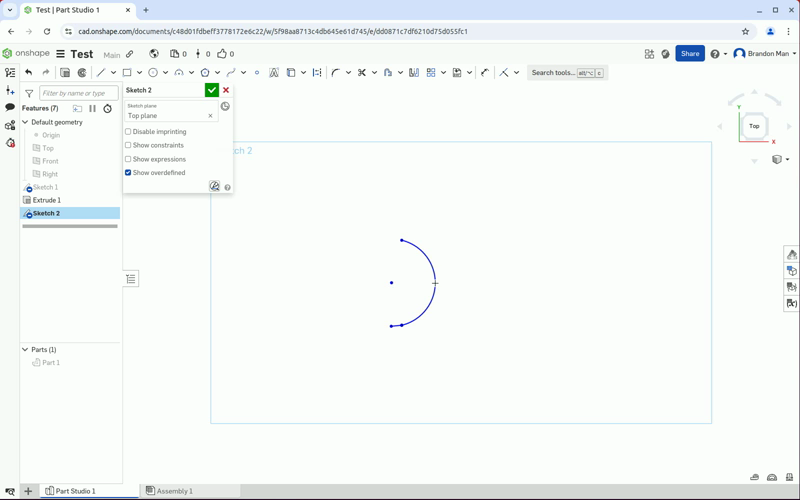
mouse_move(401, 240)
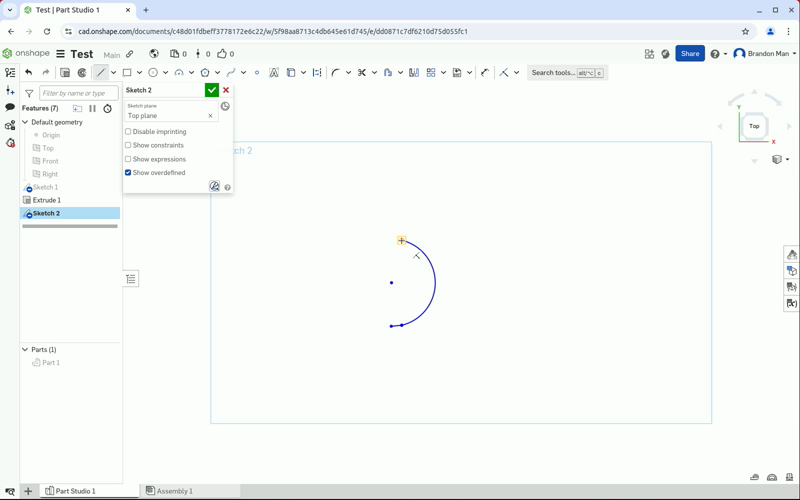
click(401, 240)
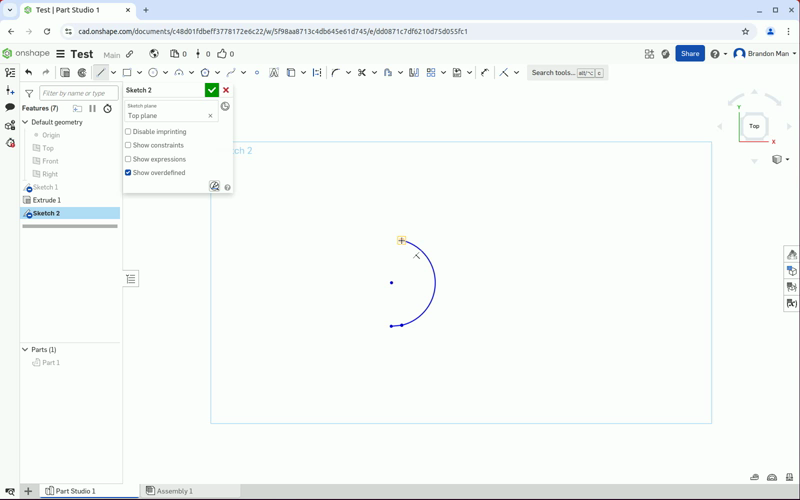
key_down(shift)
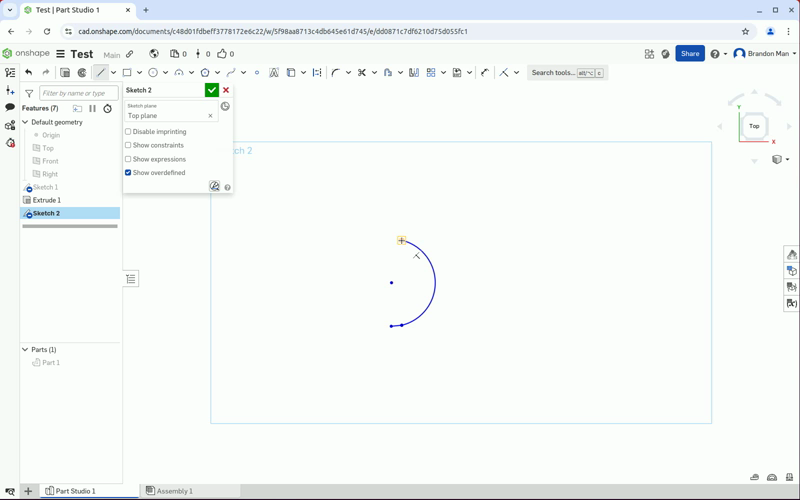
mouse_move(431, 240)
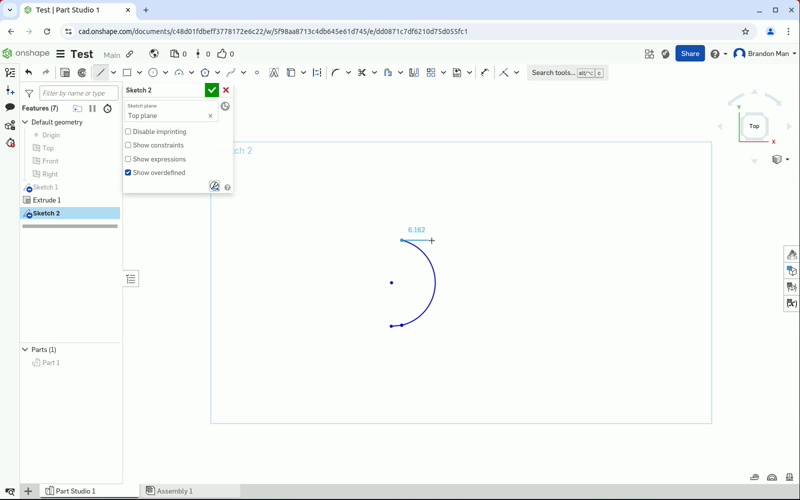
mouse_move(391, 239)
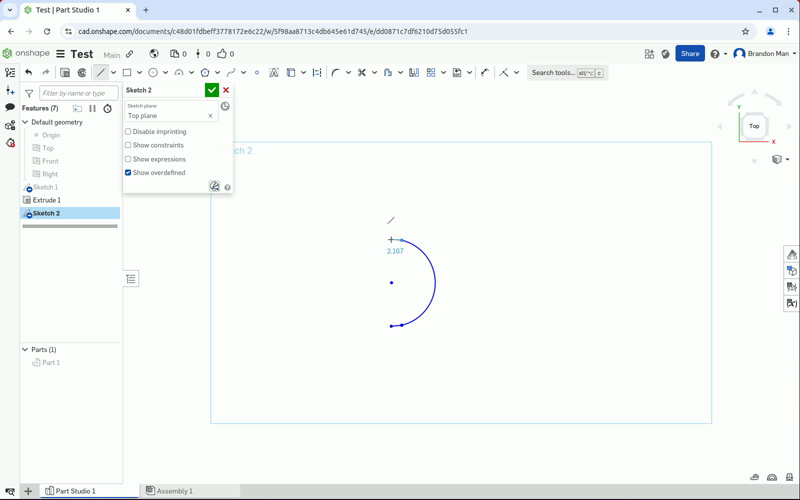
click(391, 239)
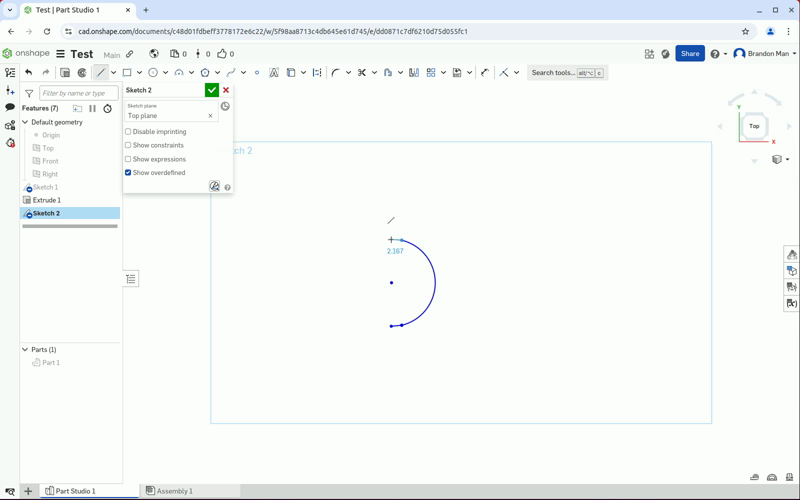
key_up(shift)
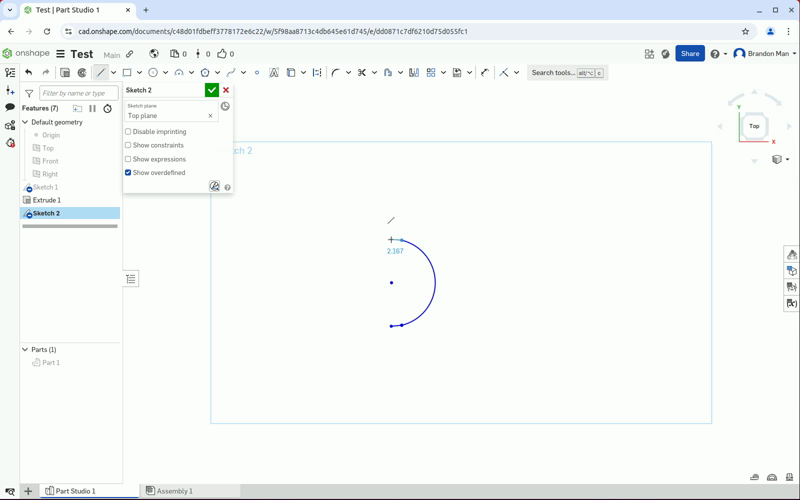
key(esc)
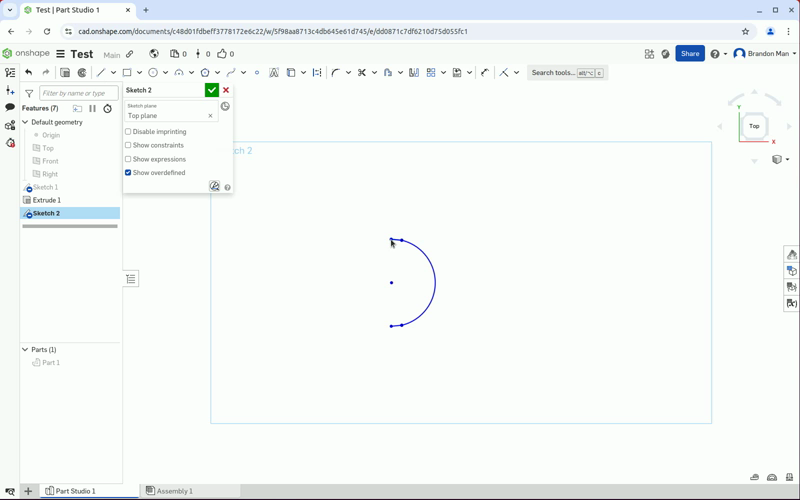
key(a)
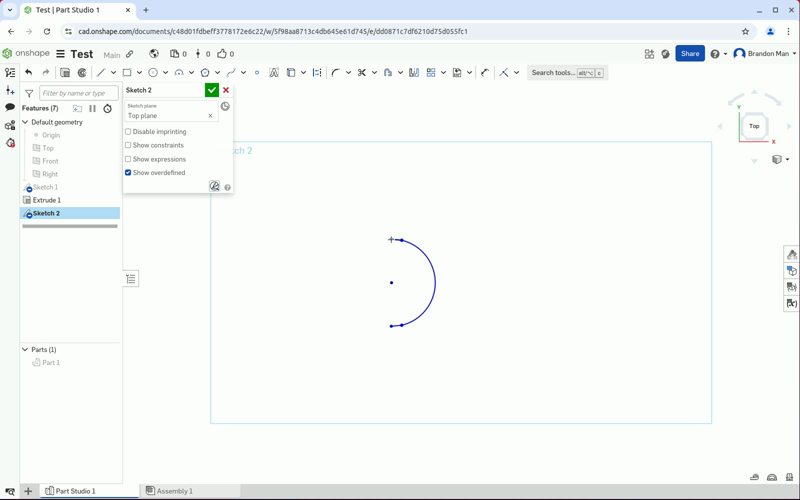
mouse_move(391, 239)
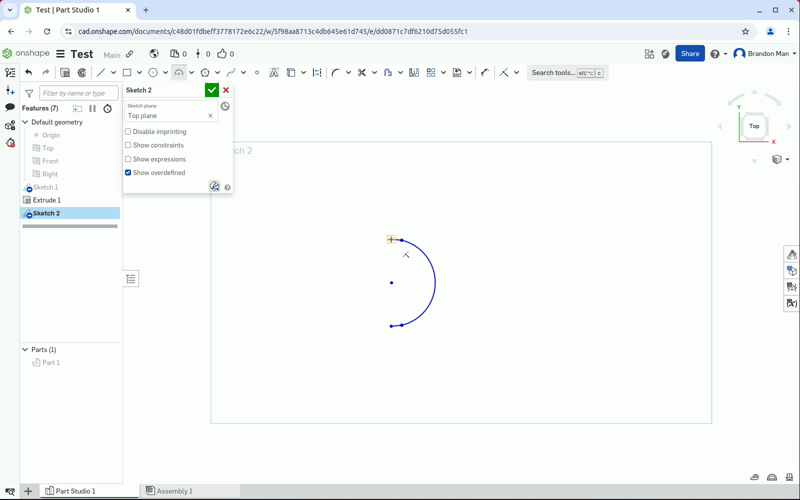
click(391, 239)
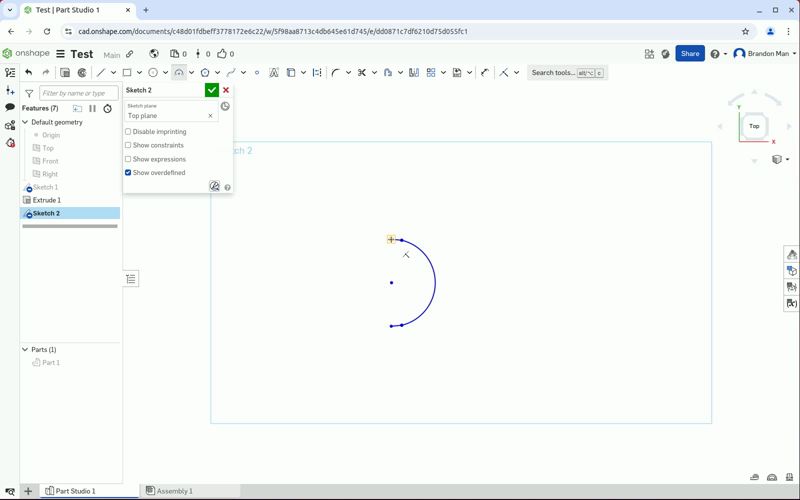
mouse_move(391, 326)
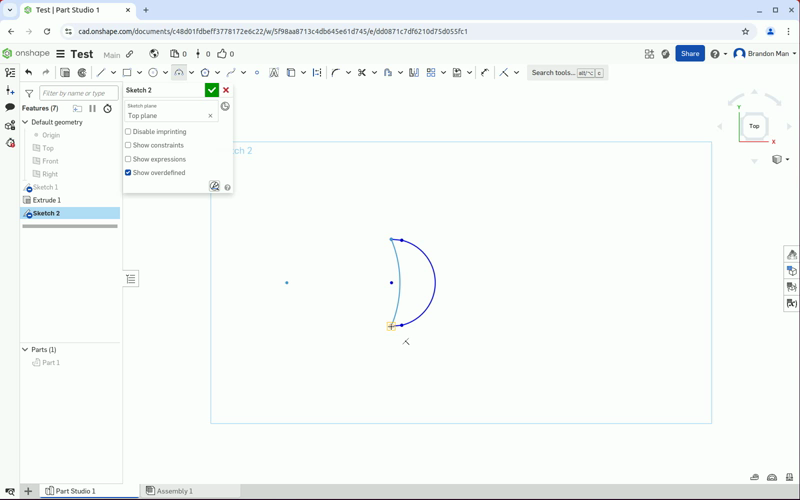
click(391, 326)
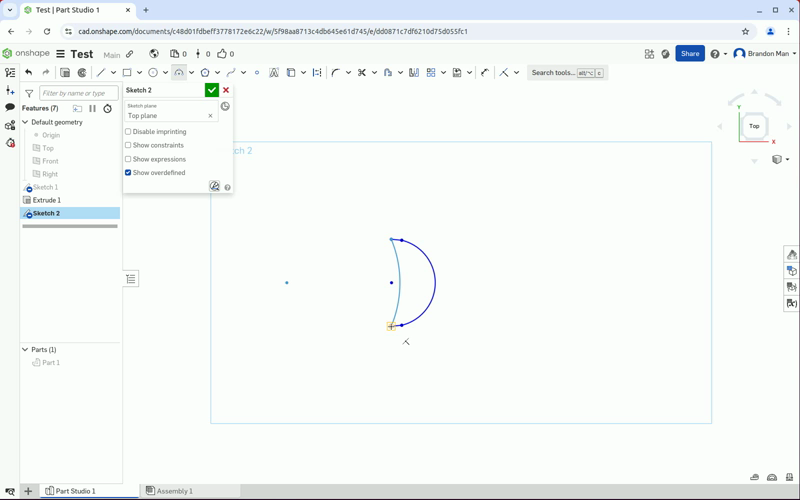
key_down(shift)
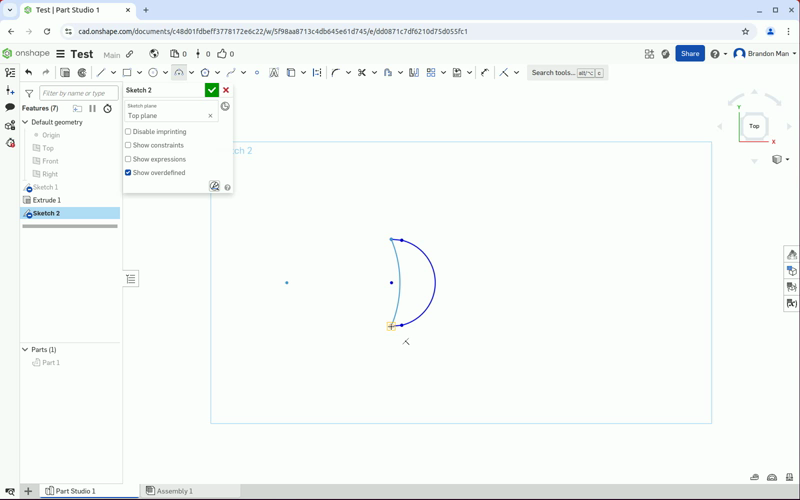
mouse_move(348, 282)
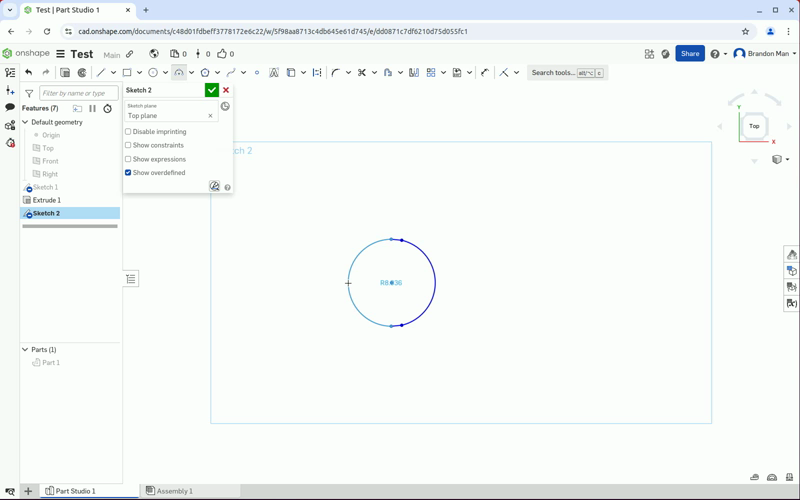
click(348, 282)
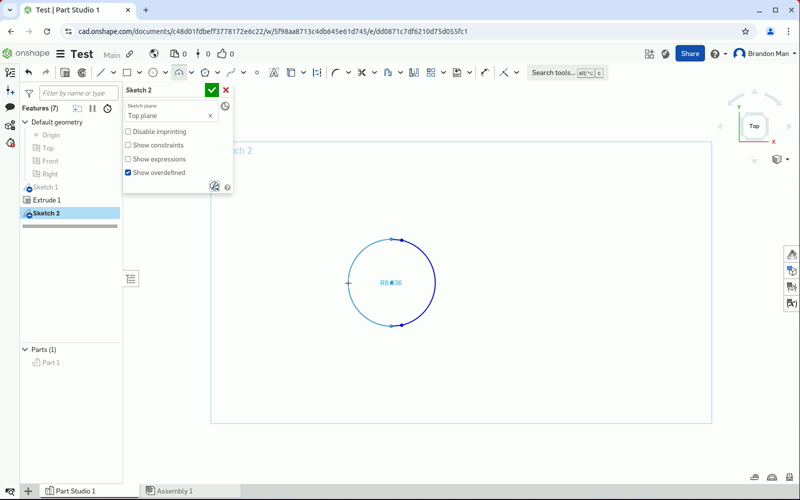
key_up(shift)
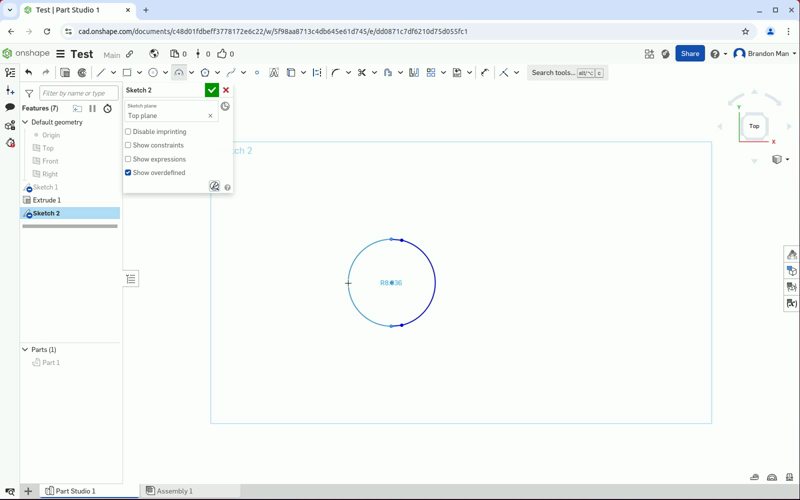
key(esc)
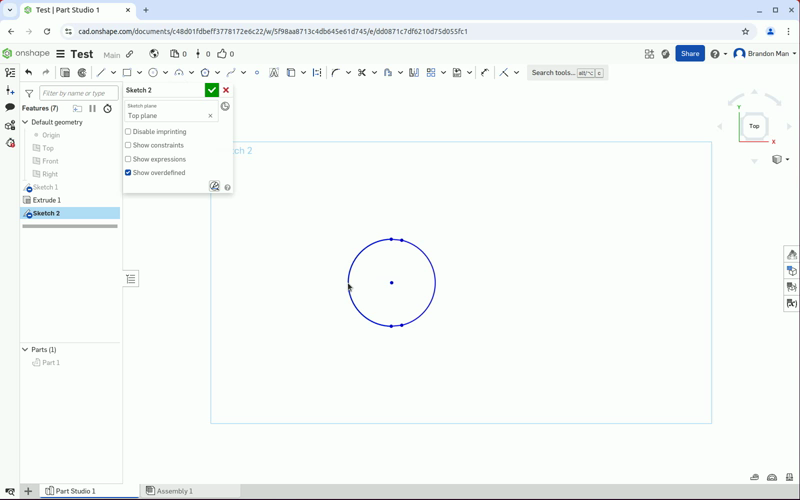
key(c)
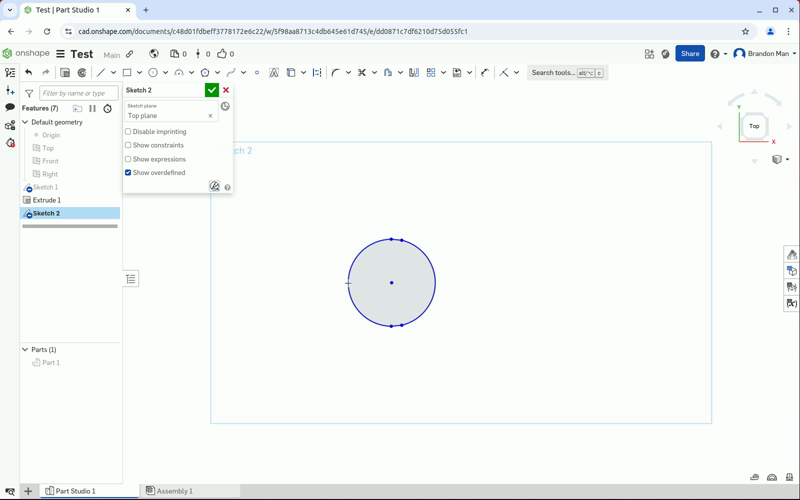
key_down(shift)
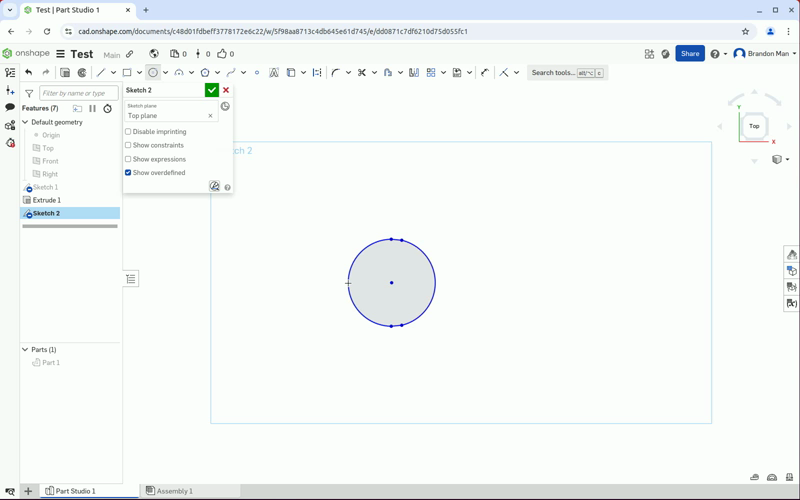
mouse_move(391, 282)
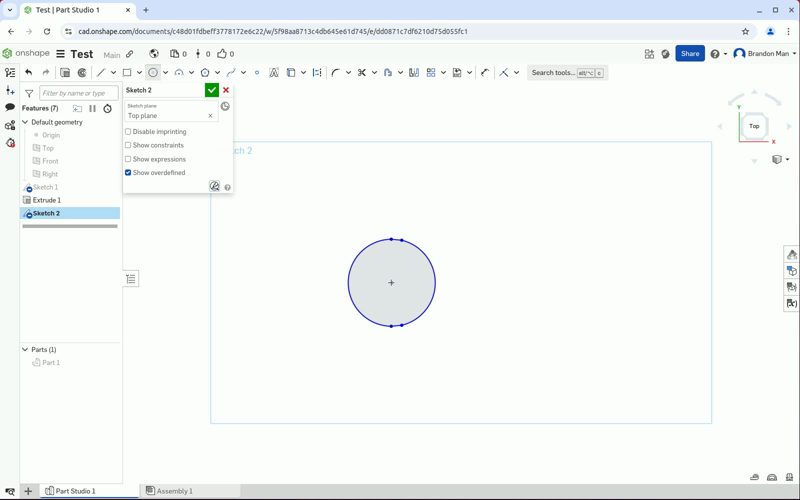
scroll(6)
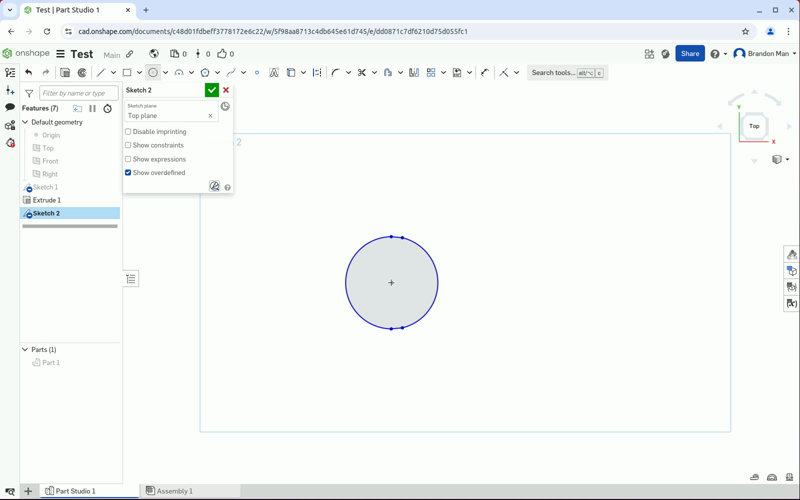
scroll(6)
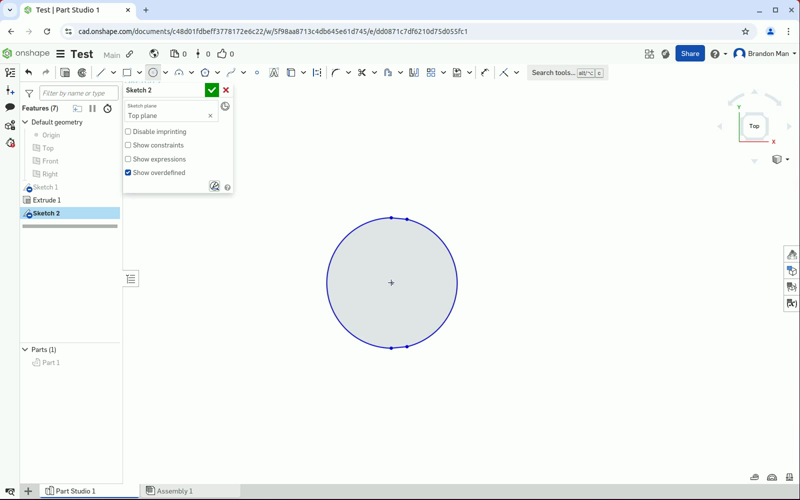
scroll(6)
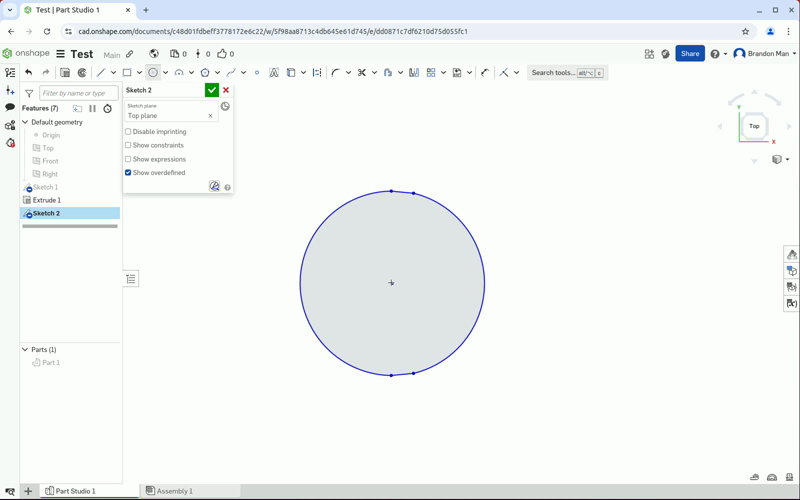
scroll(6)
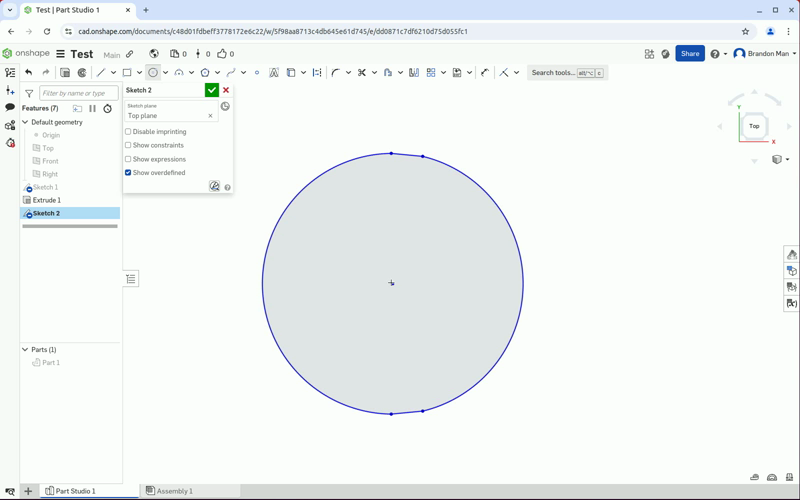
scroll(6)
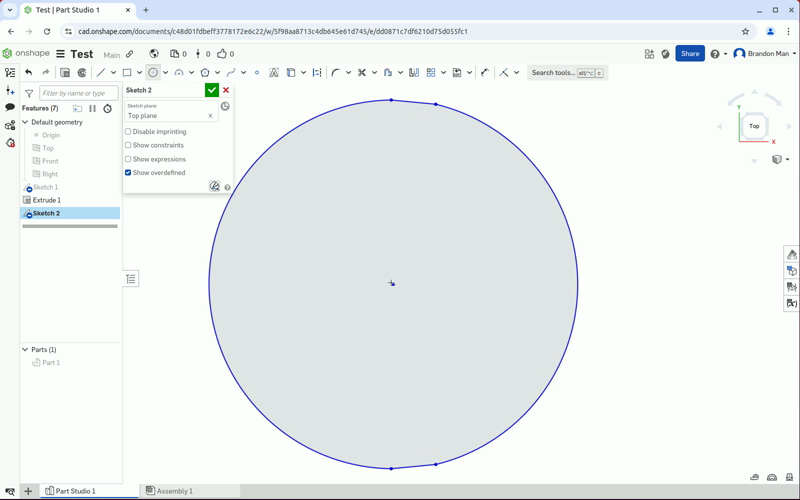
scroll(6)
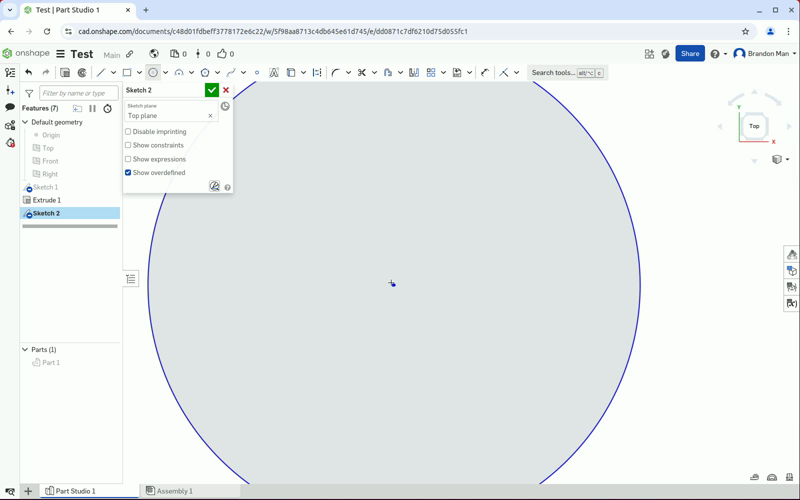
scroll(6)
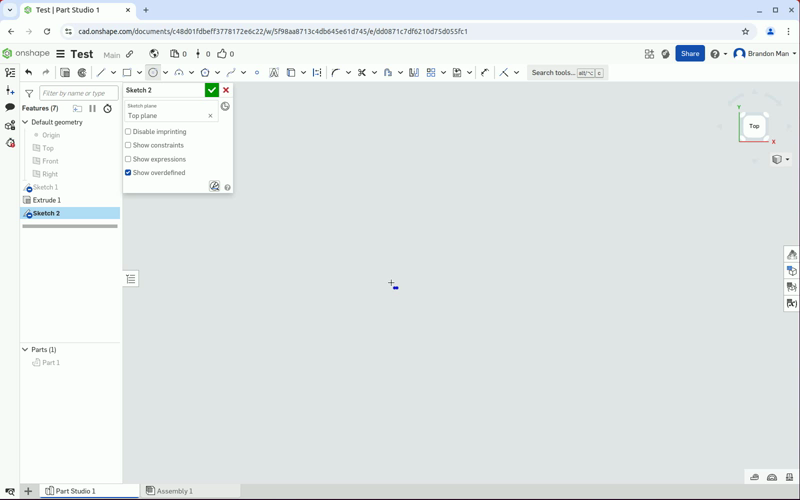
click(391, 282)
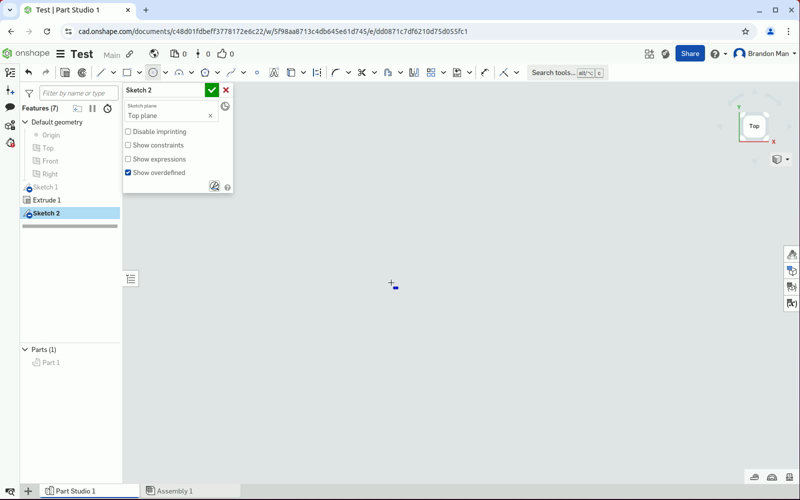
scroll(-6)
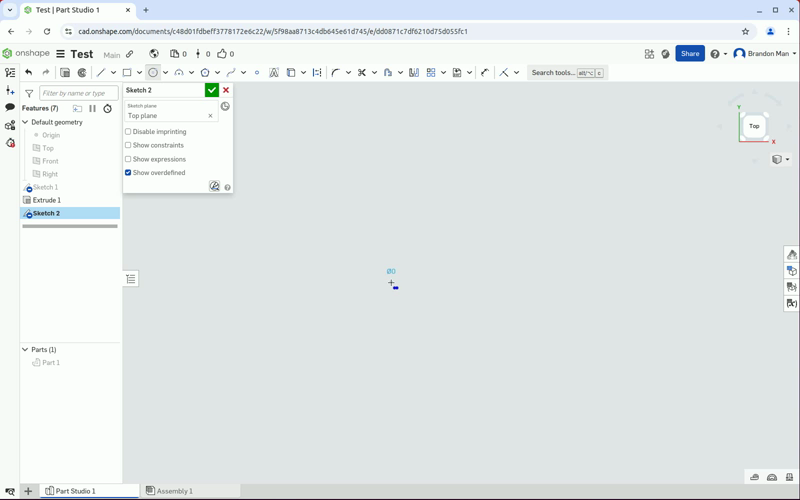
scroll(-6)
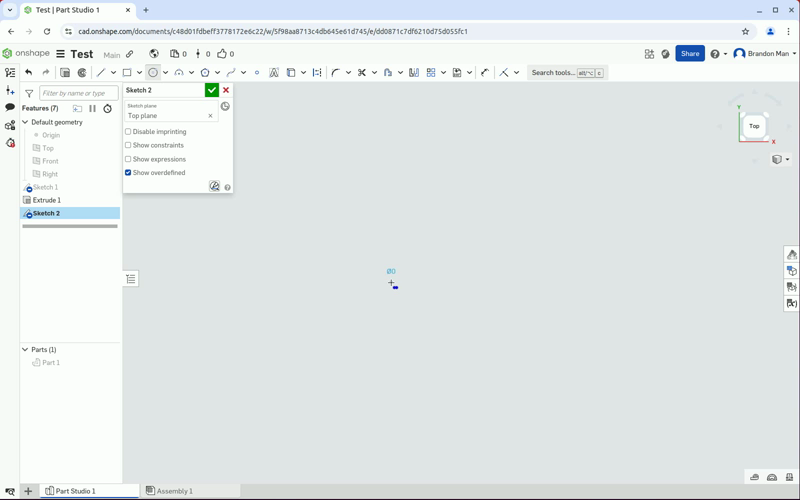
scroll(-6)
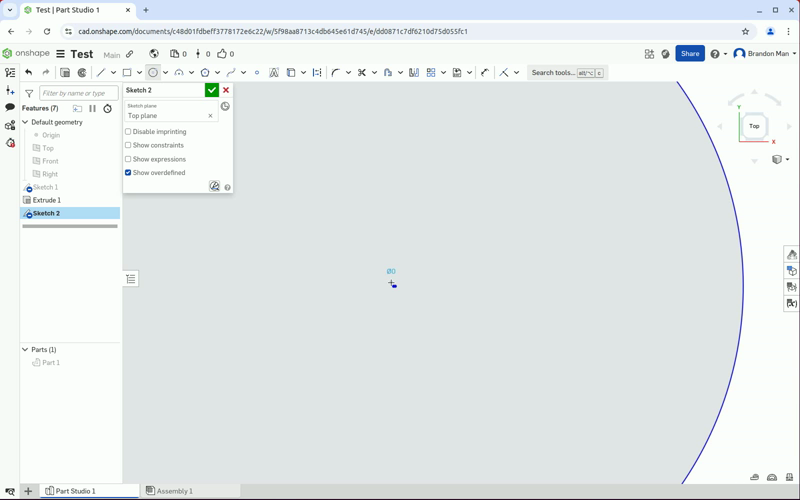
scroll(-6)
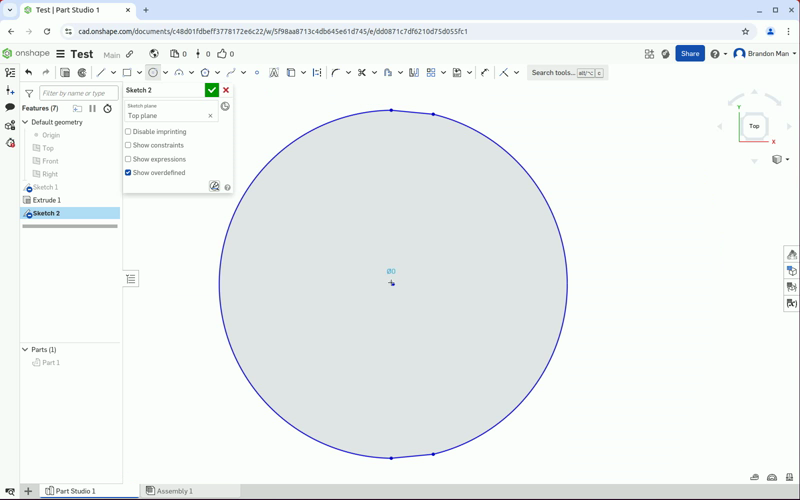
scroll(-6)
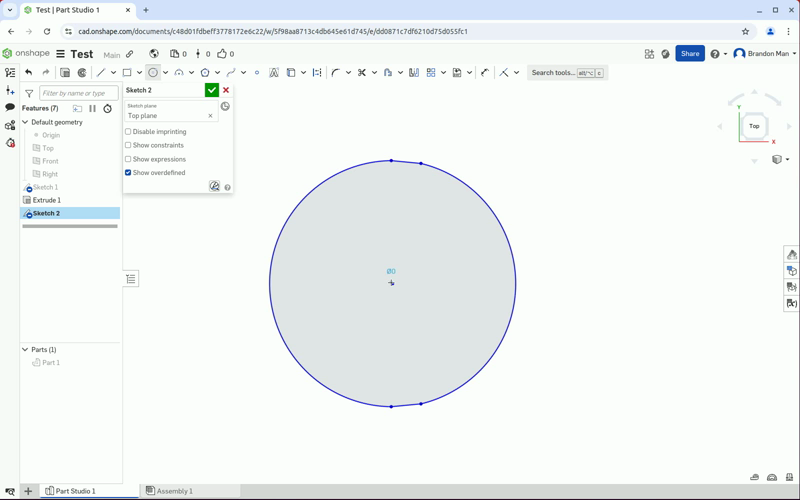
scroll(-6)
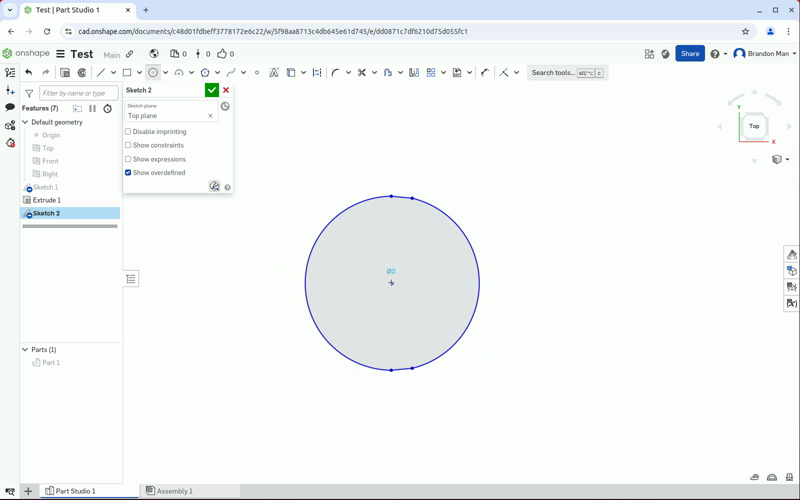
scroll(-6)
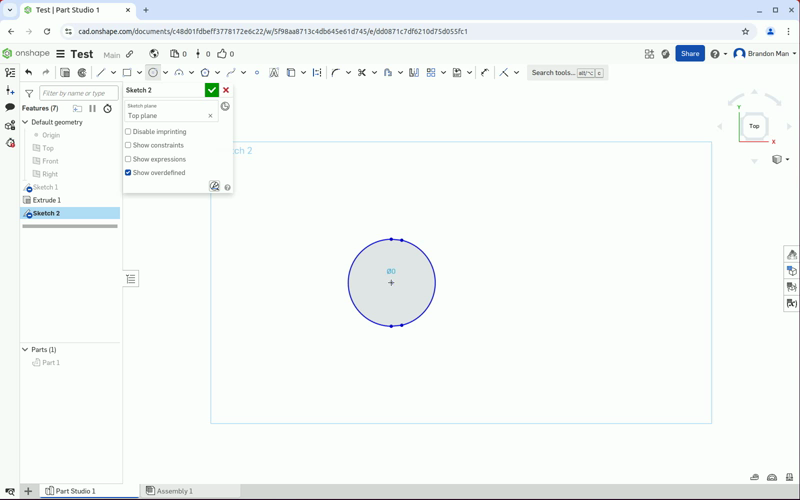
key_up(shift)
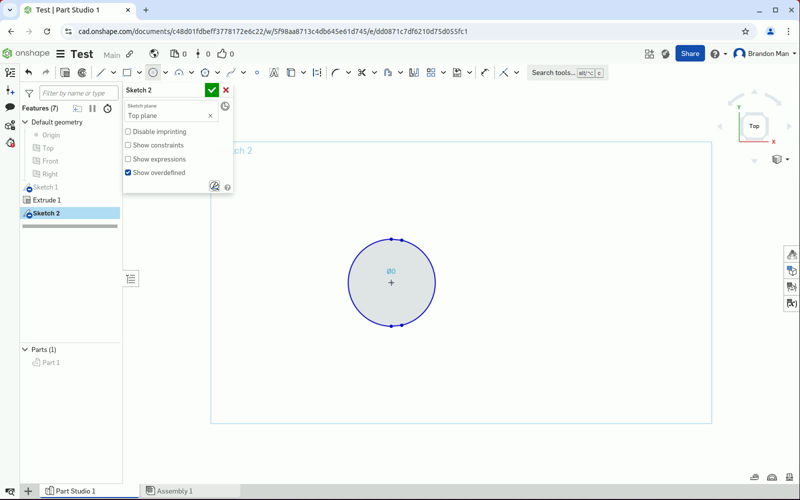
mouse_move(426, 282)
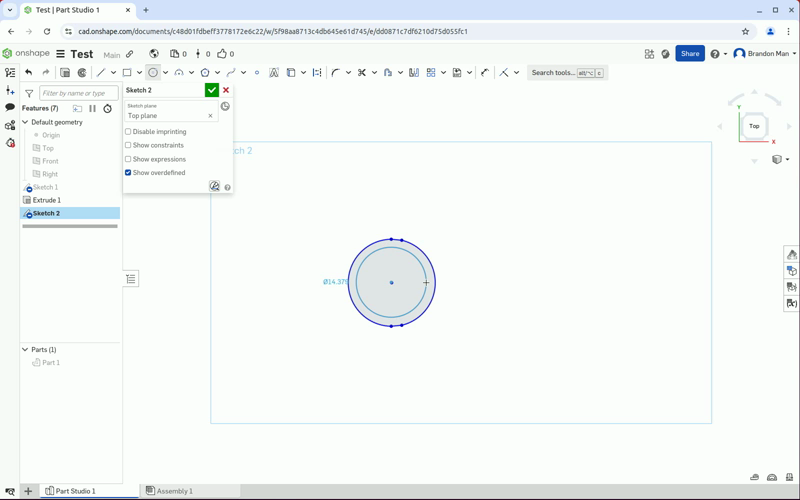
click(426, 282)
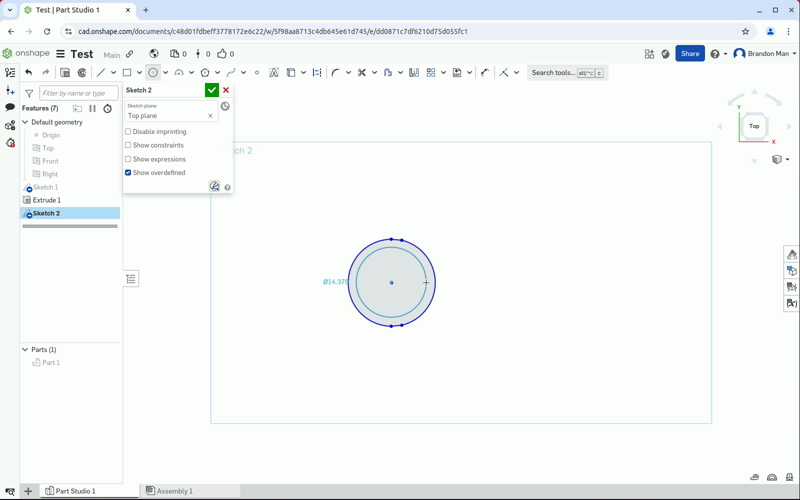
key(esc)
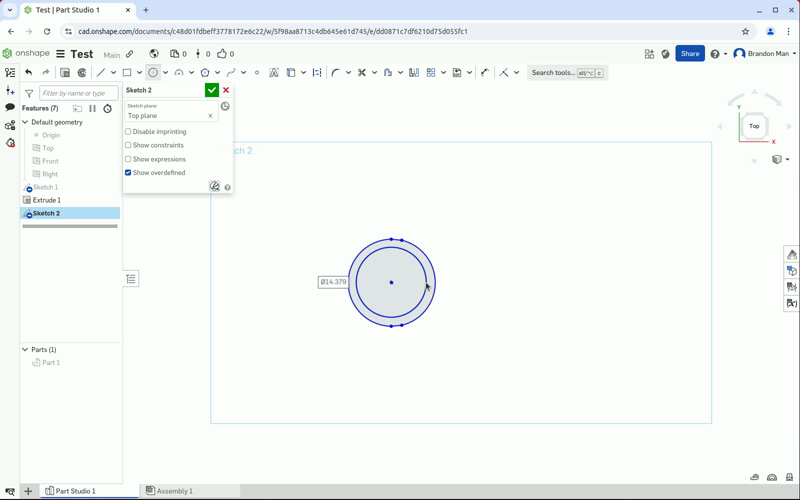
mouse_move(369, 311)
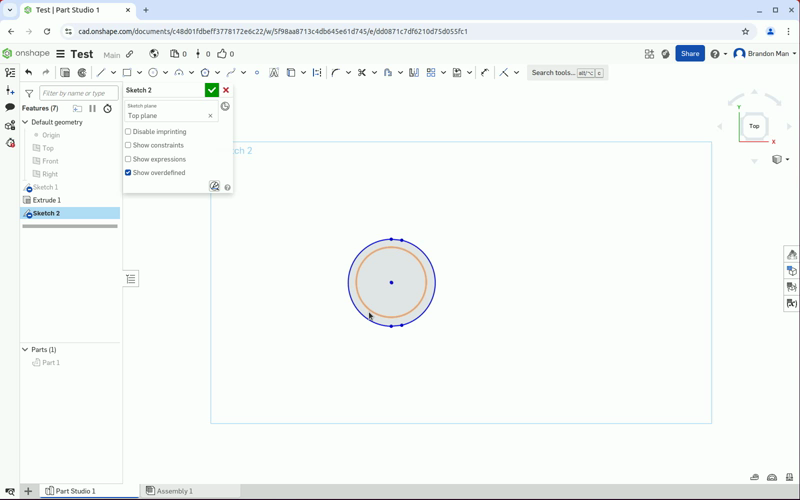
click(369, 311)
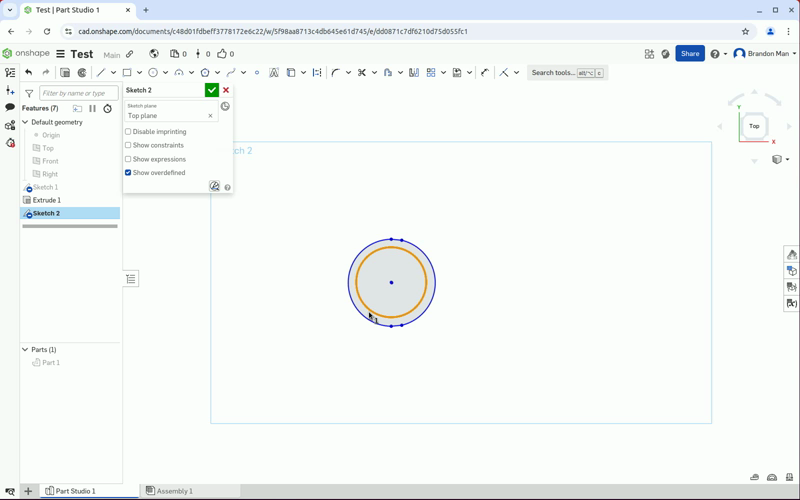
mouse_move(73, 352)
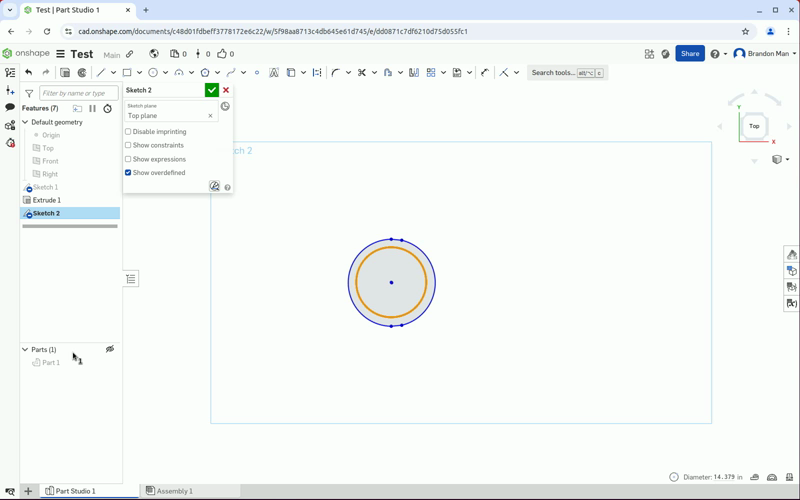
key(shift+y)
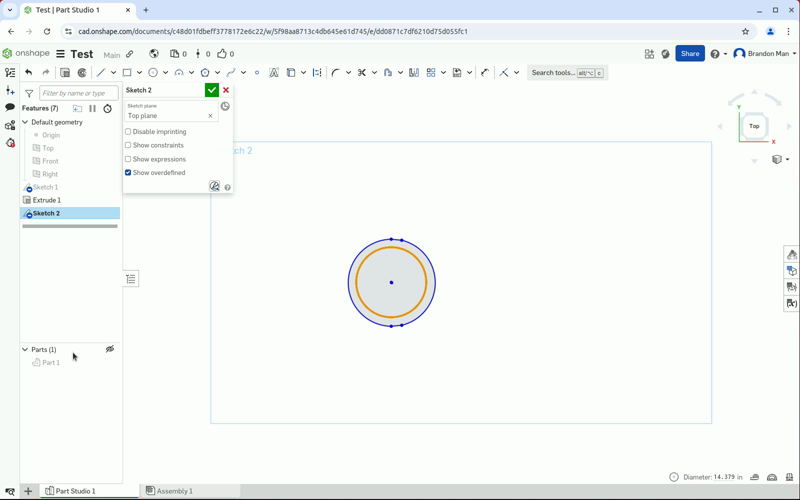
key(shift+e)
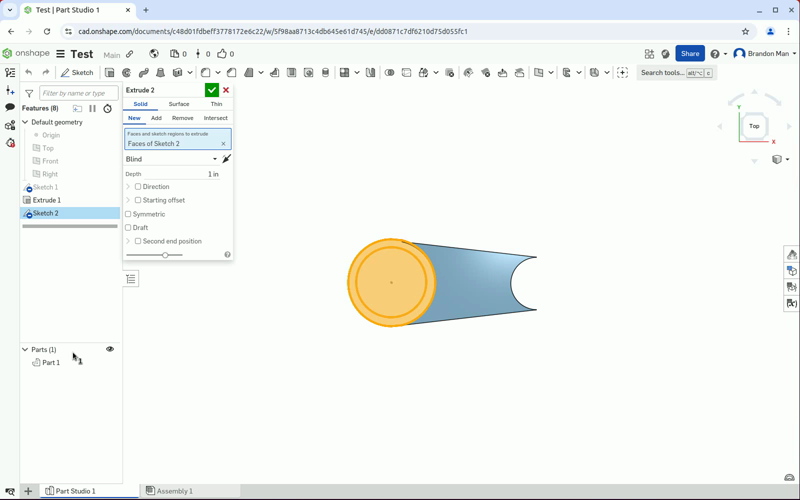
mouse_move(143, 106)
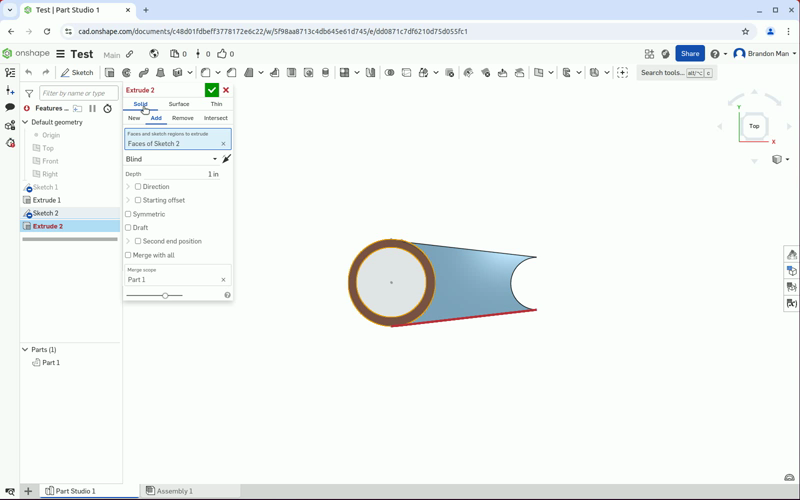
click(143, 106)
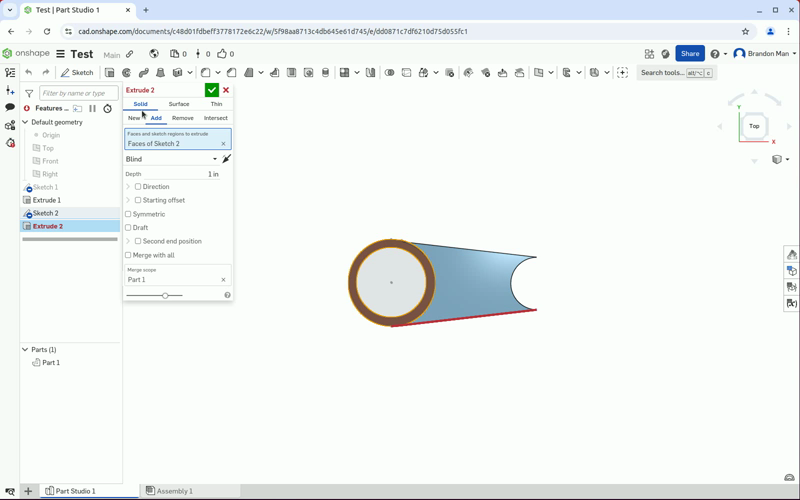
mouse_move(137, 120)
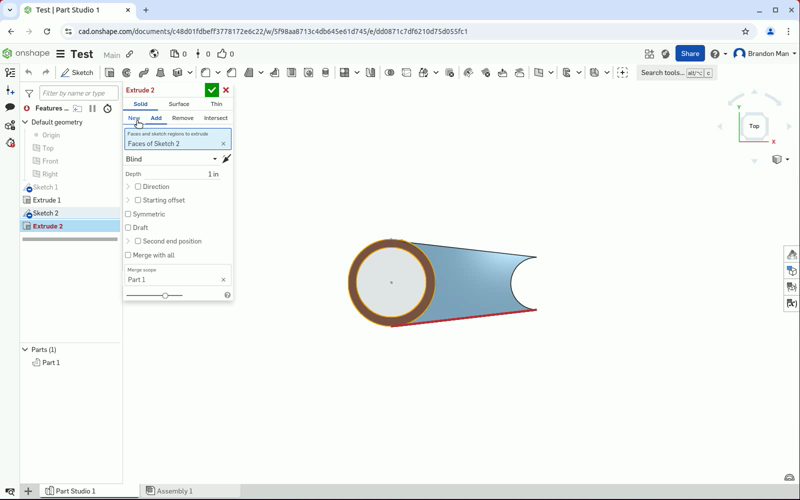
click(137, 120)
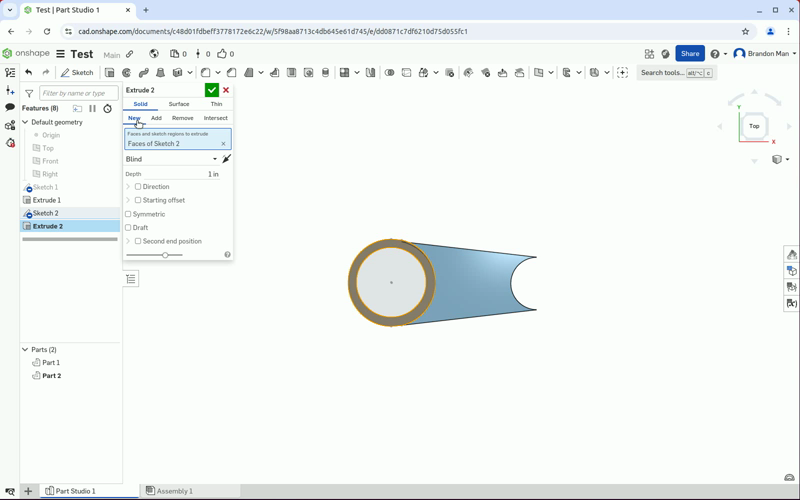
key(tab, 4)
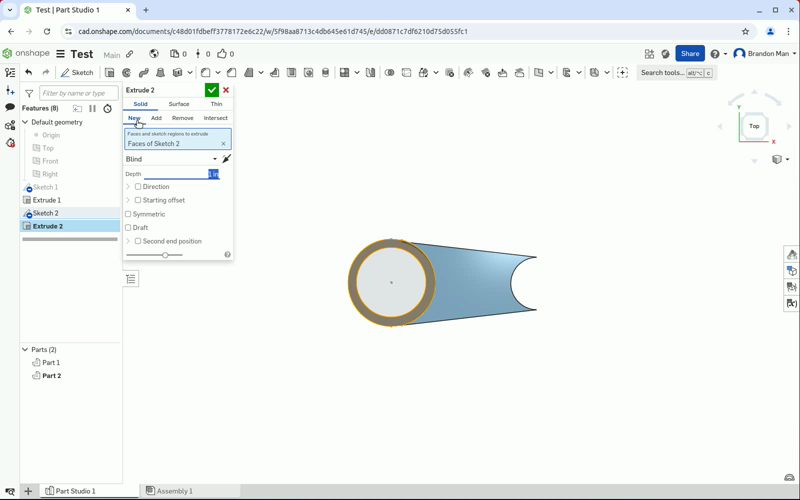
text(17.813)
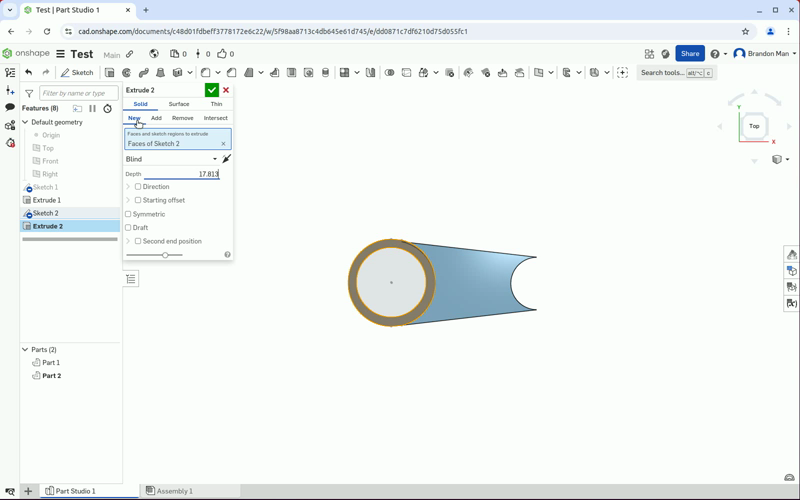
key(enter)
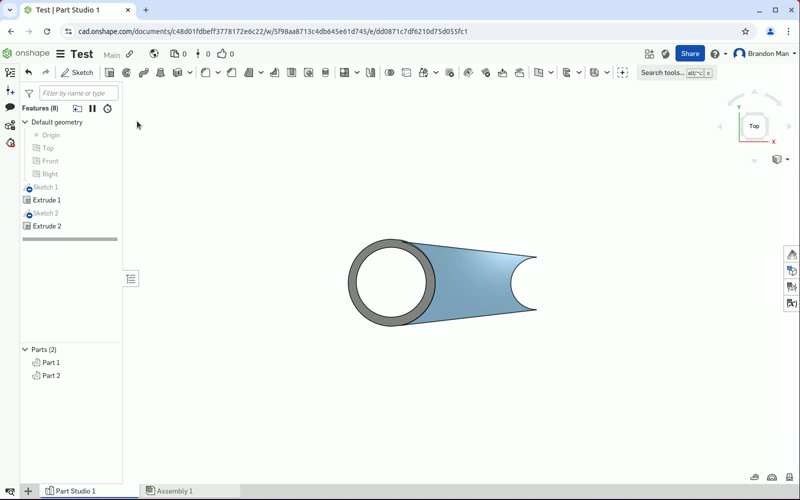
key(shift+h)
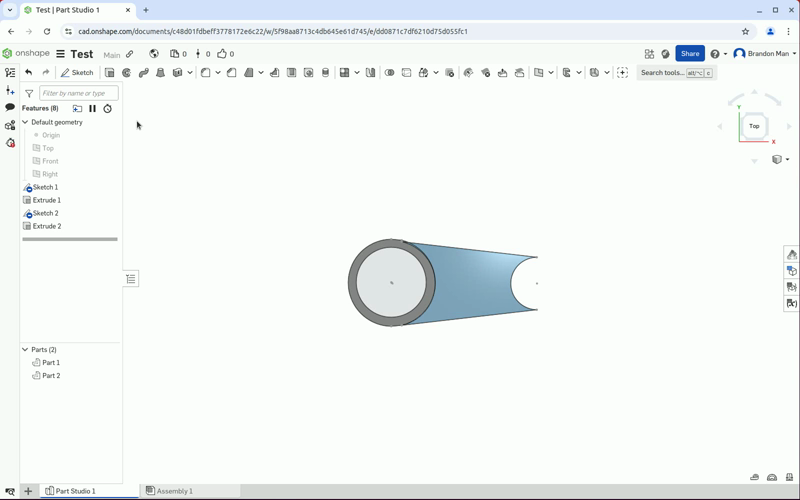
key(shift+h)
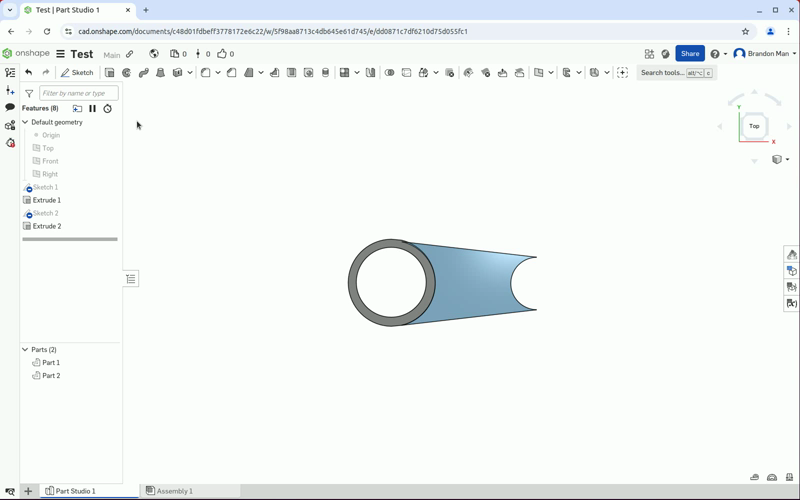
mouse_move(73, 189)
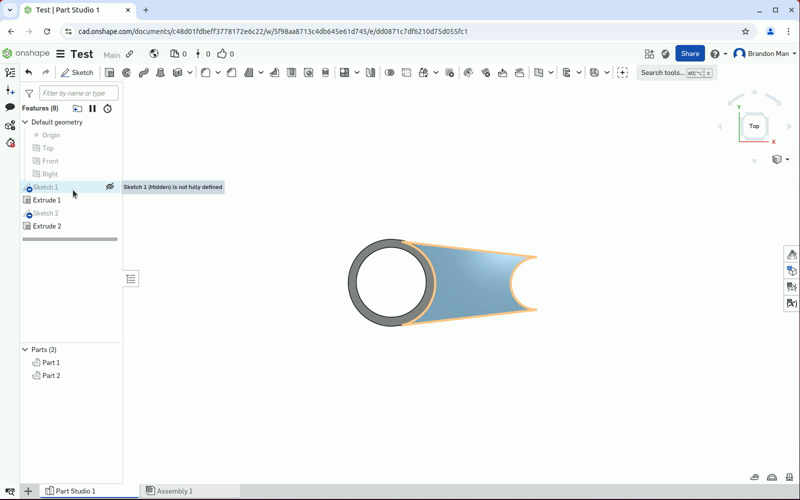
click(73, 189)
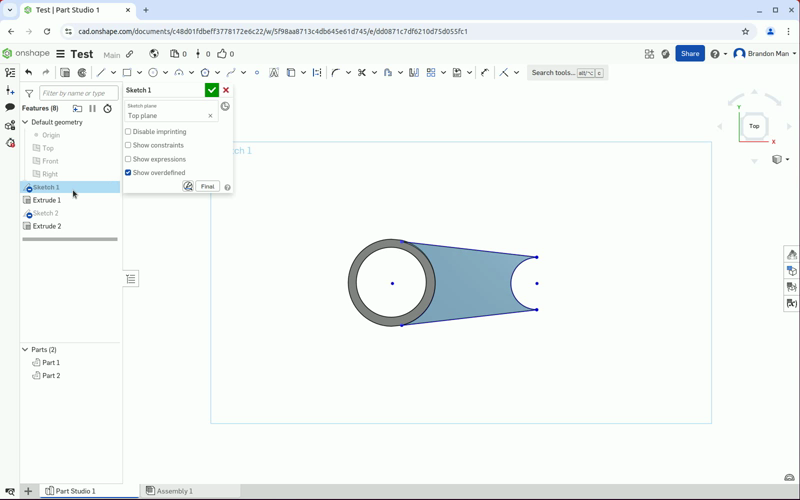
mouse_move(229, 92)
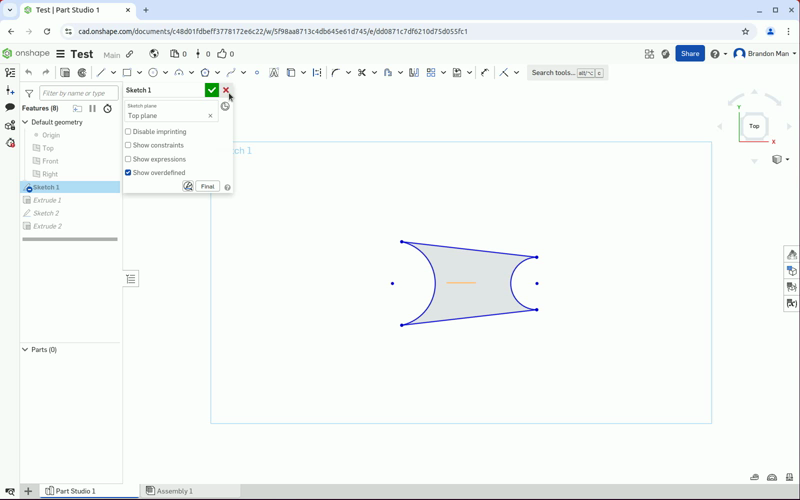
click(229, 92)
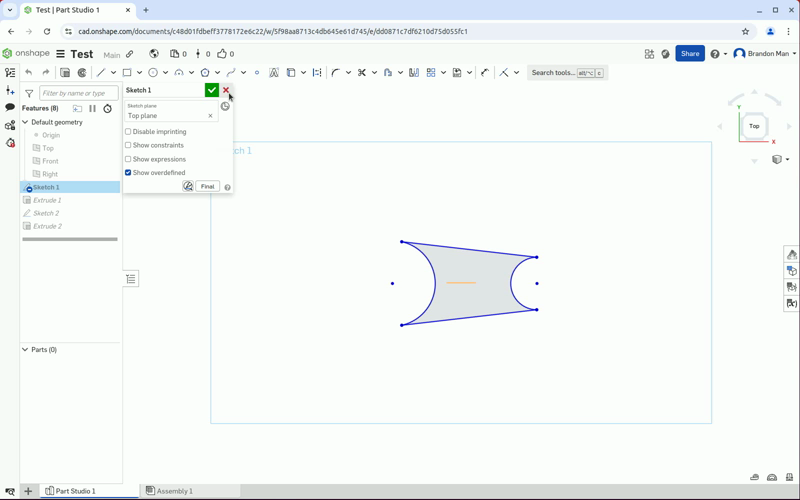
key(shift+s)
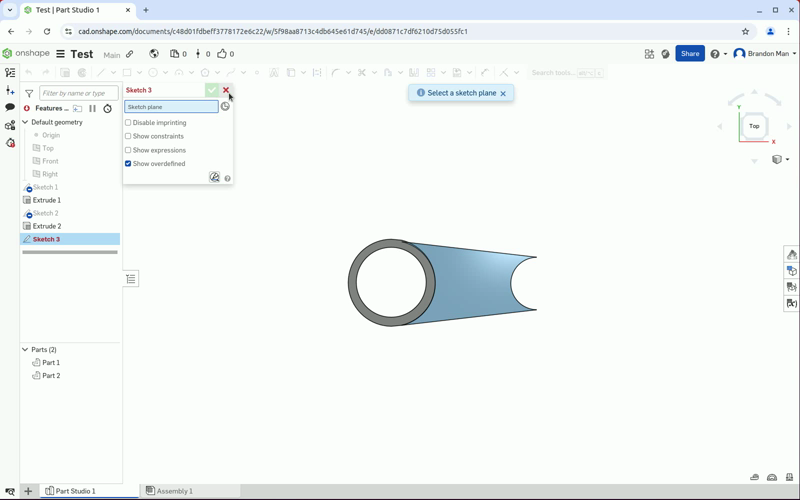
mouse_move(73, 150)
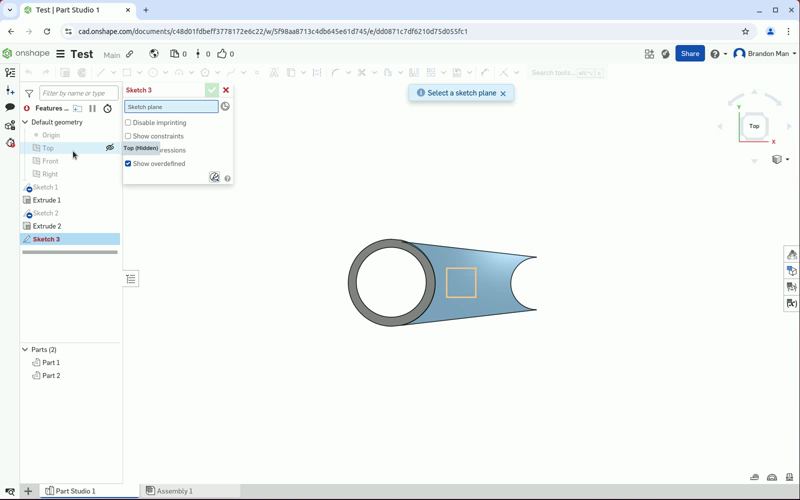
click(73, 150)
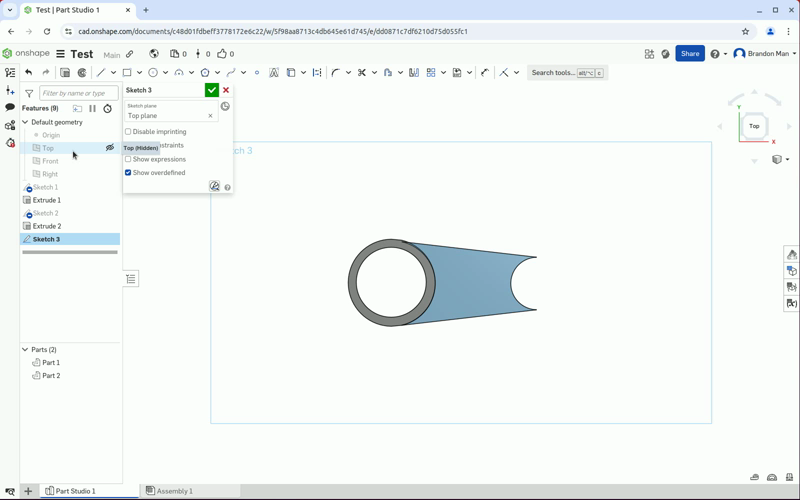
mouse_move(73, 352)
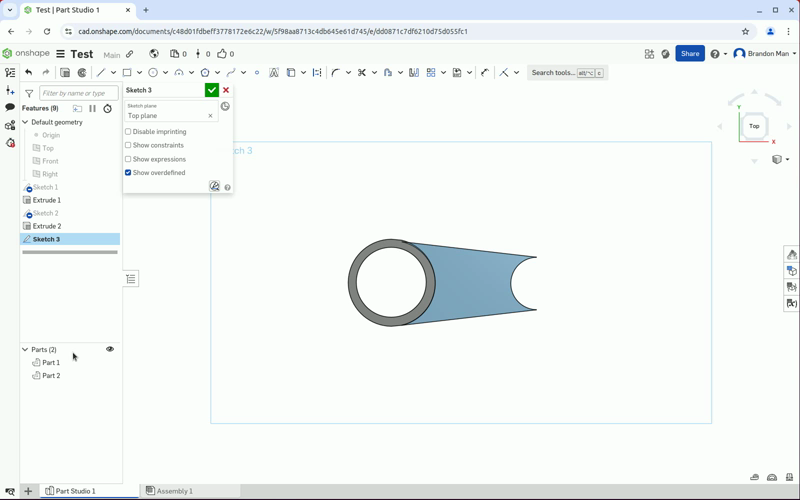
key(y)
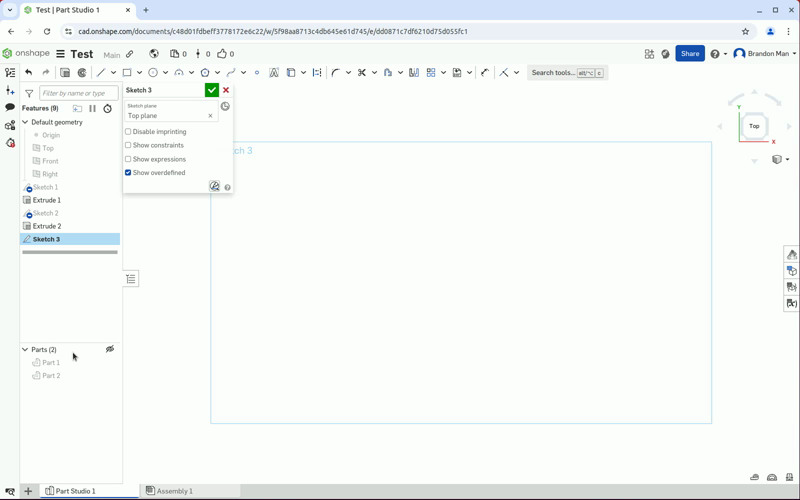
key(c)
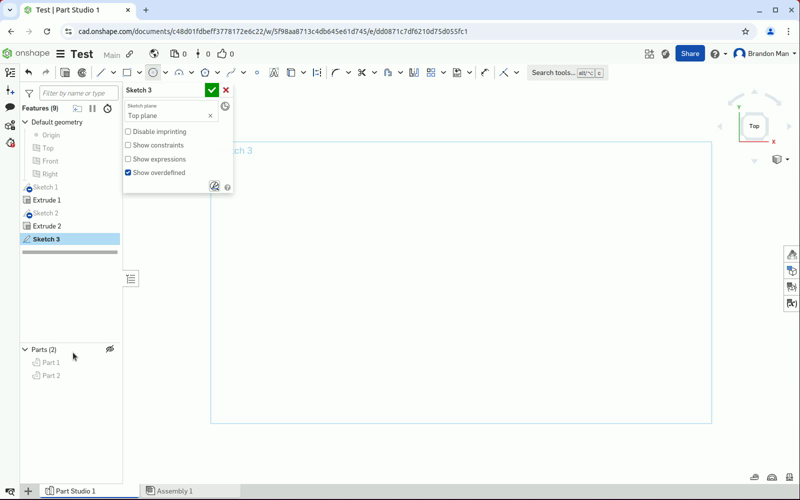
key_down(shift)
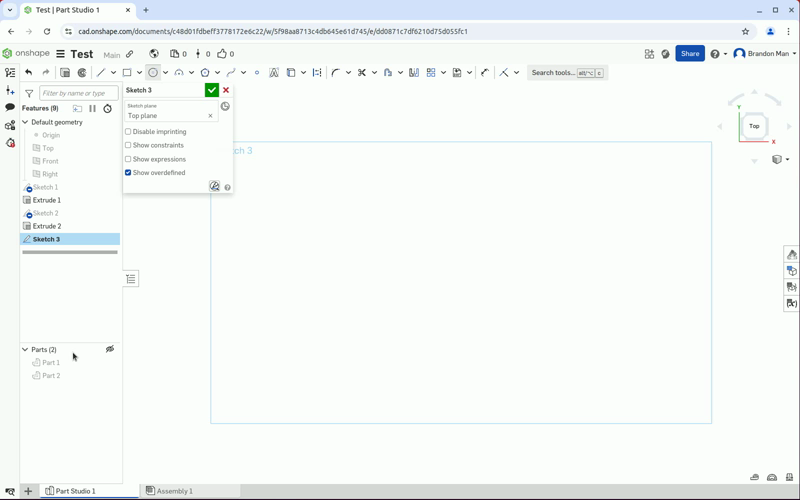
mouse_move(538, 282)
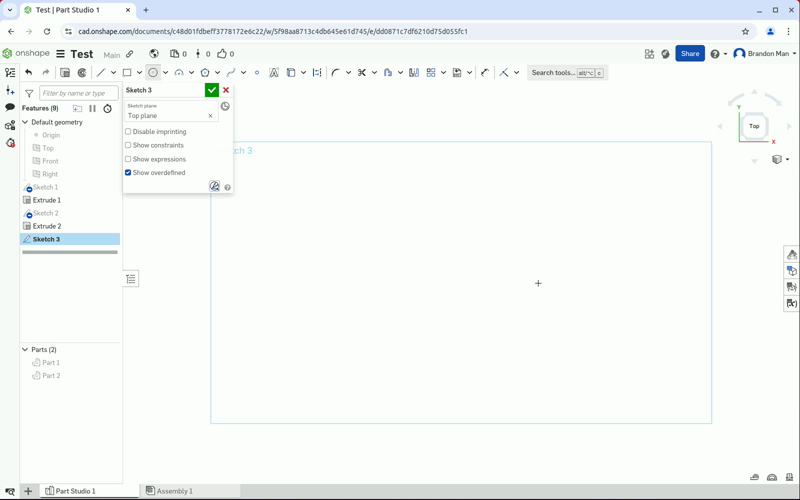
click(538, 282)
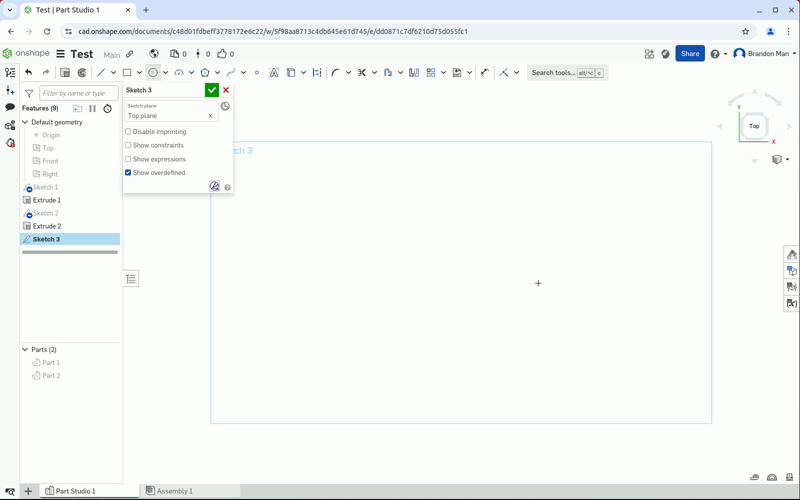
key_up(shift)
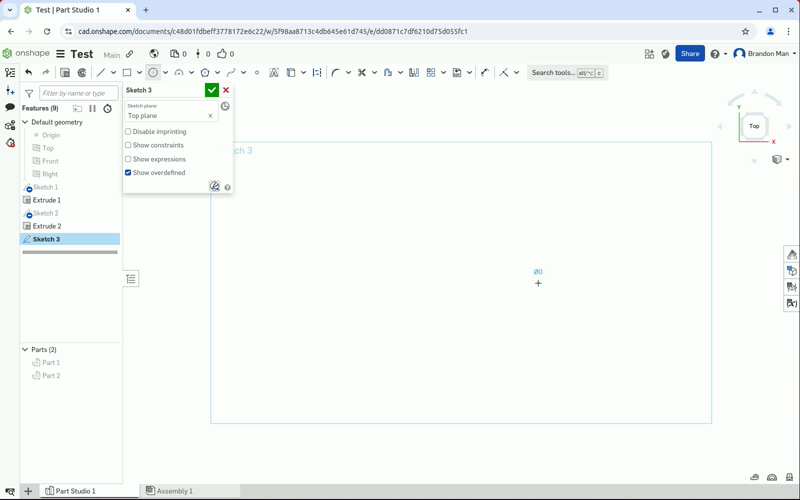
mouse_move(564, 282)
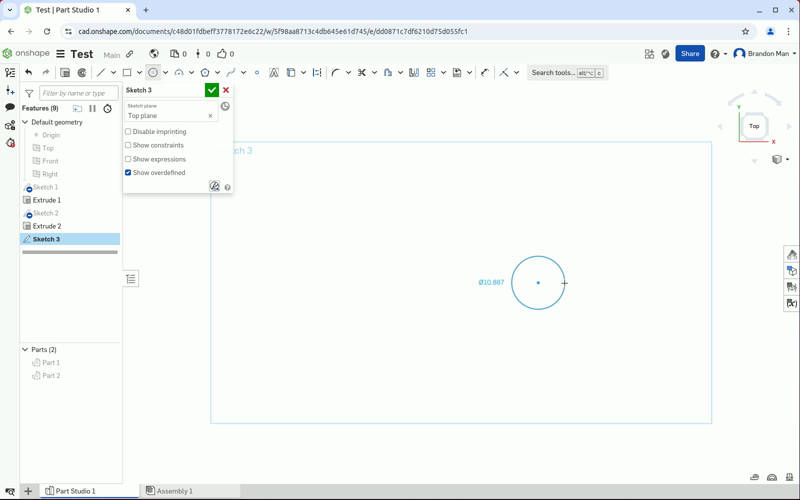
click(564, 282)
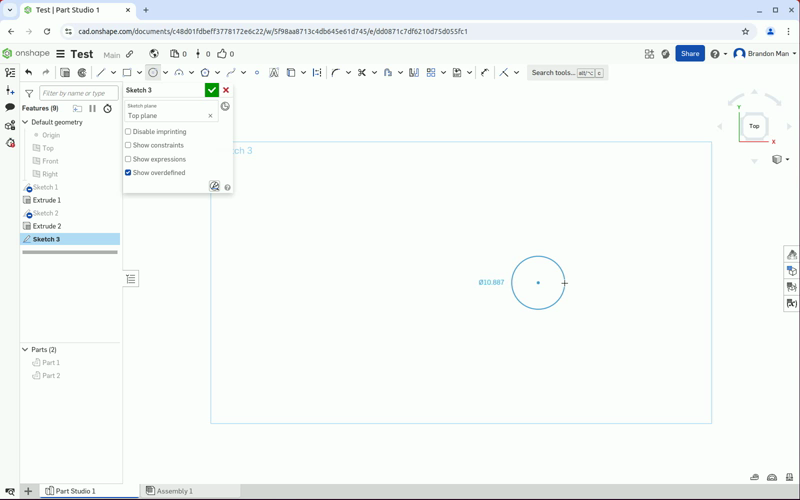
key(esc)
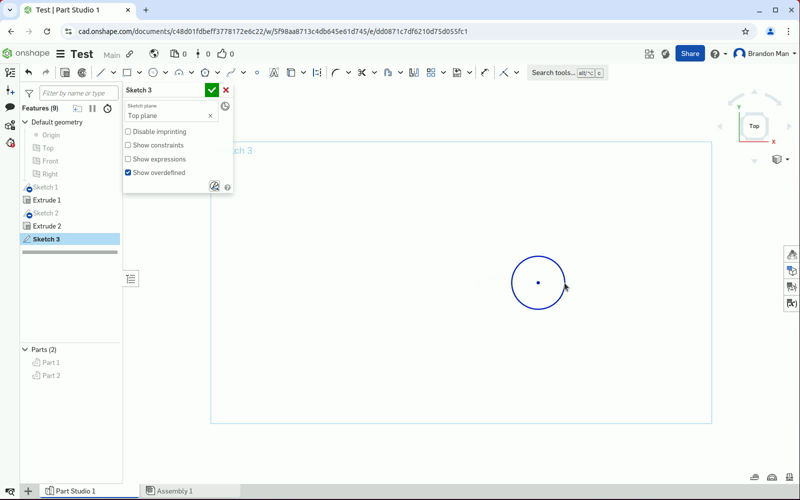
key(c)
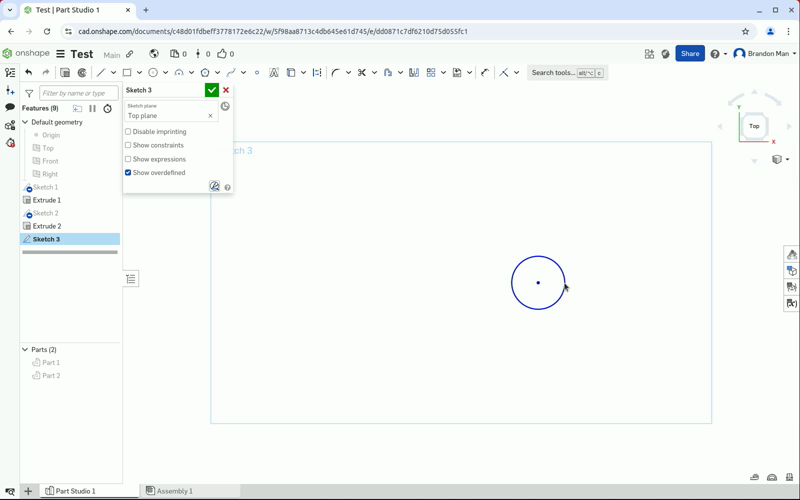
key_down(shift)
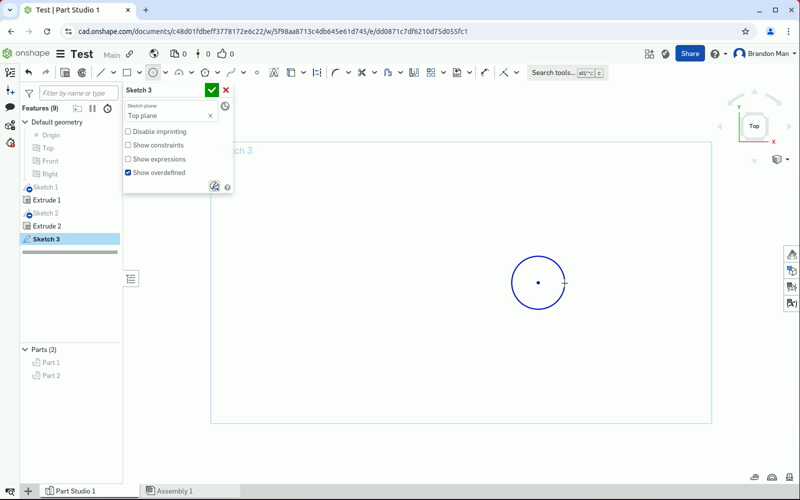
mouse_move(538, 282)
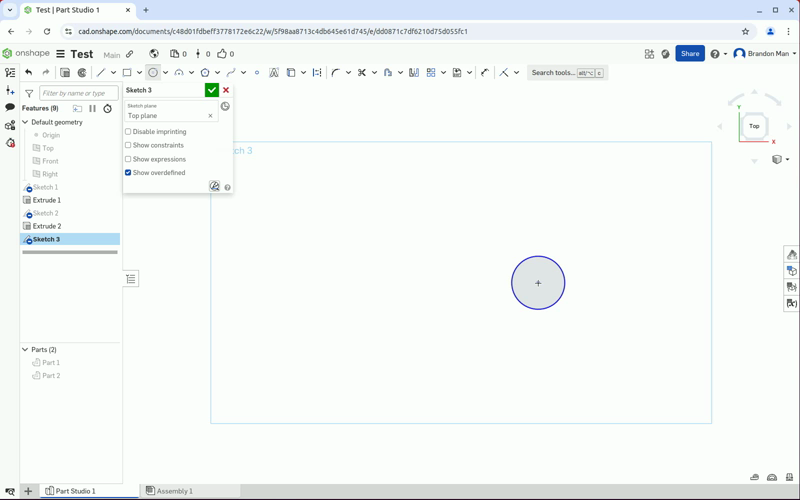
click(538, 282)
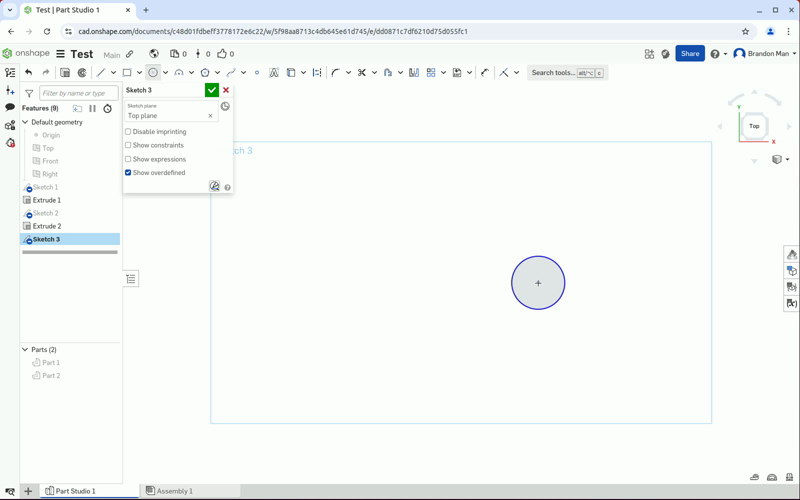
key_up(shift)
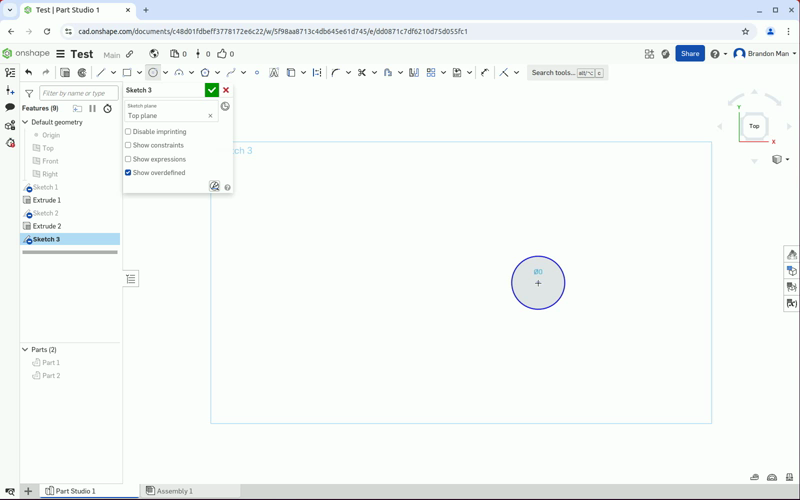
mouse_move(556, 282)
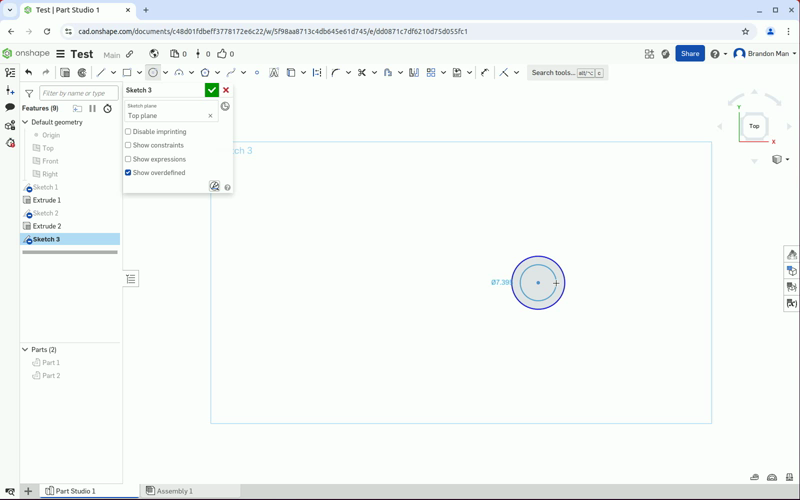
click(556, 282)
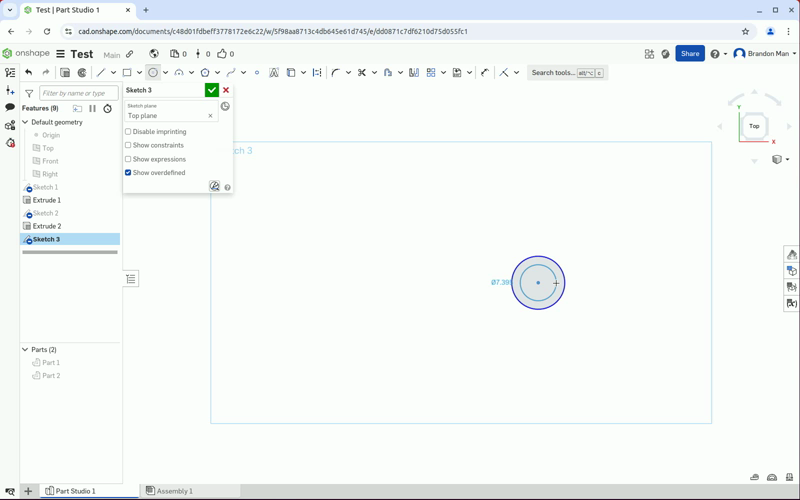
key(esc)
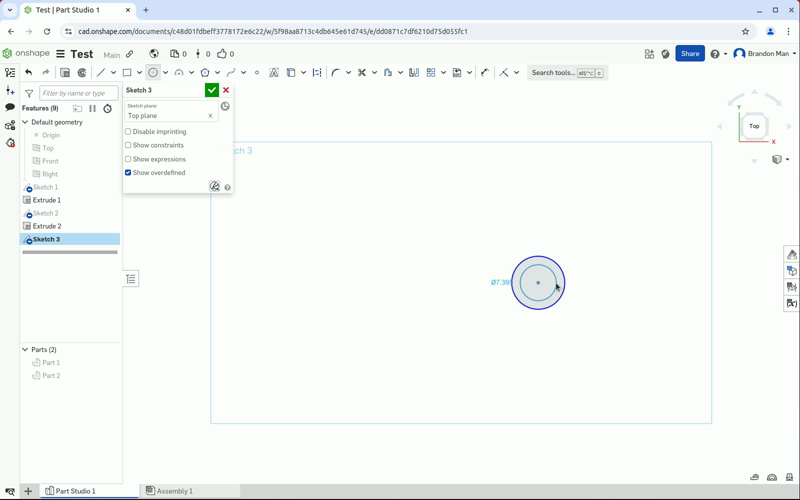
mouse_move(544, 263)
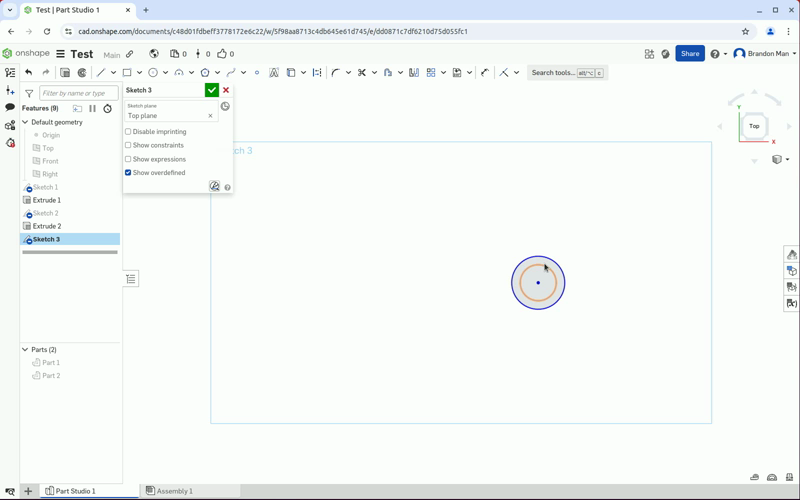
scroll(6)
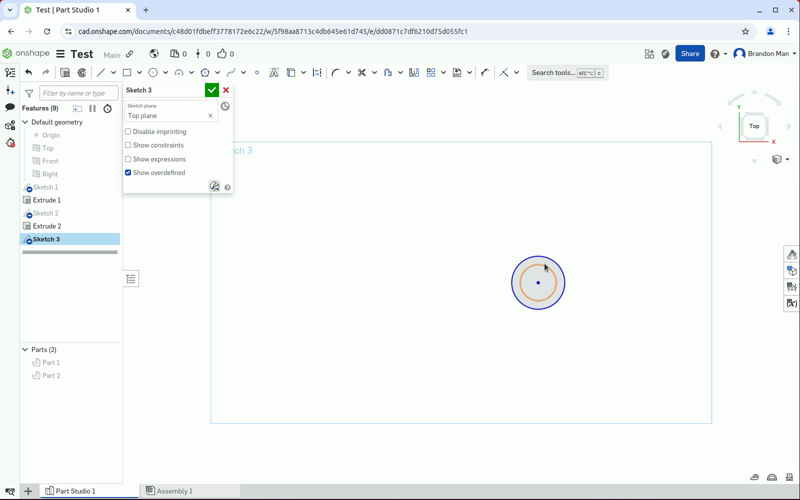
scroll(6)
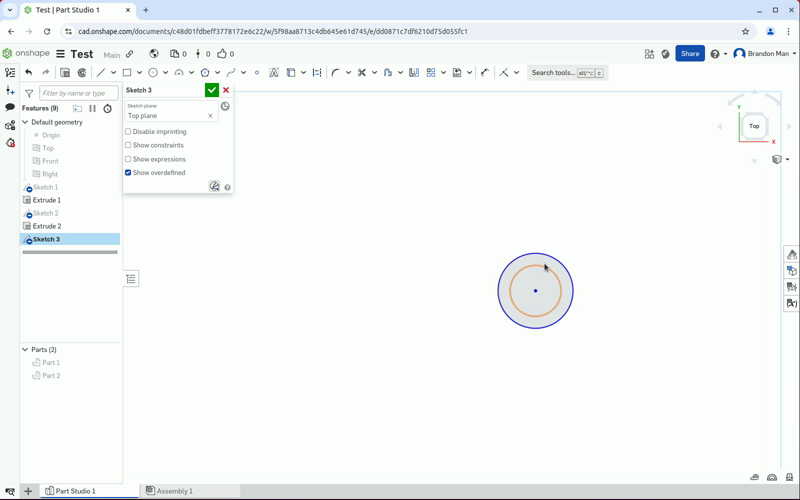
scroll(6)
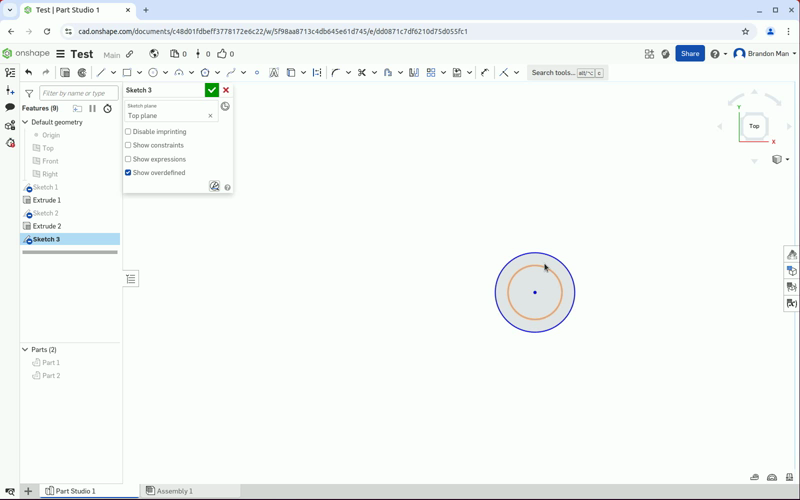
scroll(6)
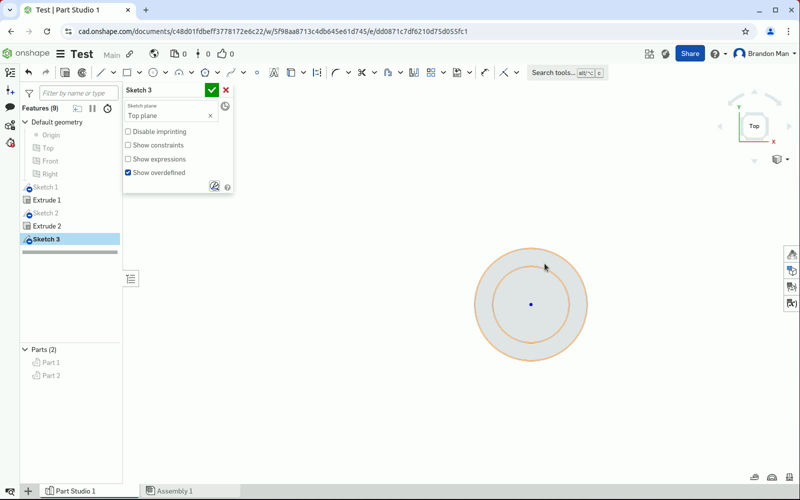
scroll(6)
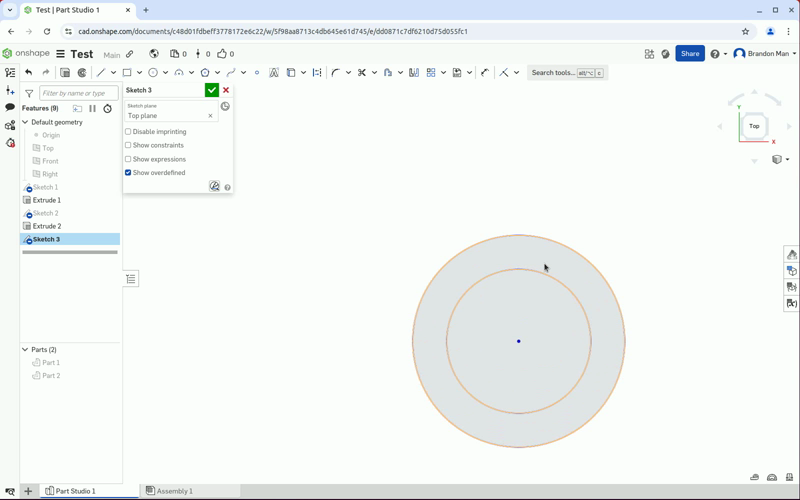
scroll(6)
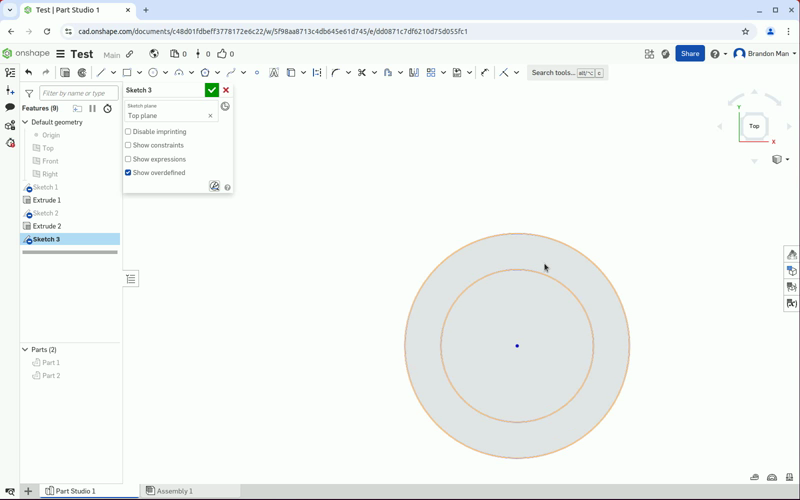
scroll(6)
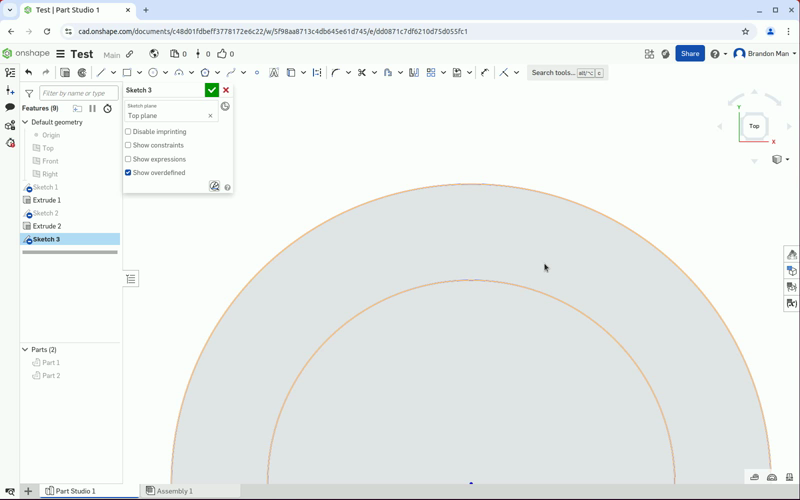
click(544, 263)
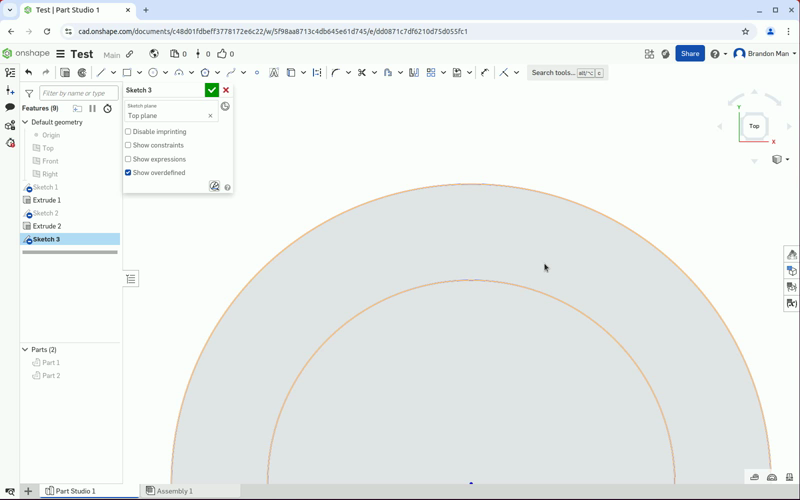
scroll(-6)
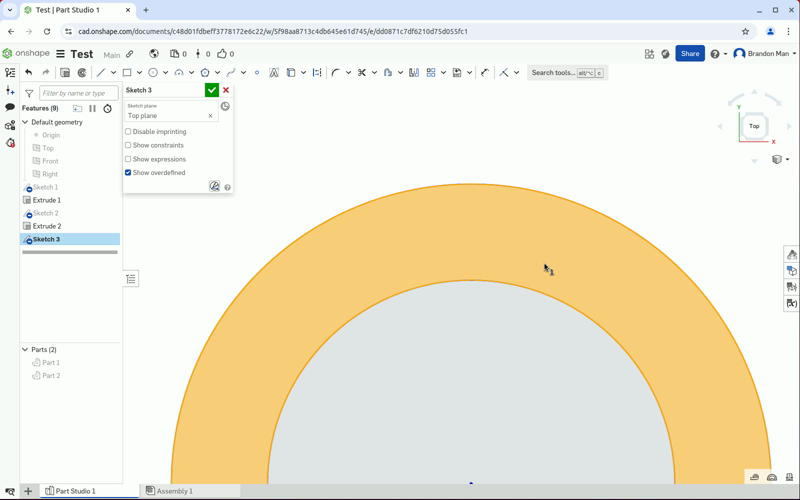
scroll(-6)
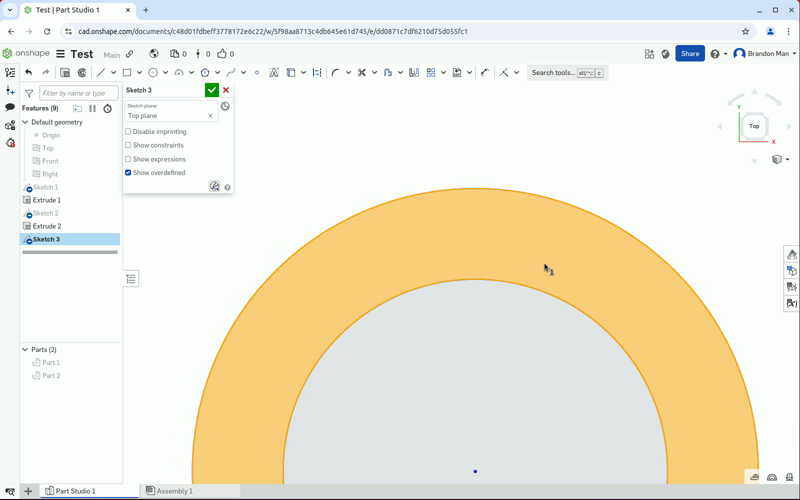
scroll(-6)
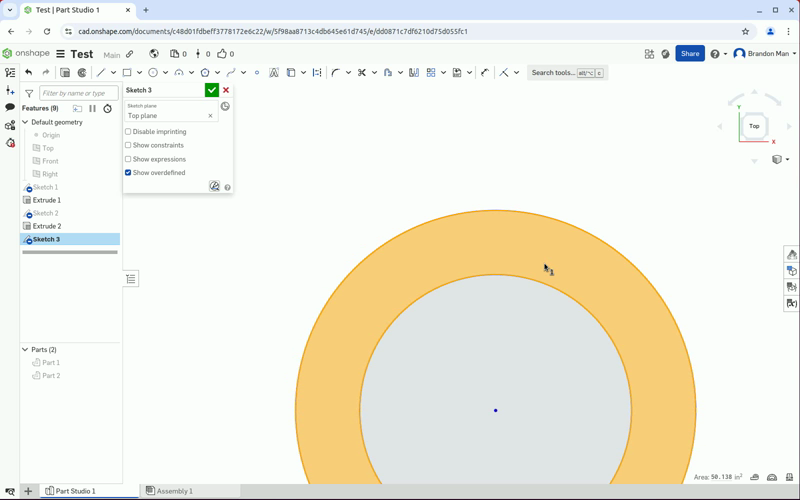
scroll(-6)
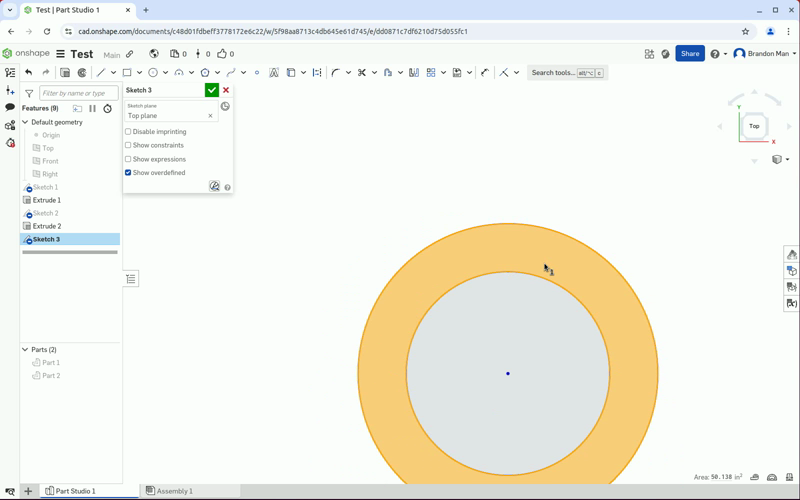
scroll(-6)
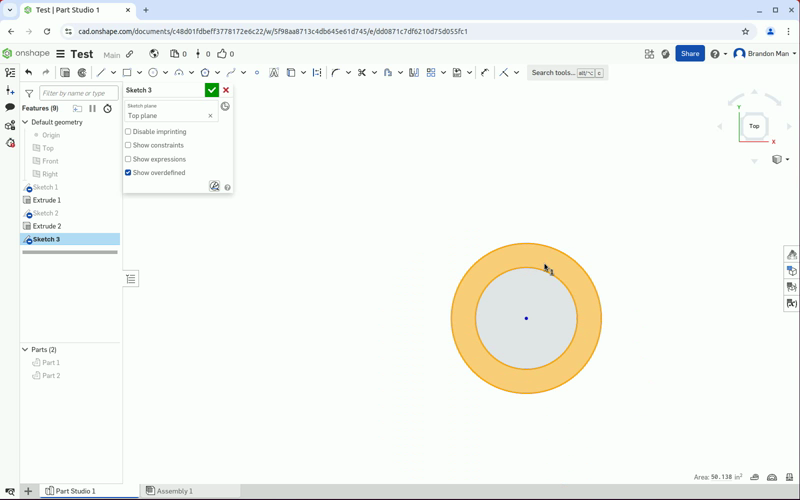
scroll(-6)
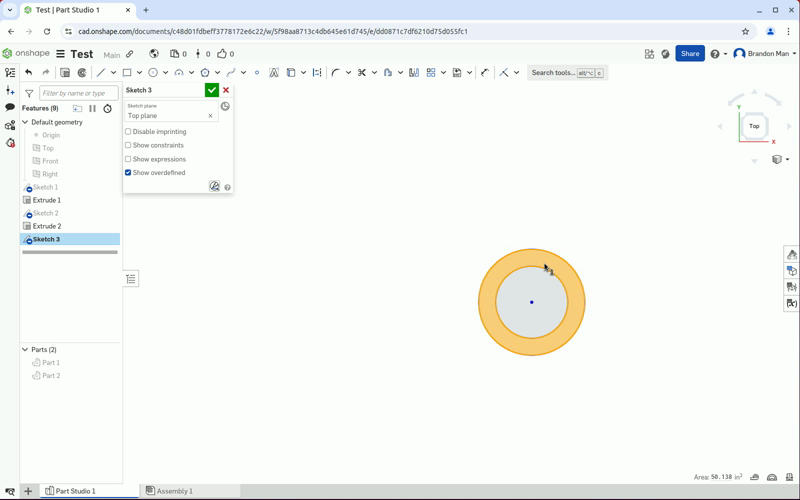
scroll(-6)
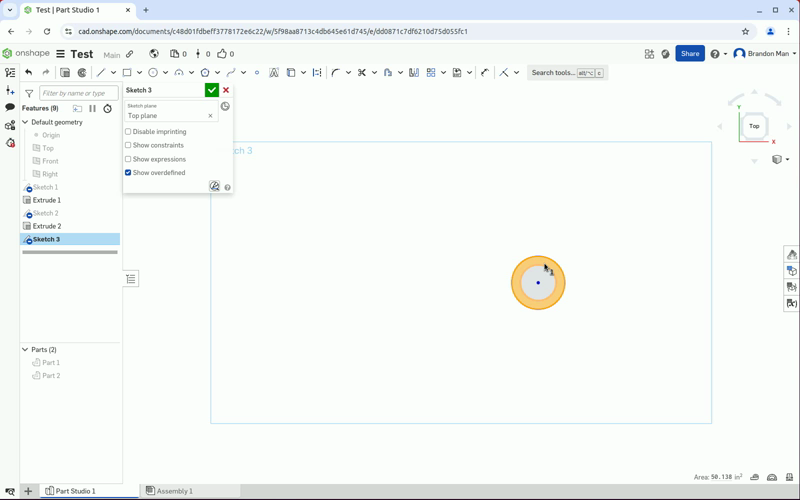
mouse_move(73, 352)
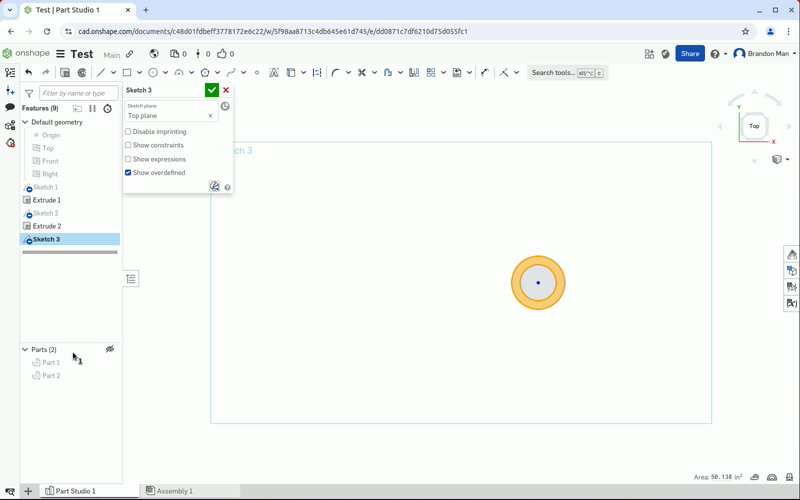
key(shift+y)
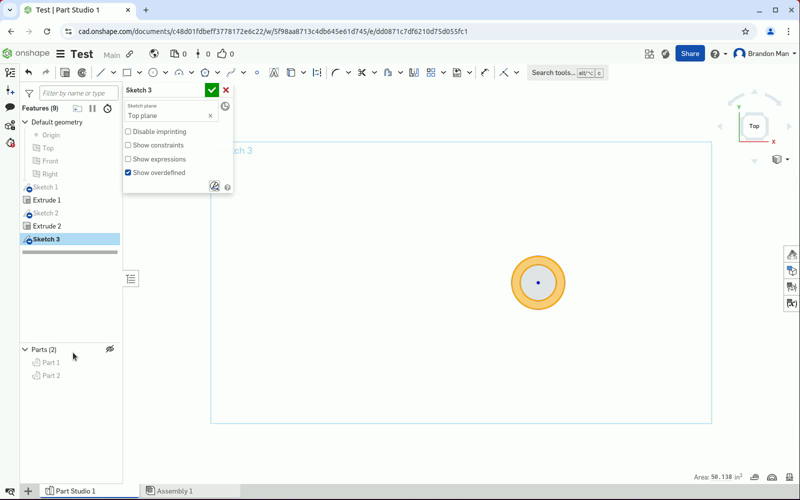
key(shift+e)
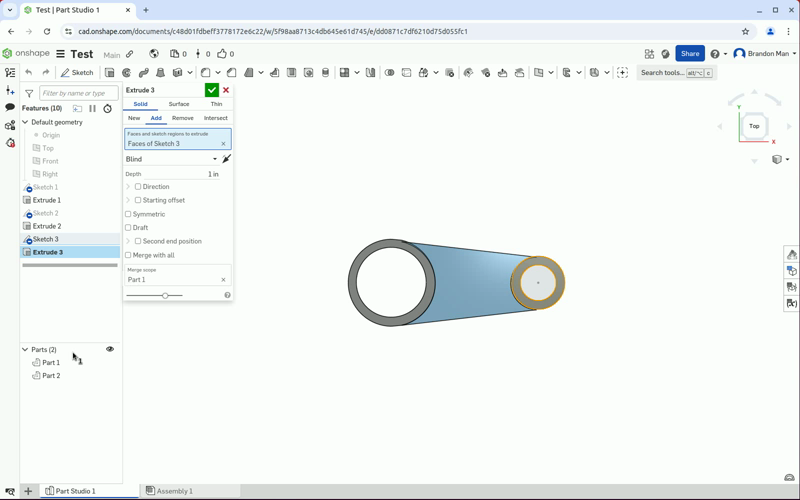
mouse_move(143, 106)
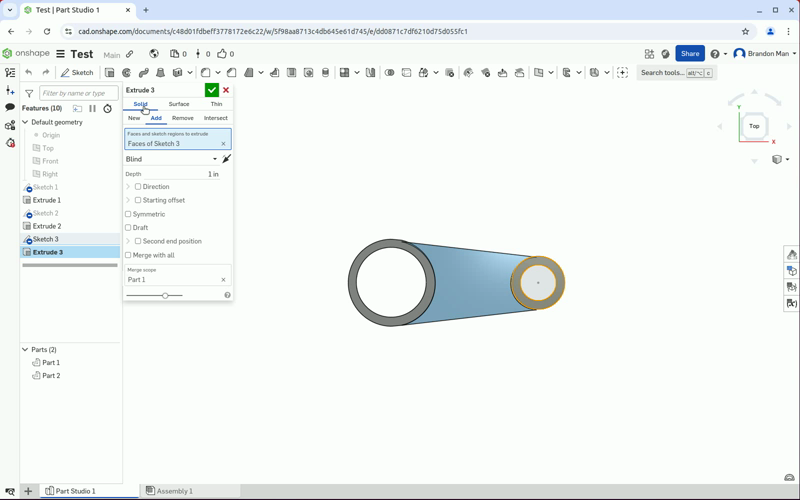
click(143, 106)
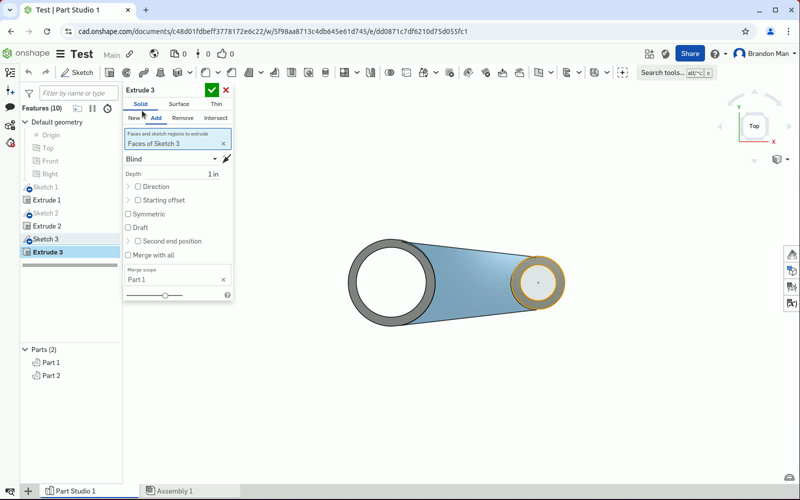
mouse_move(137, 120)
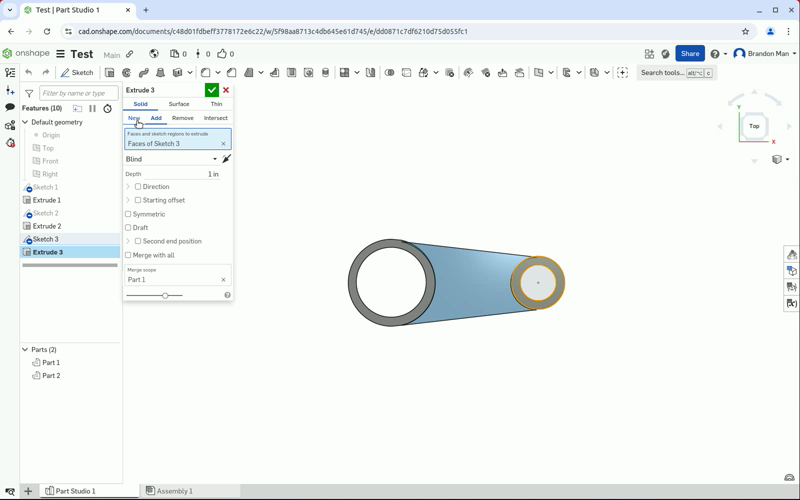
click(137, 120)
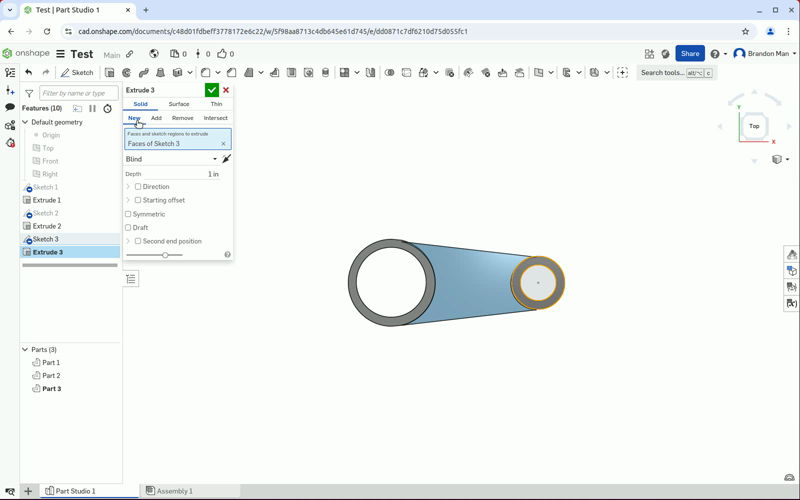
key(tab, 4)
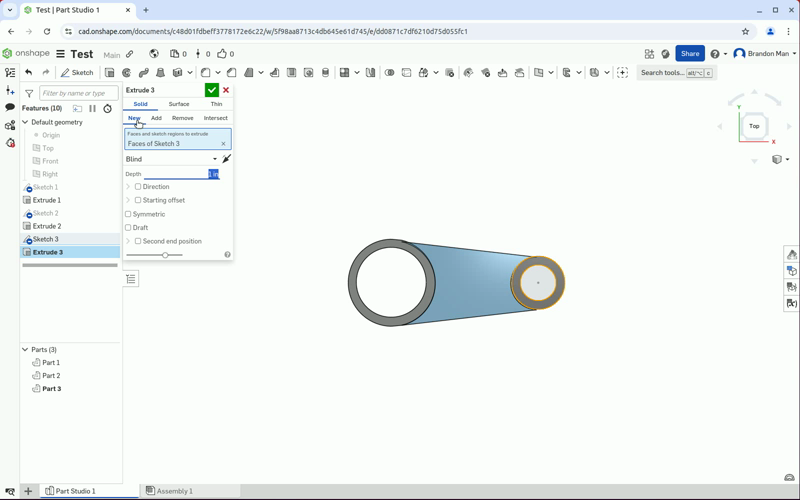
text(17.813)
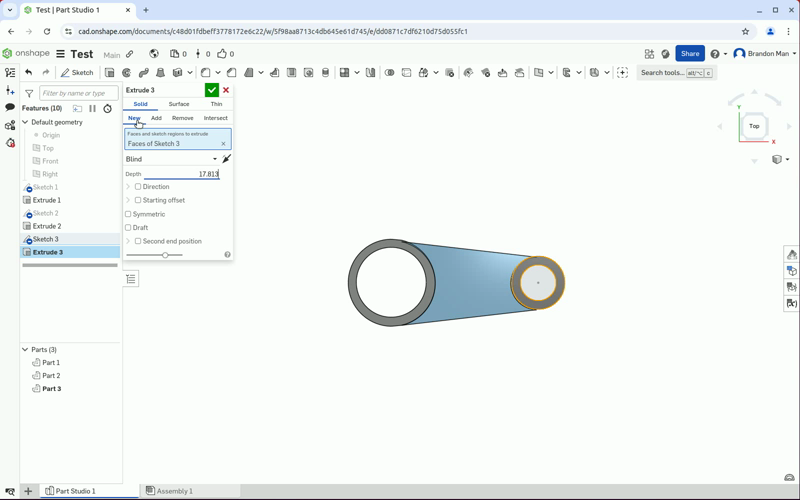
key(enter)
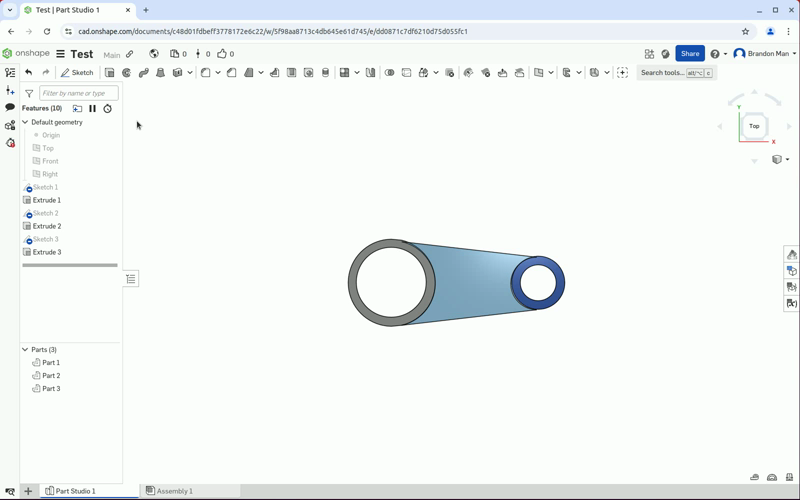
key(shift+h)
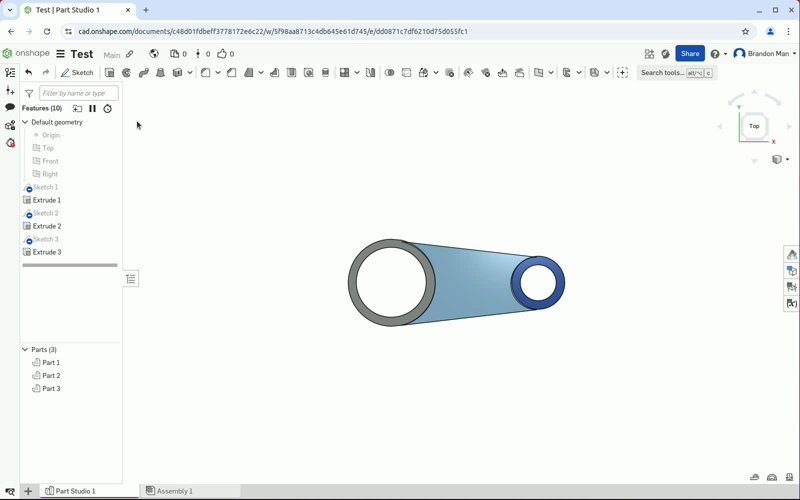
key(shift+h)
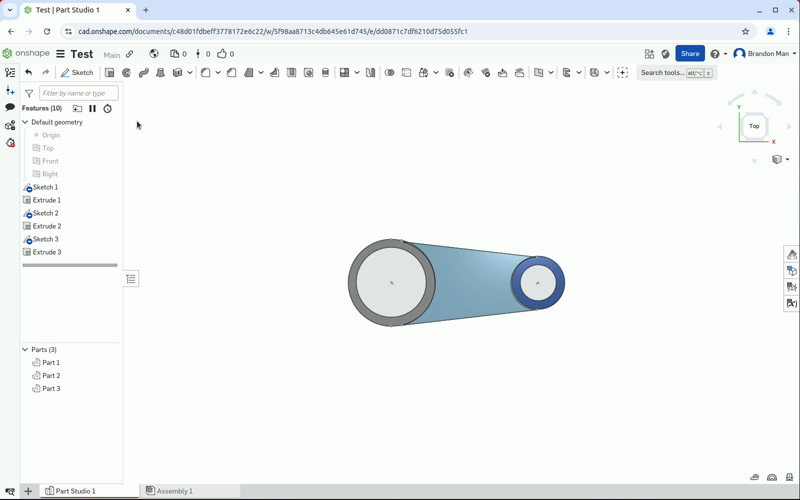
key(shift+7)
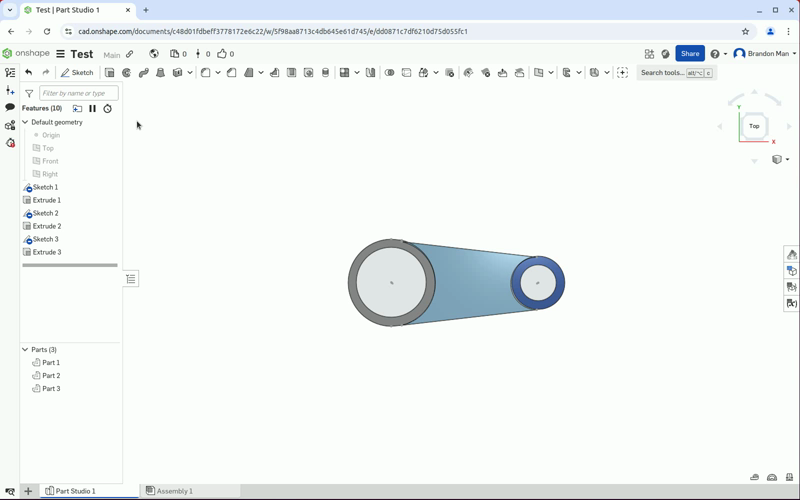
key(up, 3)
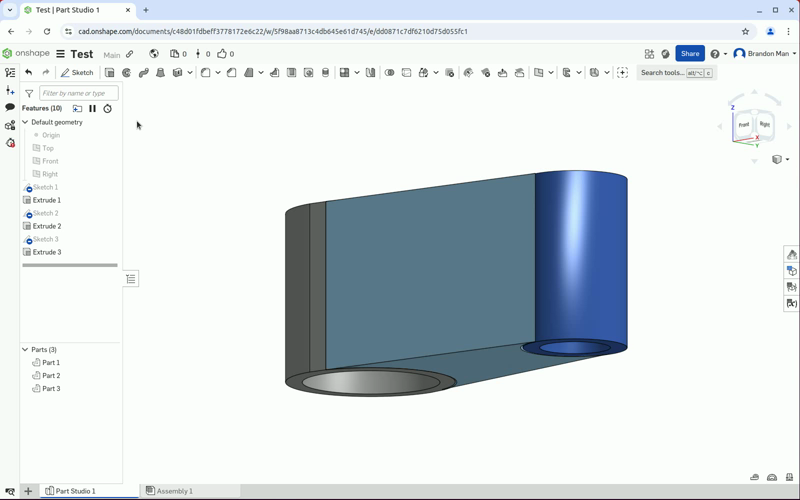
key(left, 3)
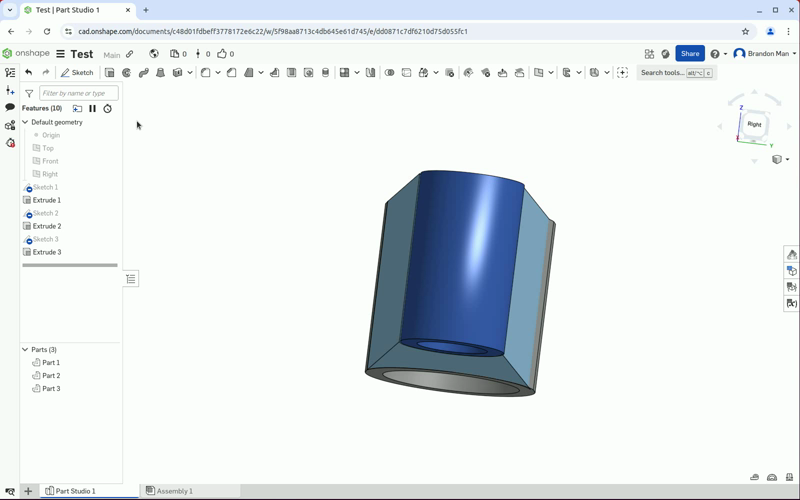
key(right, 3)
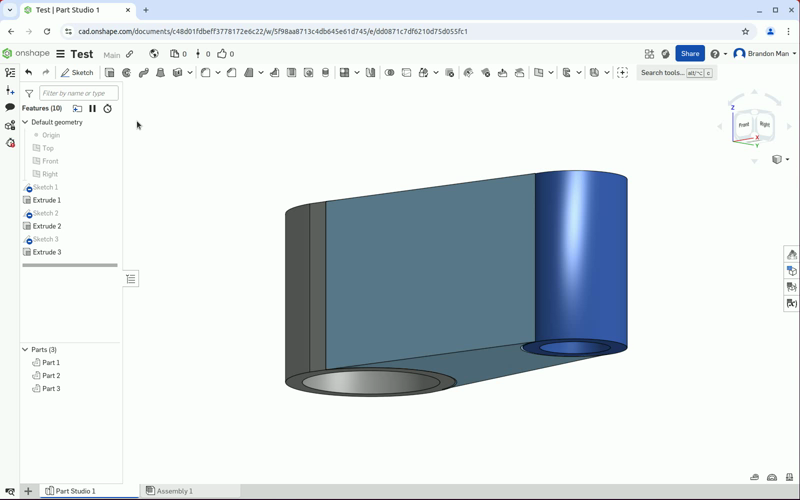
key(down, 3)
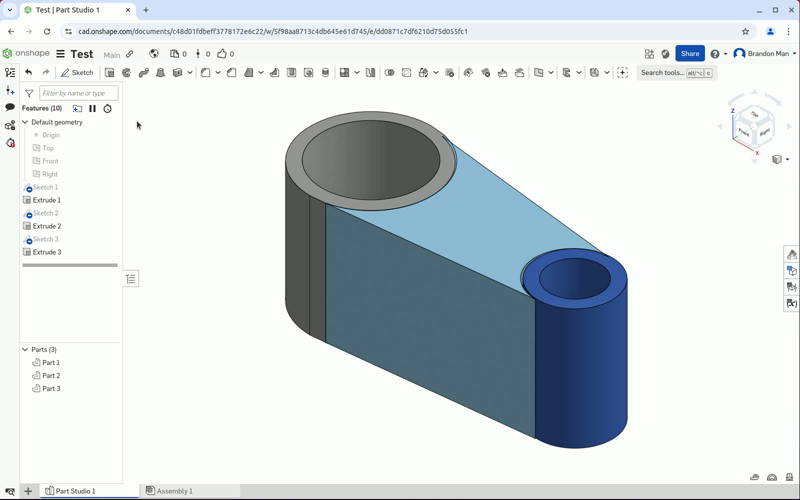
mouse_move(73, 189)
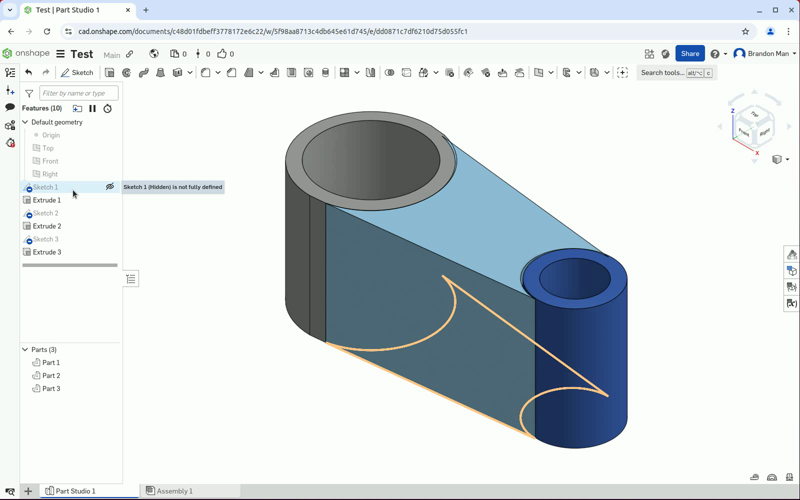
click(73, 189)